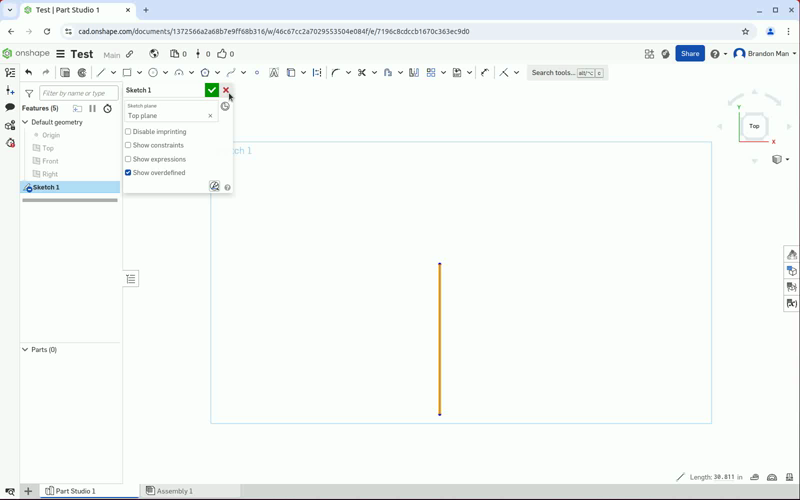
key(shift+h)
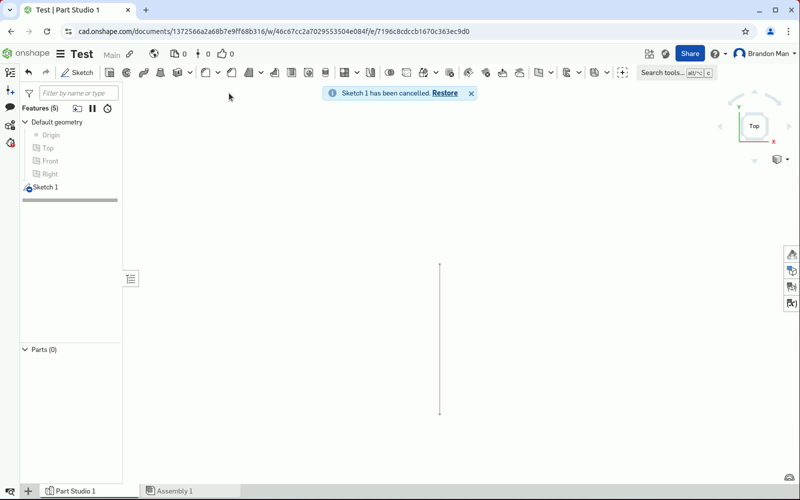
mouse_move(73, 352)
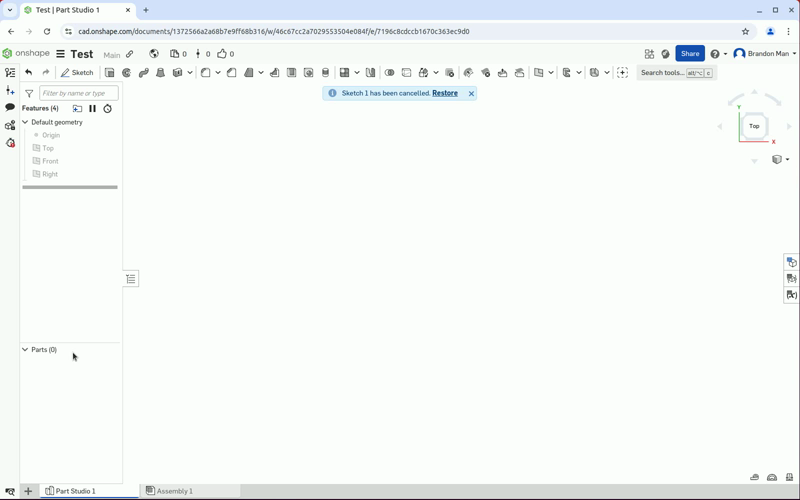
key(y)
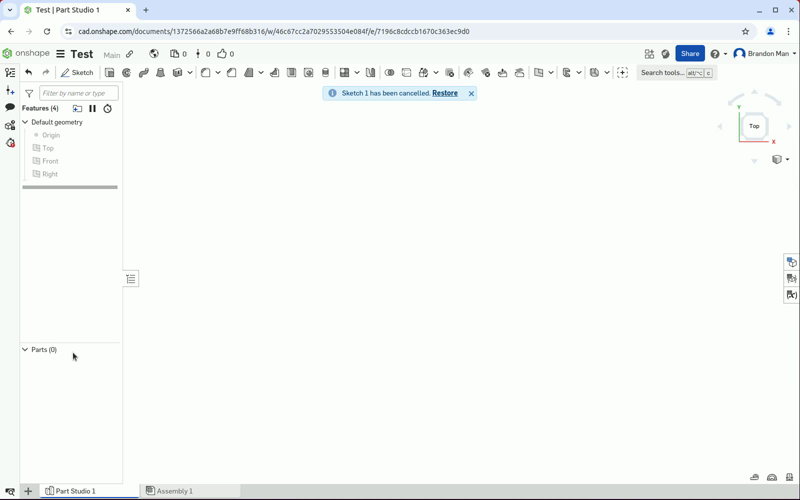
key(shift+p)
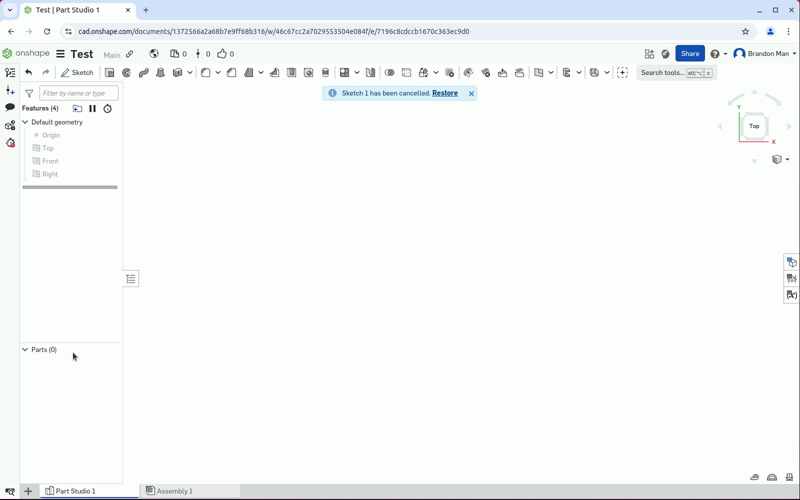
key(space)
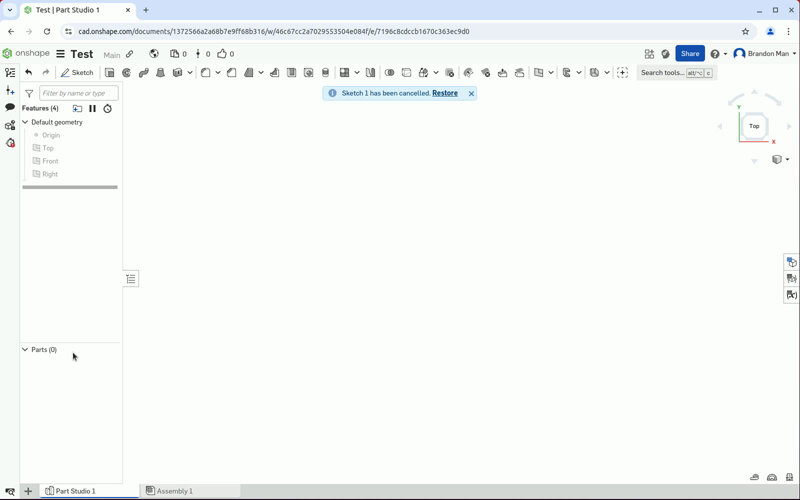
key_down(shift)
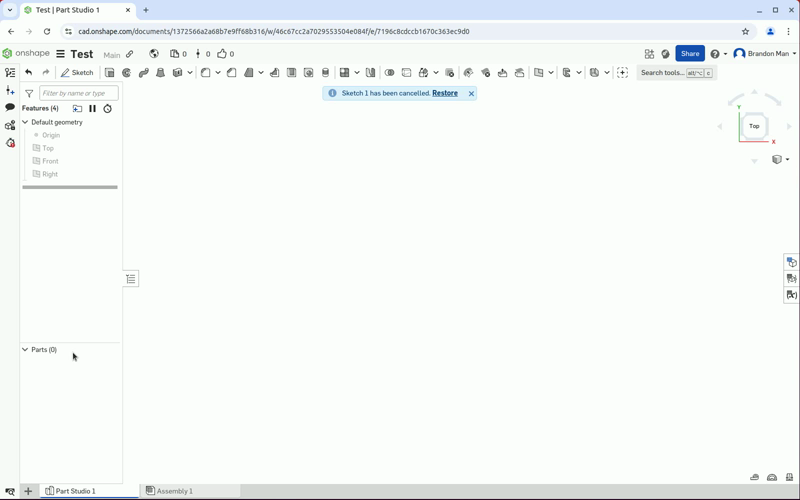
key(up)
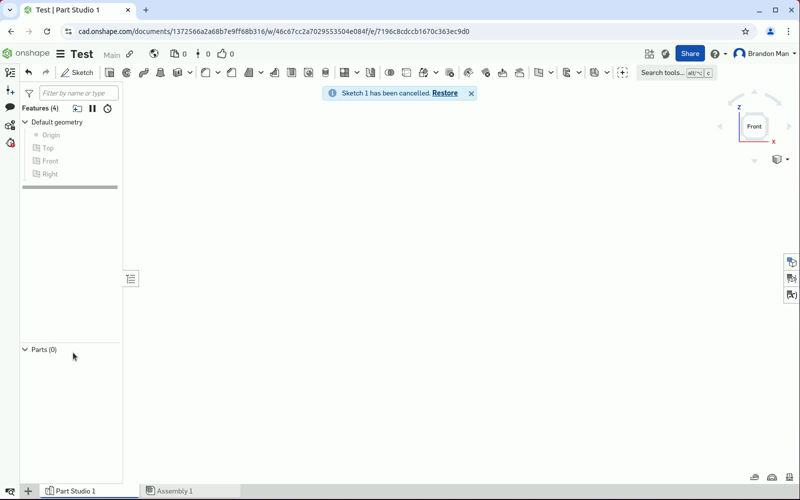
key_up(shift)
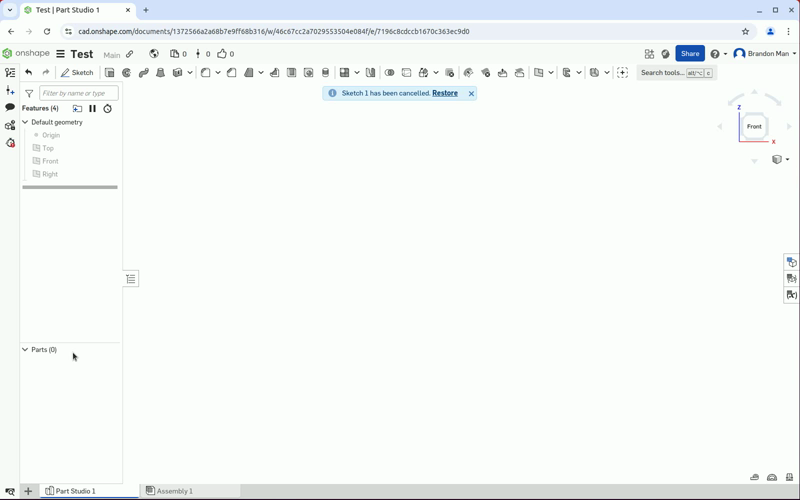
mouse_move(73, 352)
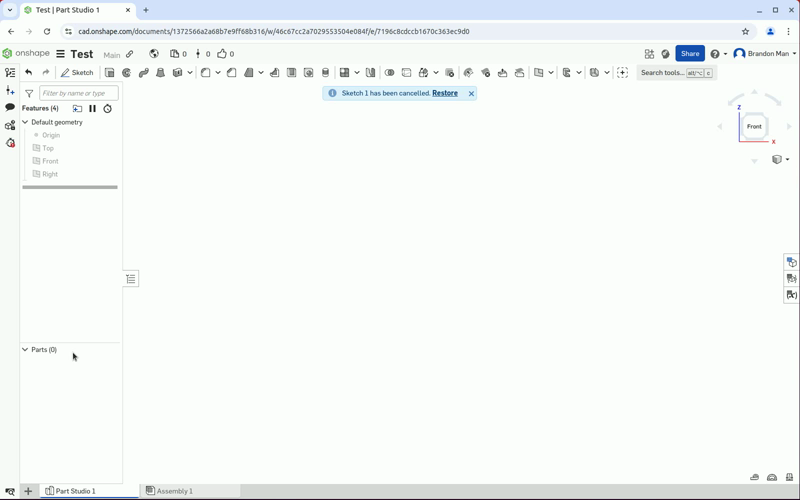
key(shift+y)
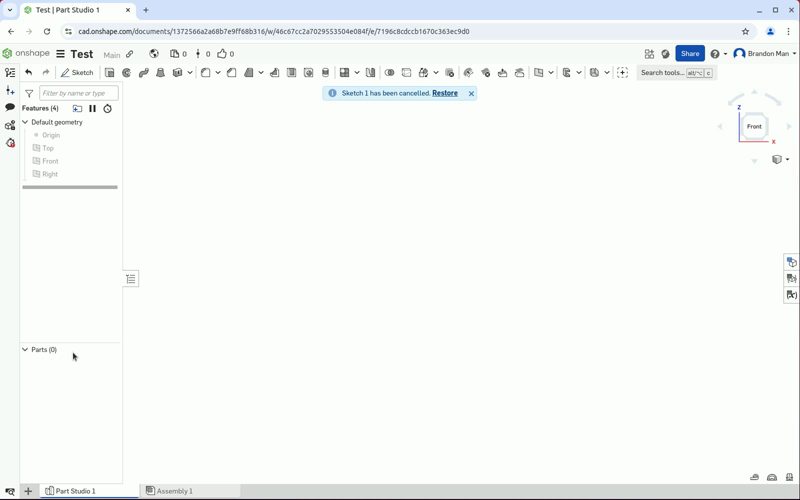
key(shift+s)
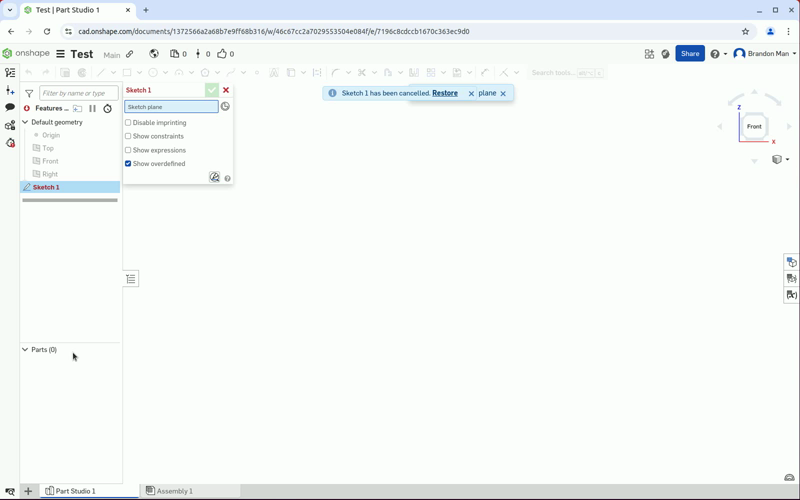
mouse_move(73, 163)
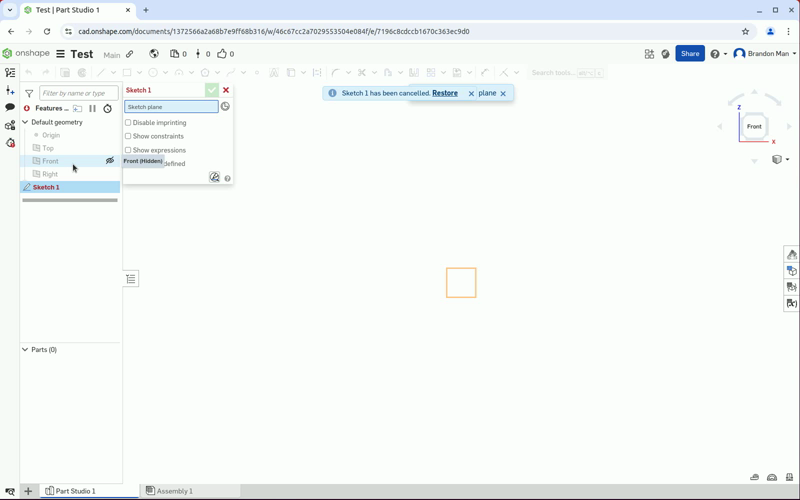
click(73, 163)
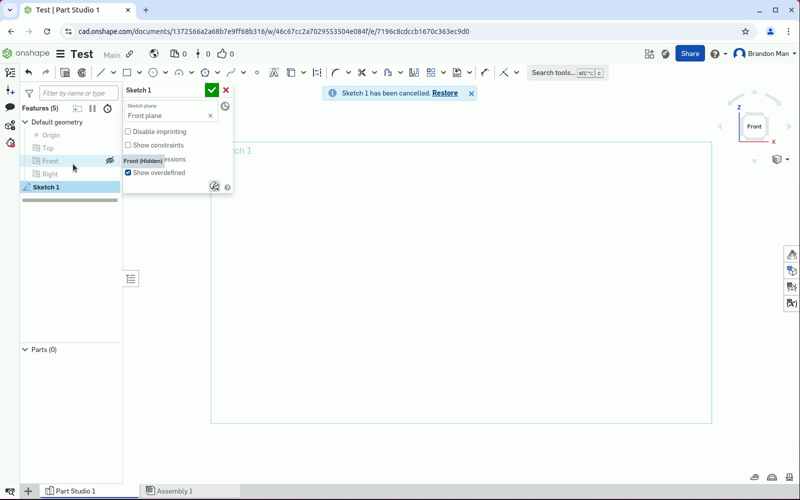
mouse_move(73, 352)
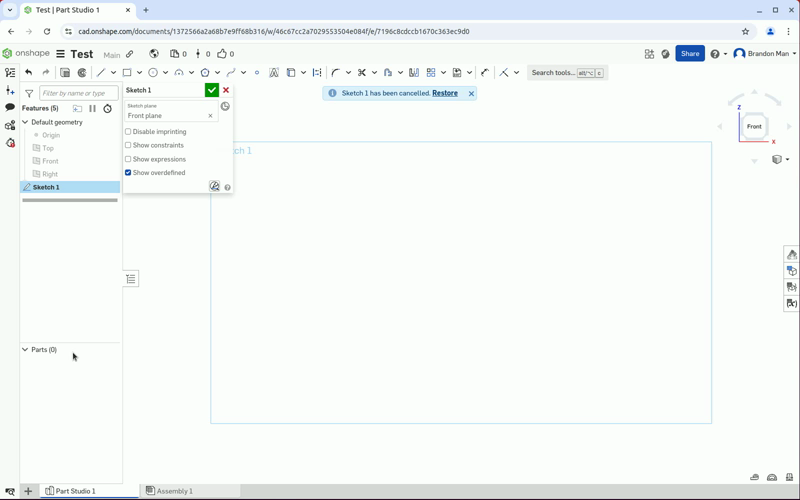
key(y)
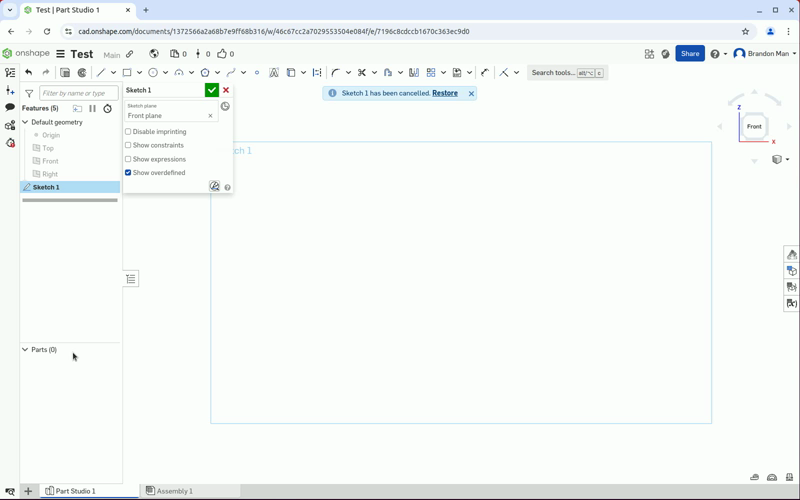
key(l)
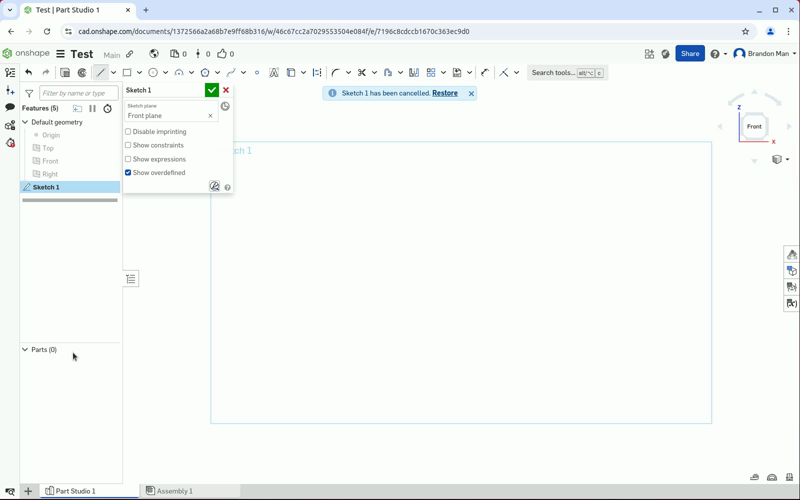
key_down(shift)
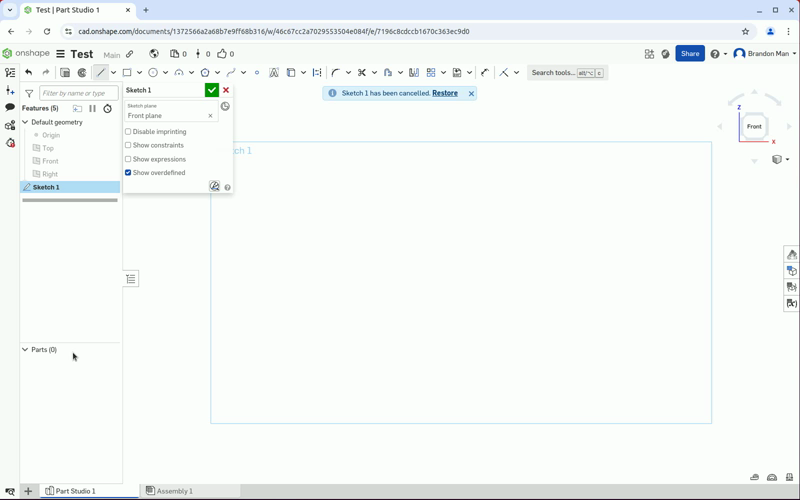
mouse_move(390, 249)
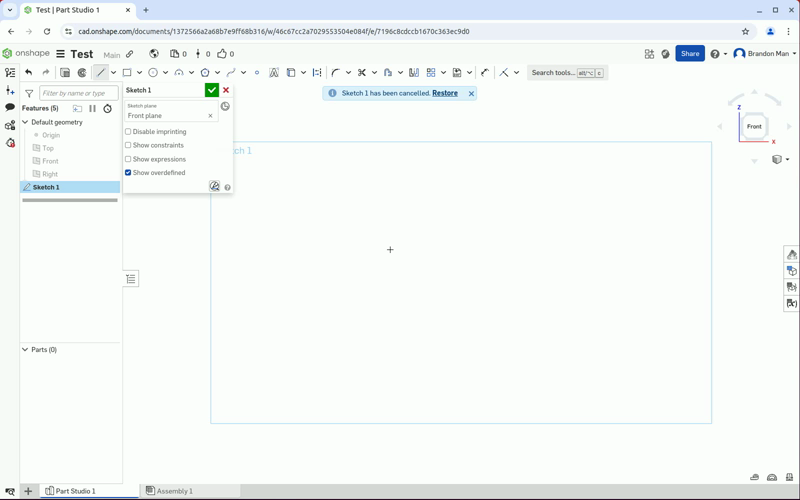
click(390, 249)
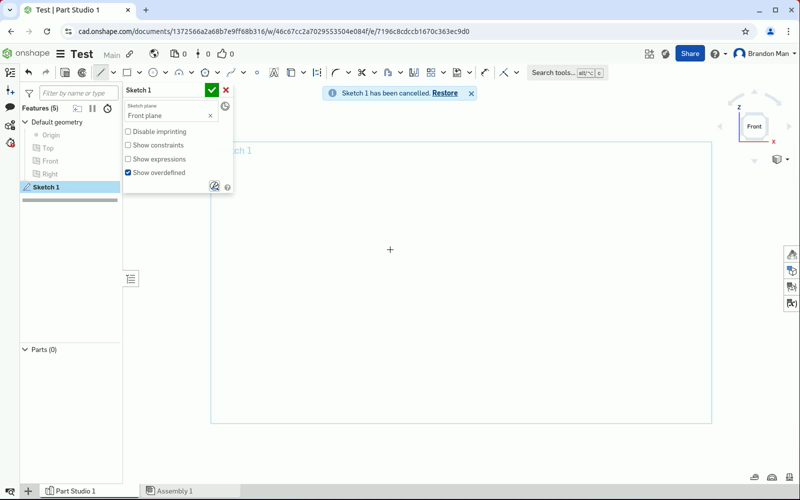
key_up(shift)
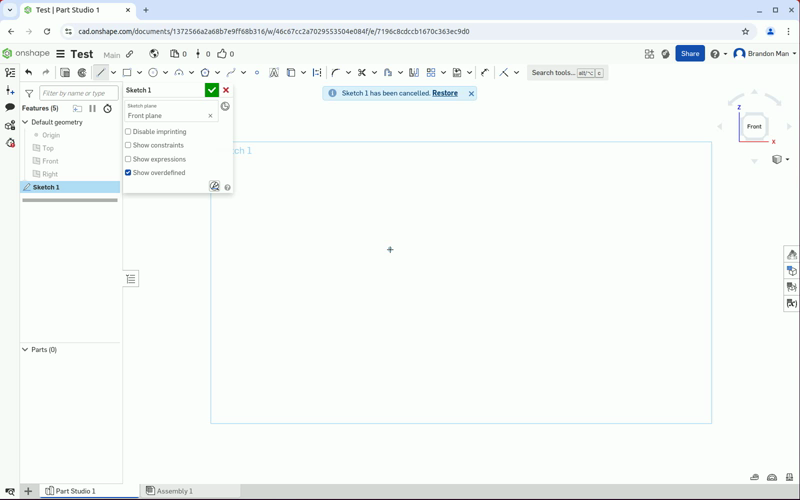
key_down(shift)
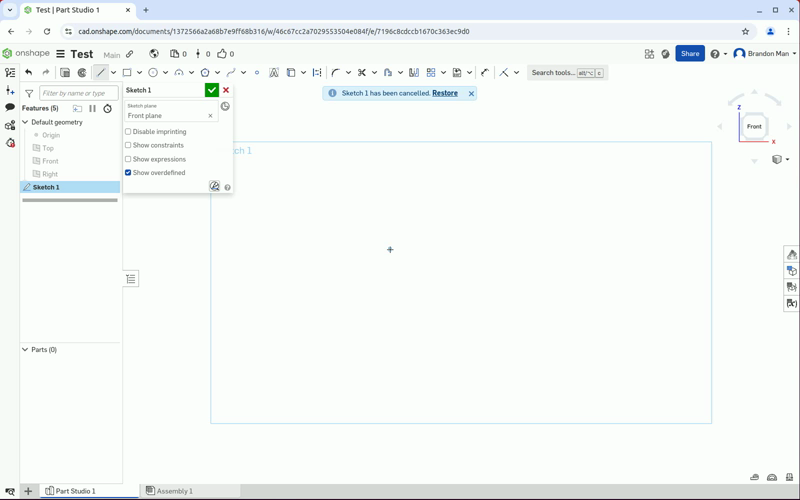
mouse_move(458, 249)
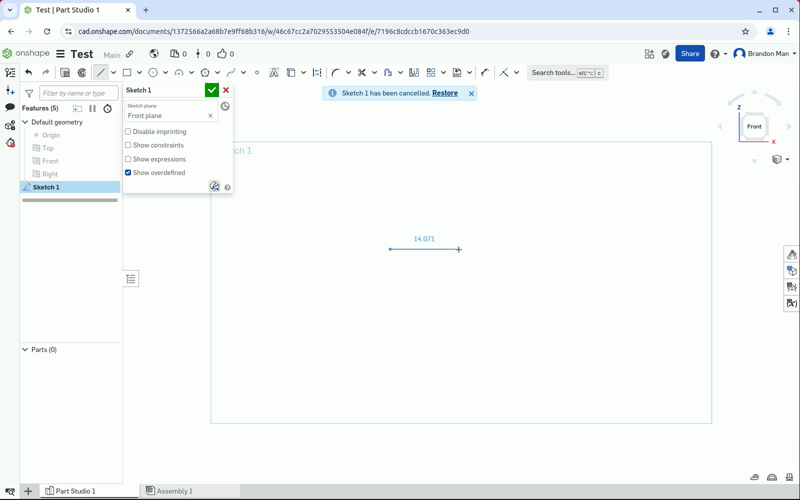
click(458, 249)
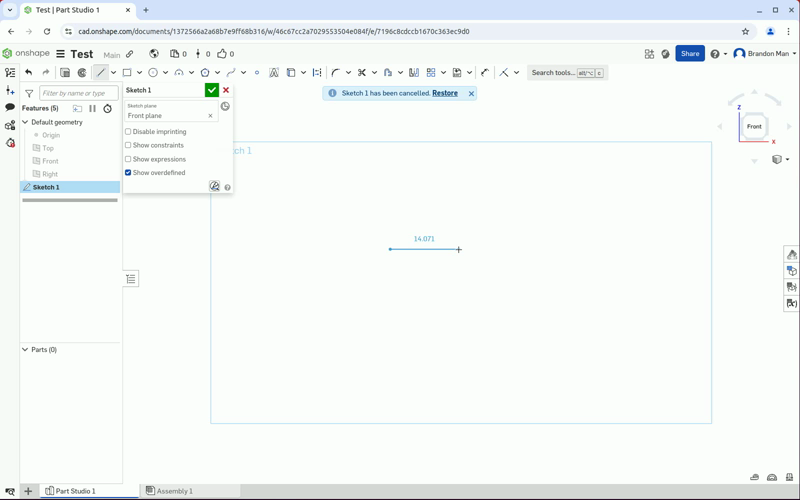
key_up(shift)
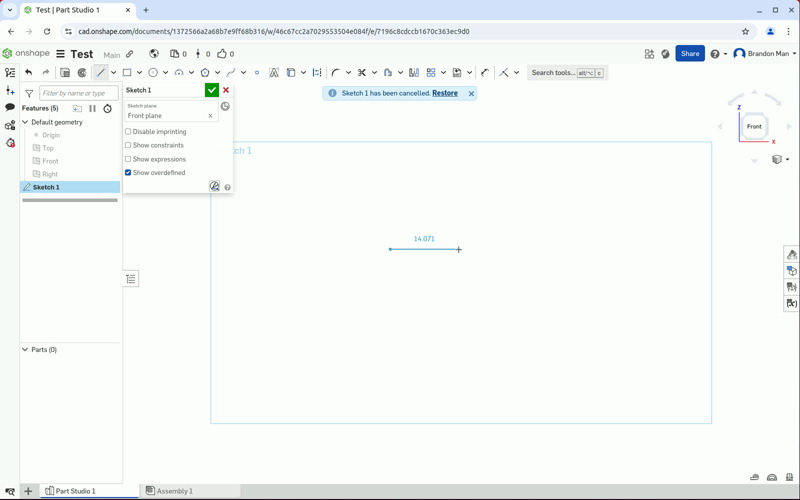
key_down(shift)
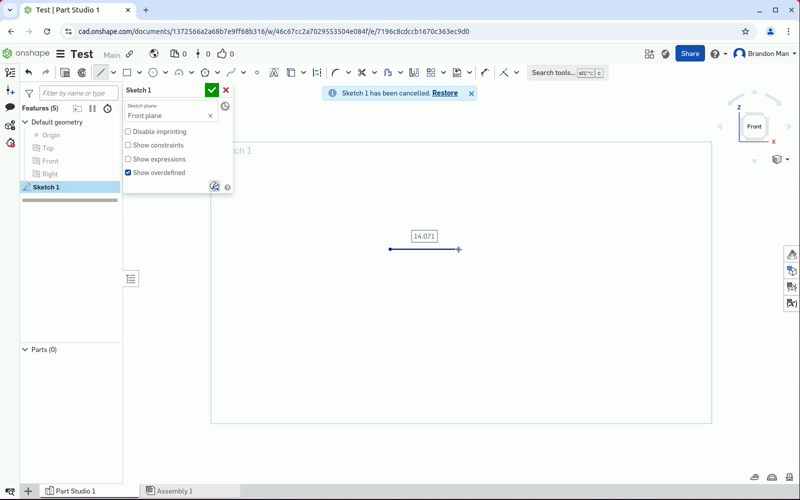
mouse_move(458, 180)
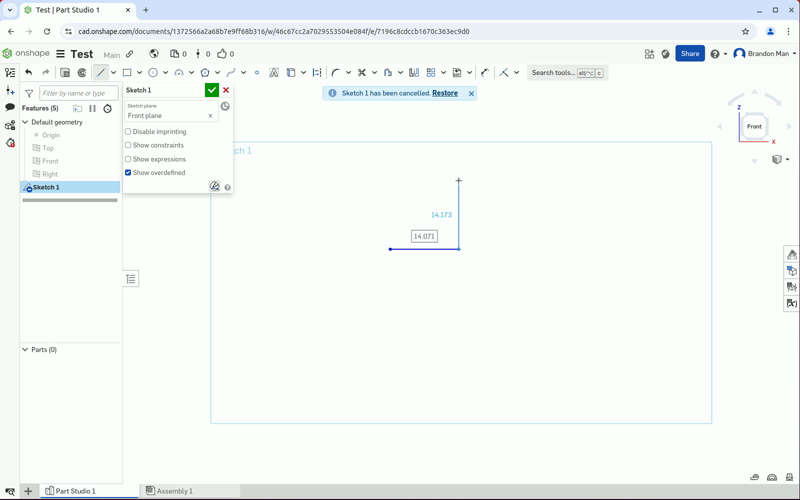
click(458, 180)
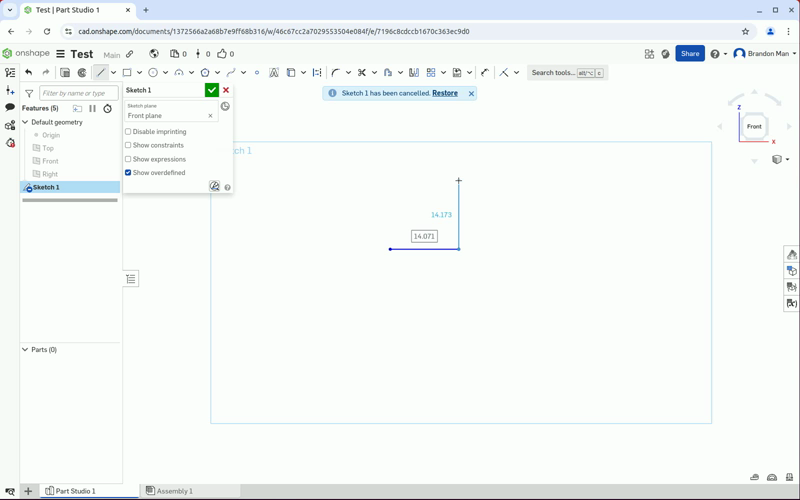
key_up(shift)
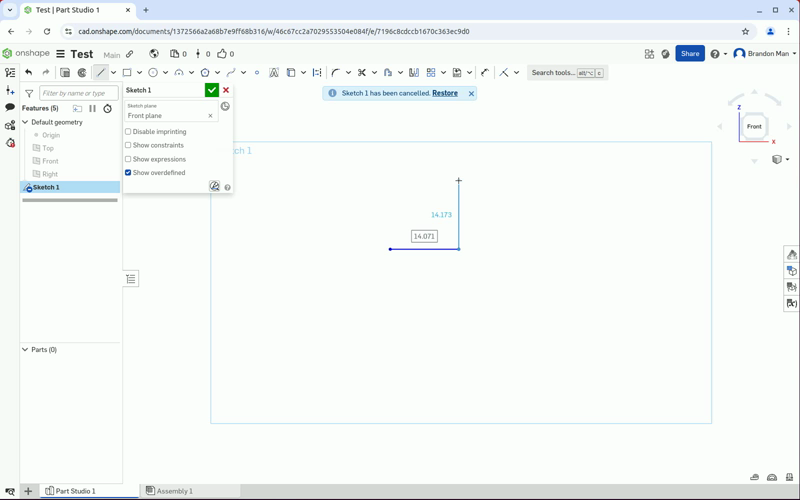
key_down(shift)
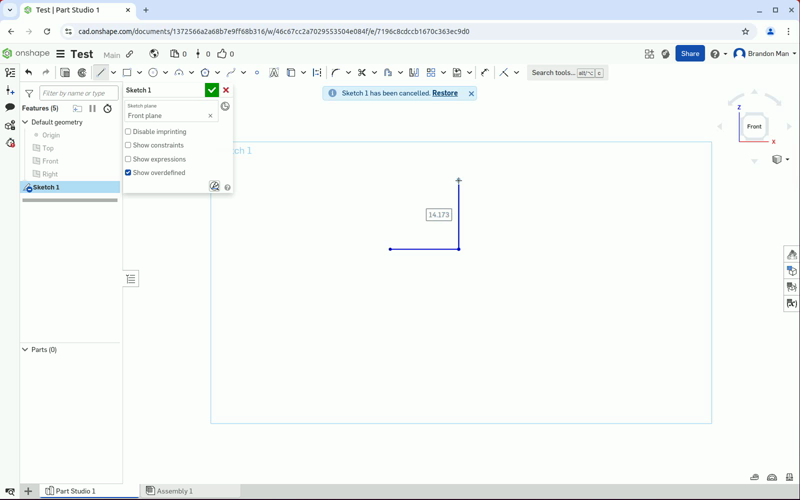
mouse_move(390, 180)
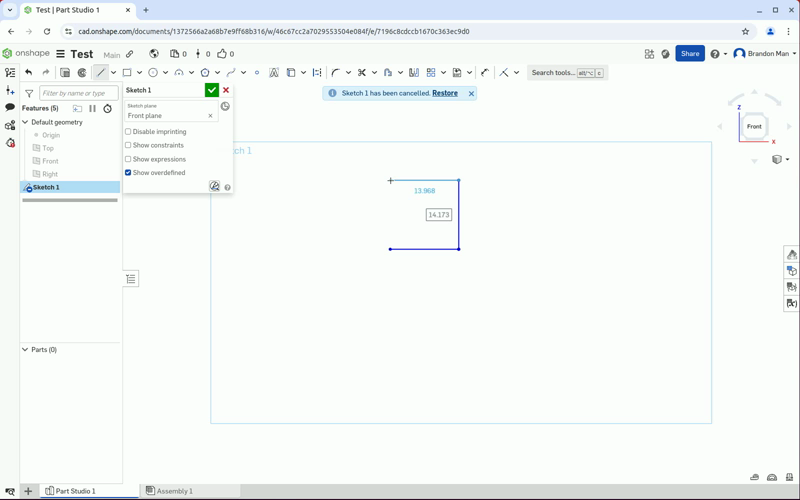
click(390, 180)
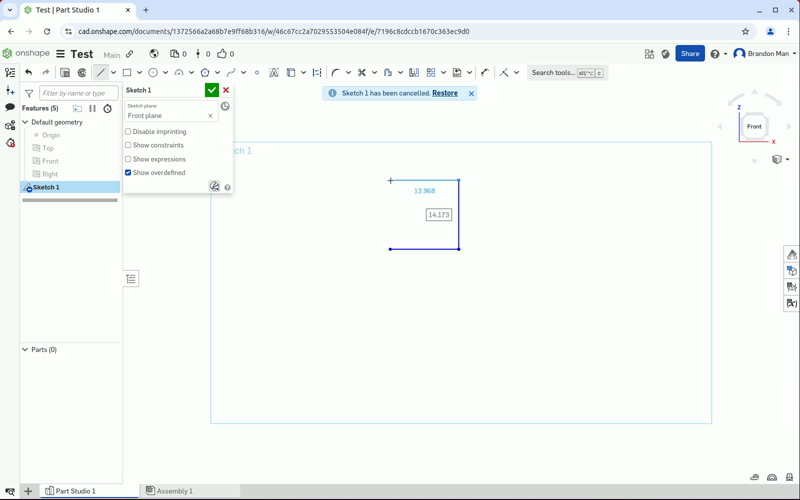
key_up(shift)
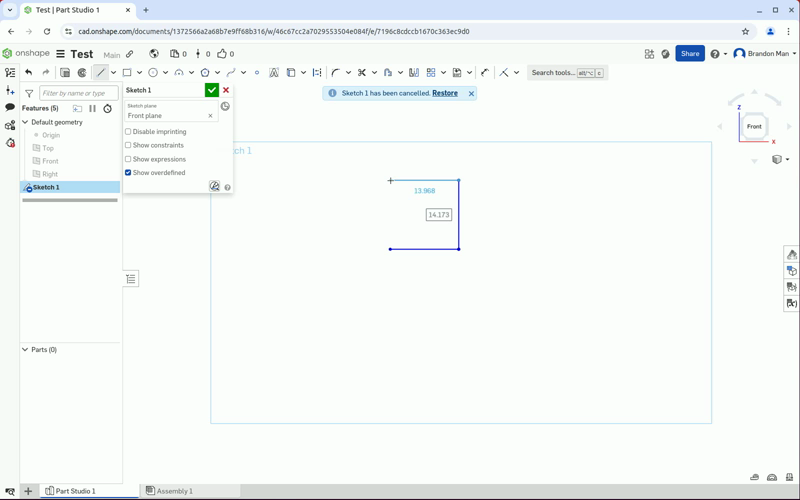
key_down(shift)
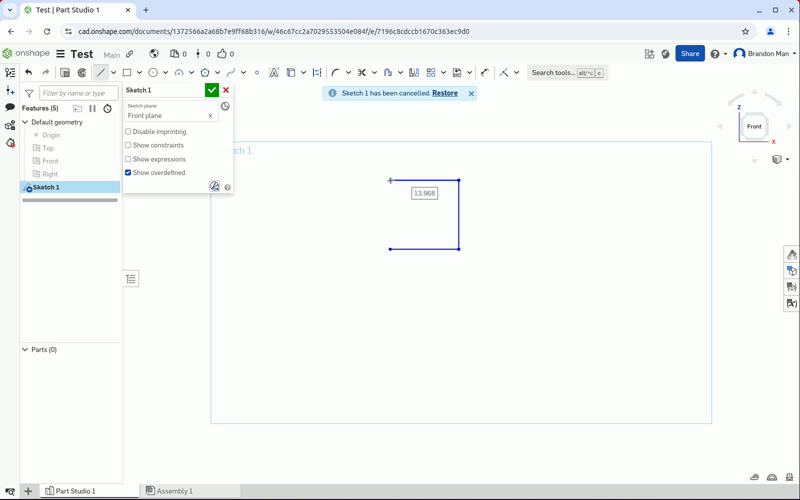
mouse_move(390, 249)
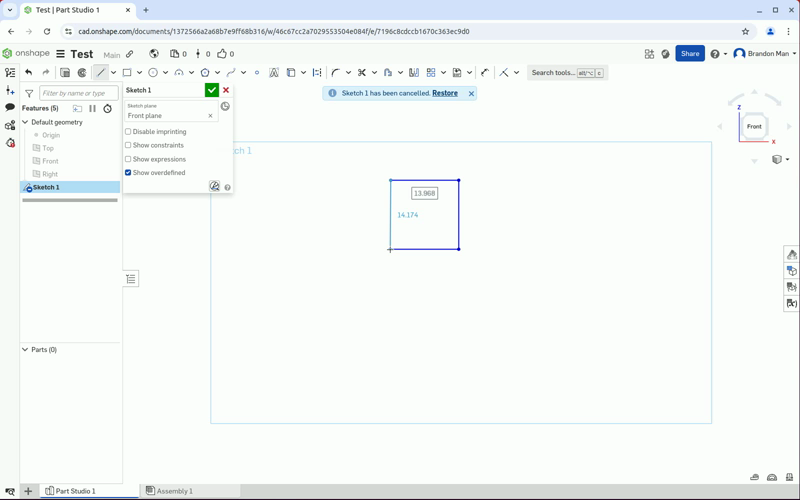
key_up(shift)
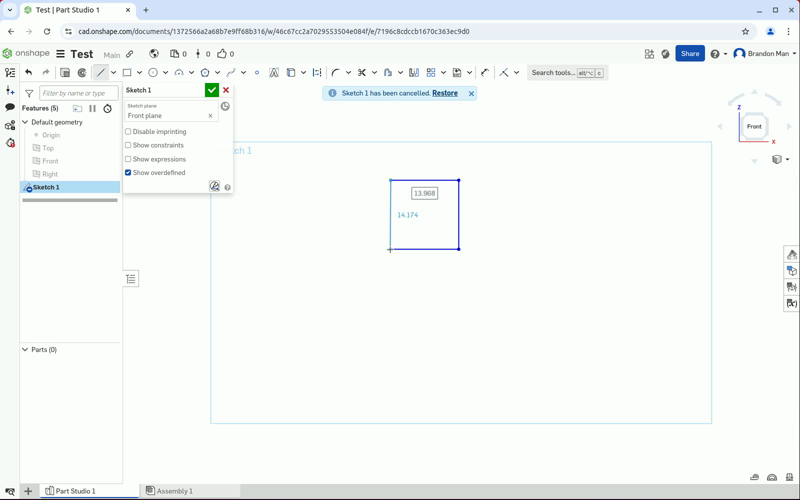
click(390, 249)
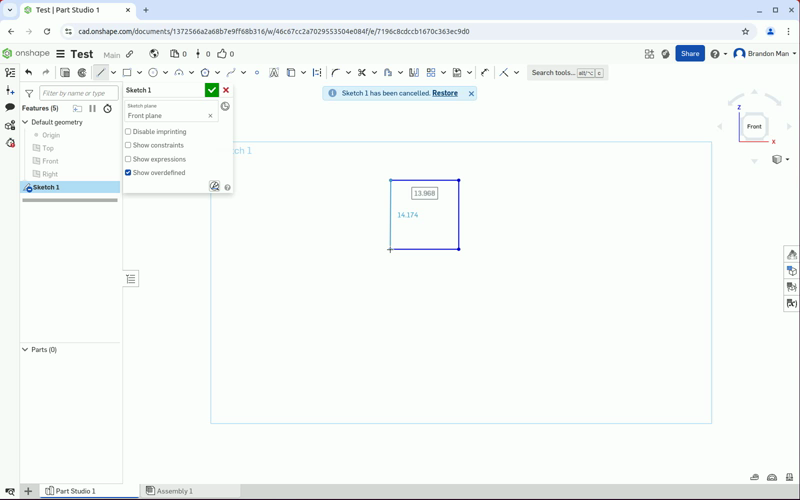
key(esc)
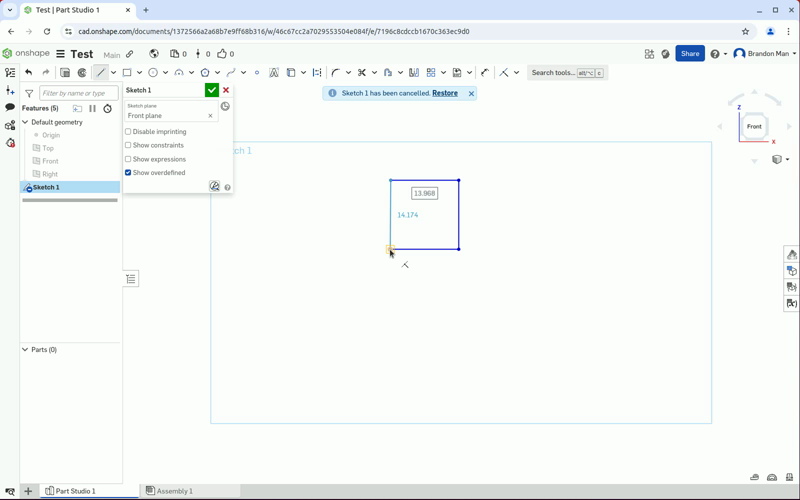
mouse_move(427, 208)
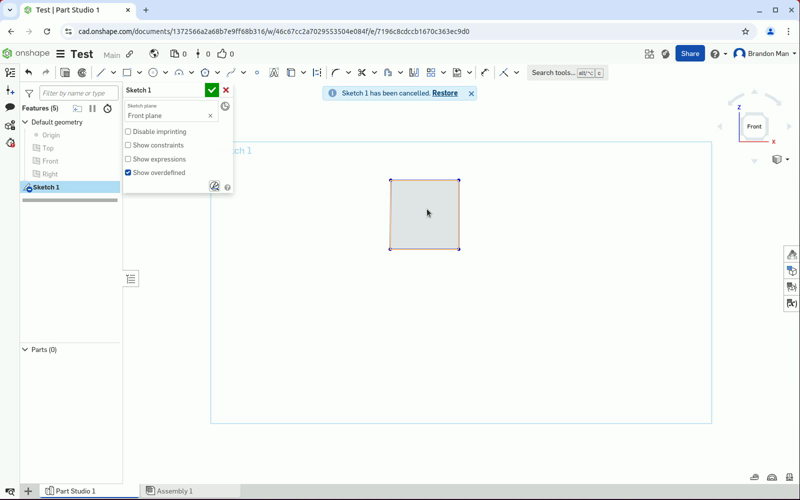
click(427, 208)
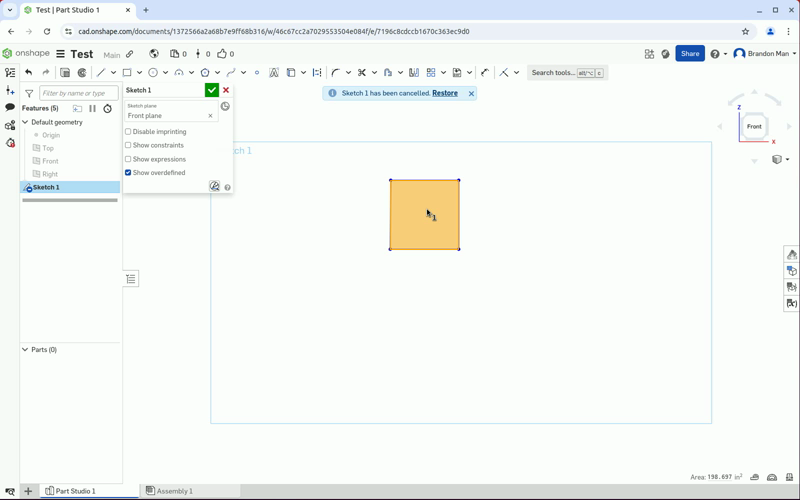
mouse_move(73, 352)
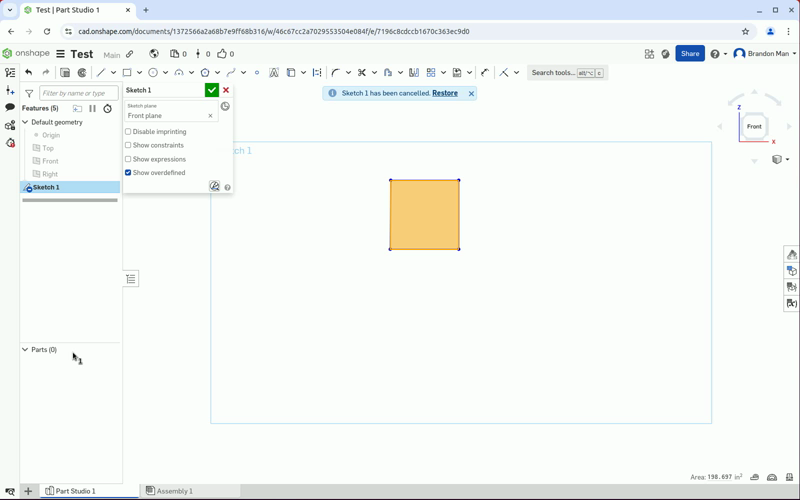
key(shift+y)
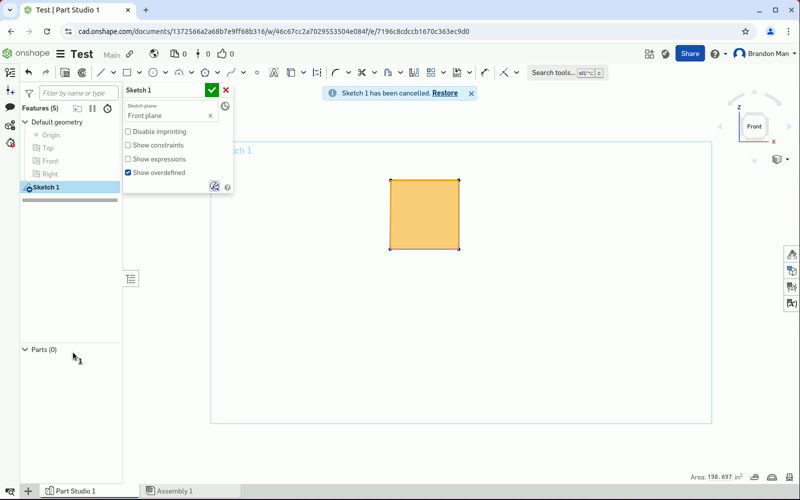
key(shift+e)
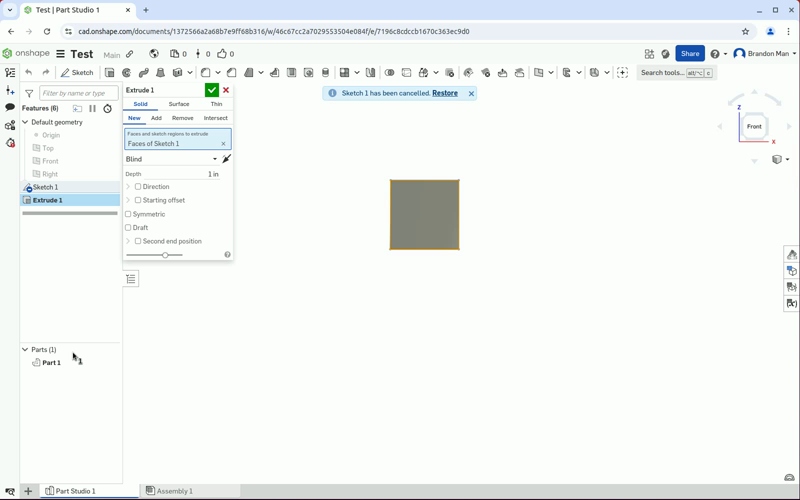
mouse_move(143, 106)
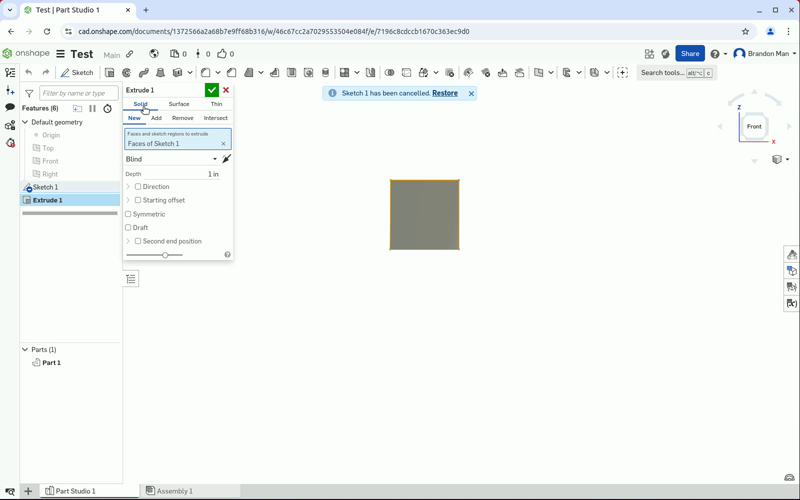
click(143, 106)
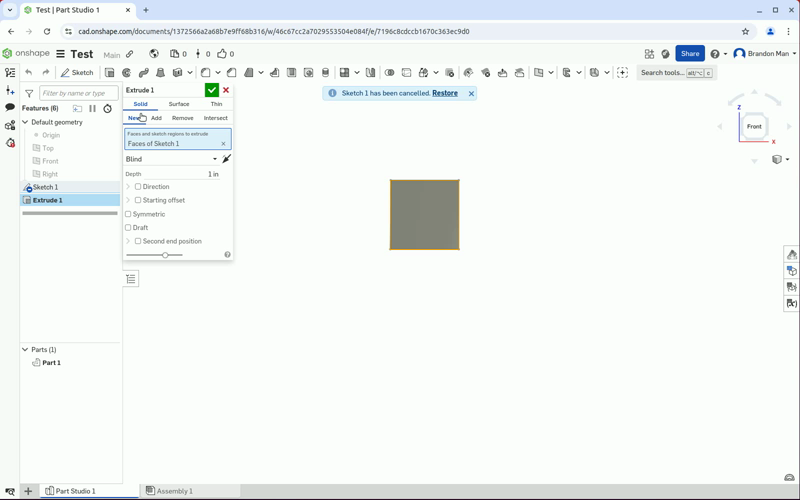
mouse_move(137, 120)
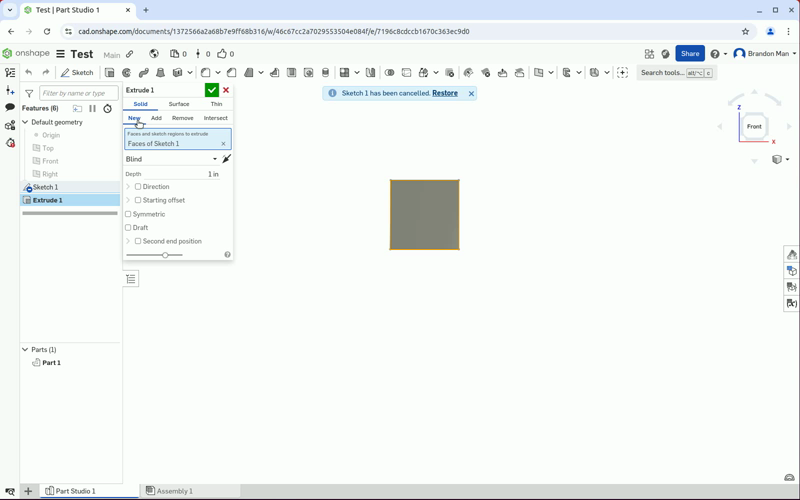
click(137, 120)
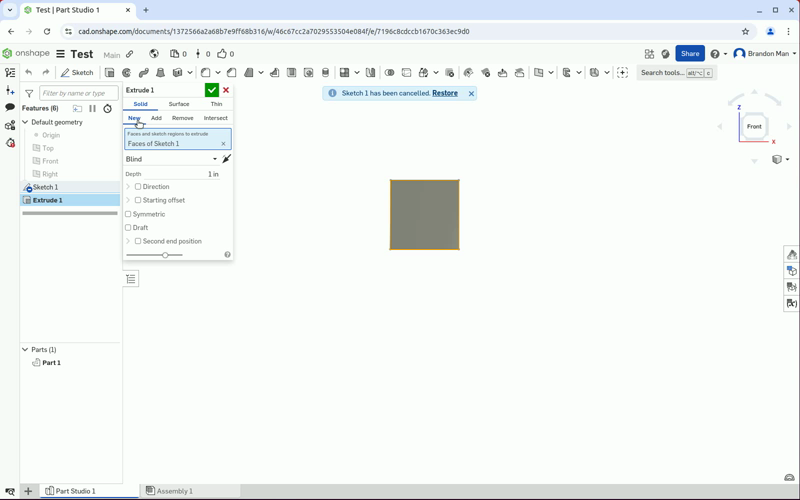
key(tab, 4)
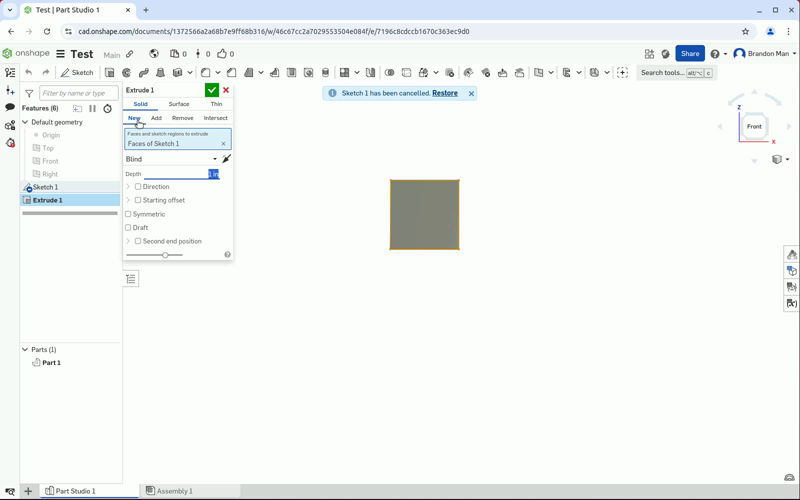
text(23.108)
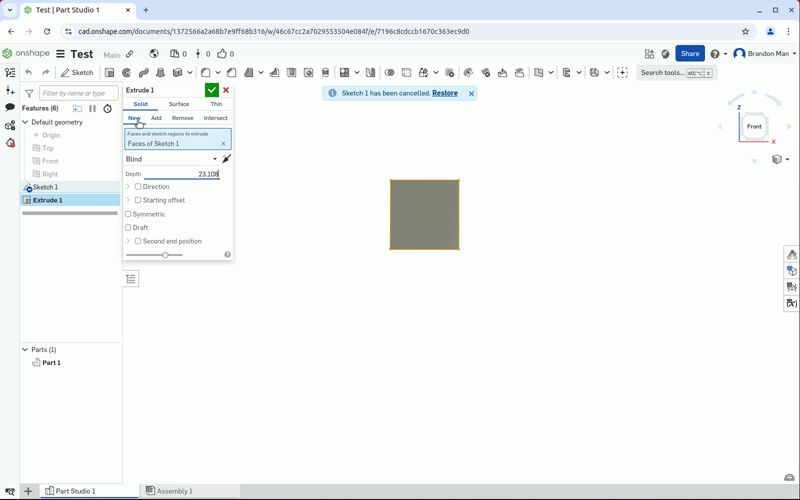
key(enter)
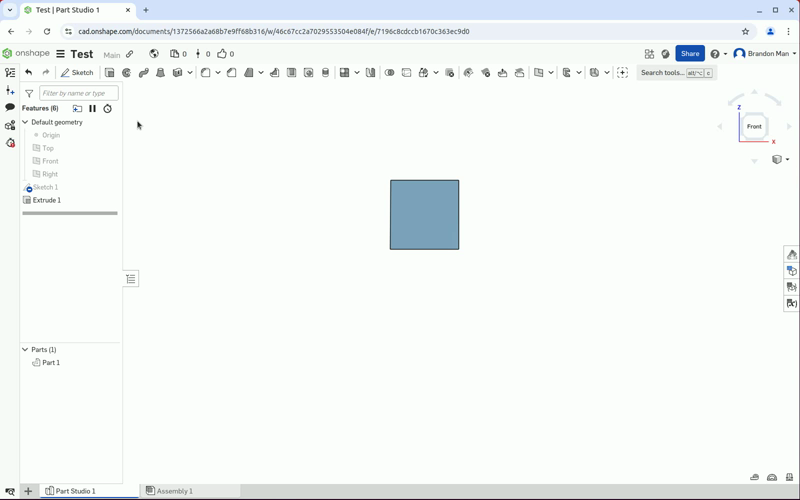
key(shift+h)
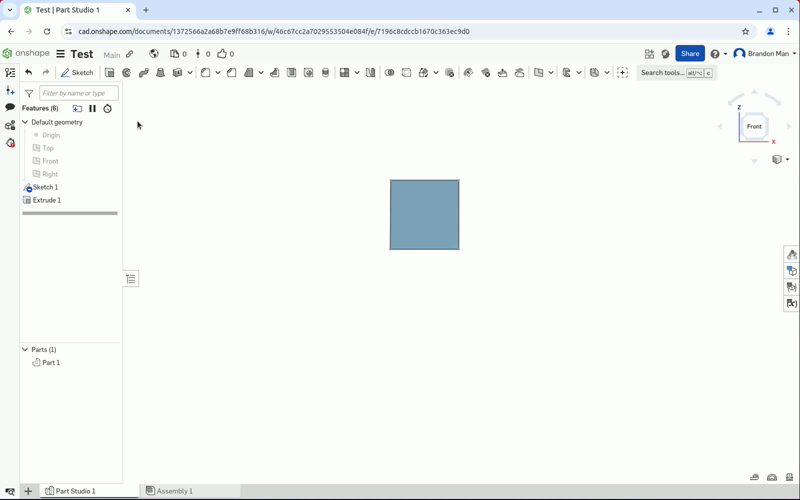
key(shift+h)
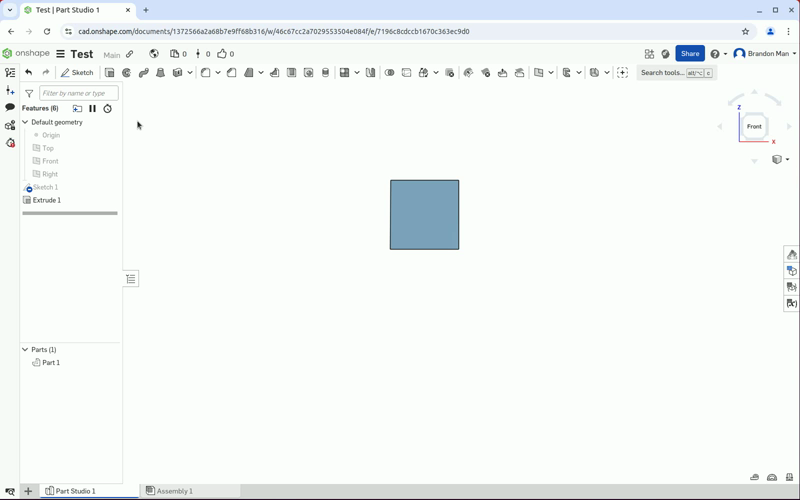
mouse_move(73, 189)
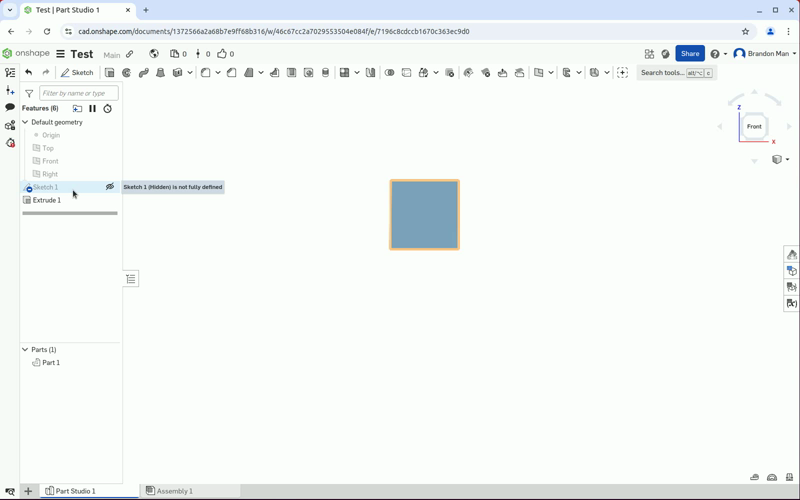
click(73, 189)
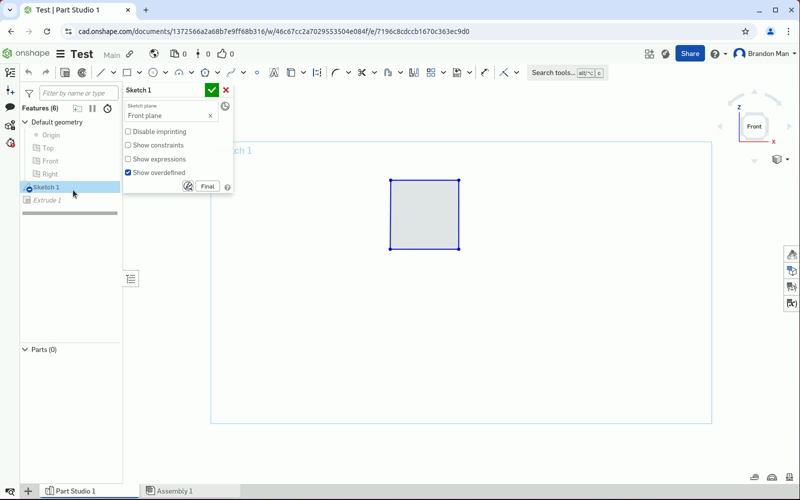
mouse_move(229, 92)
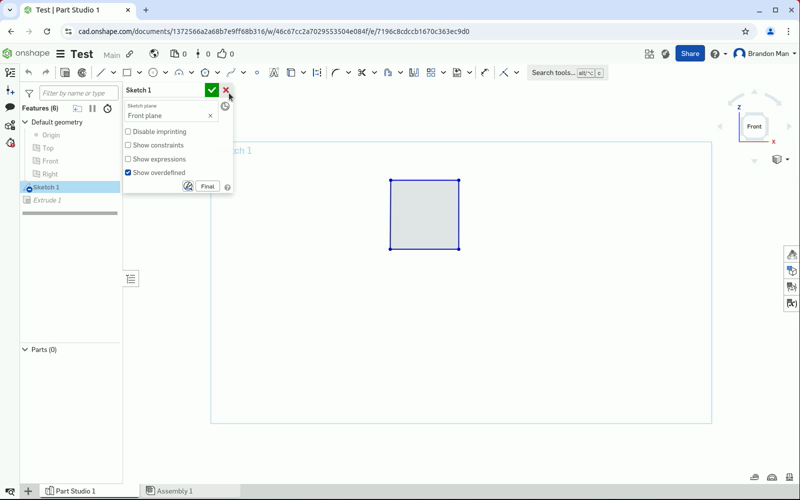
click(229, 92)
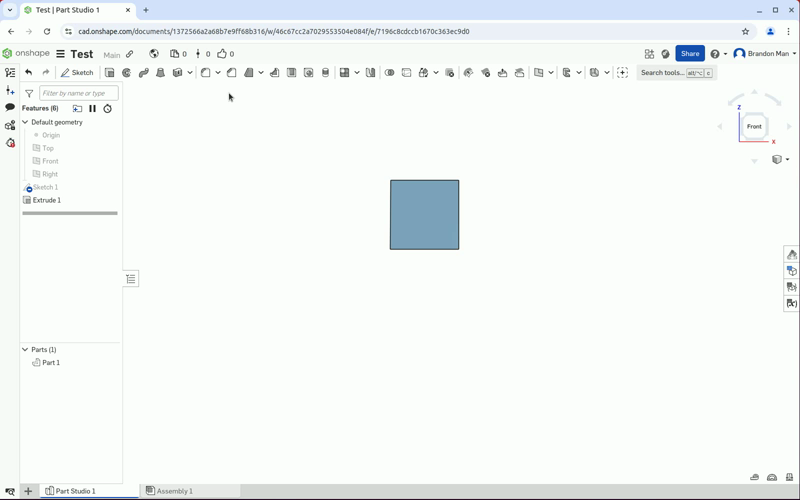
mouse_move(541, 75)
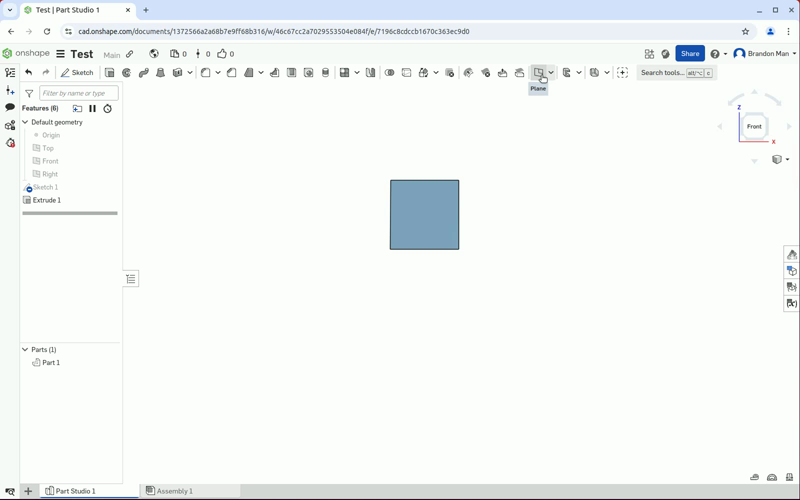
click(541, 75)
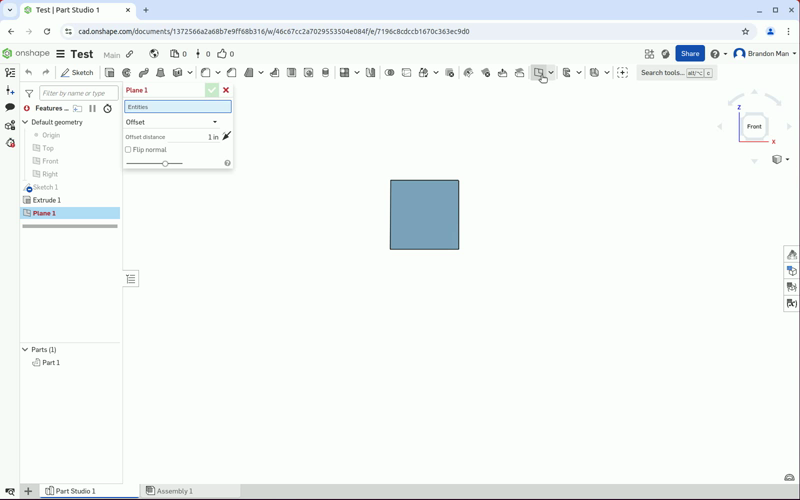
mouse_move(73, 163)
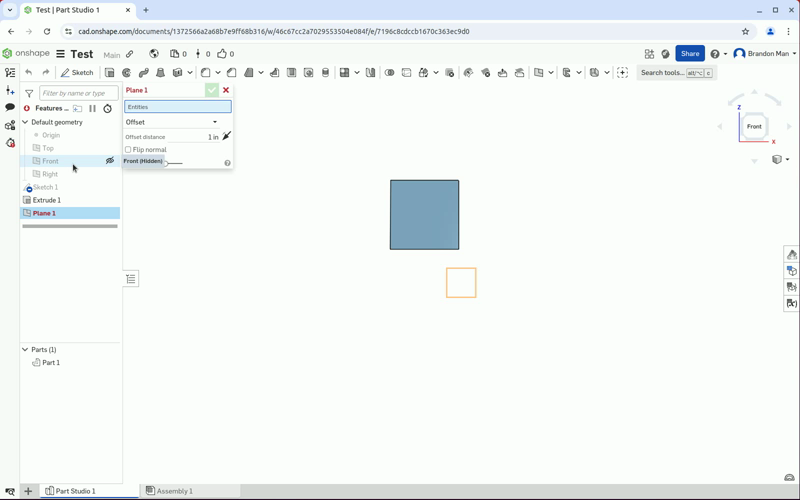
click(73, 163)
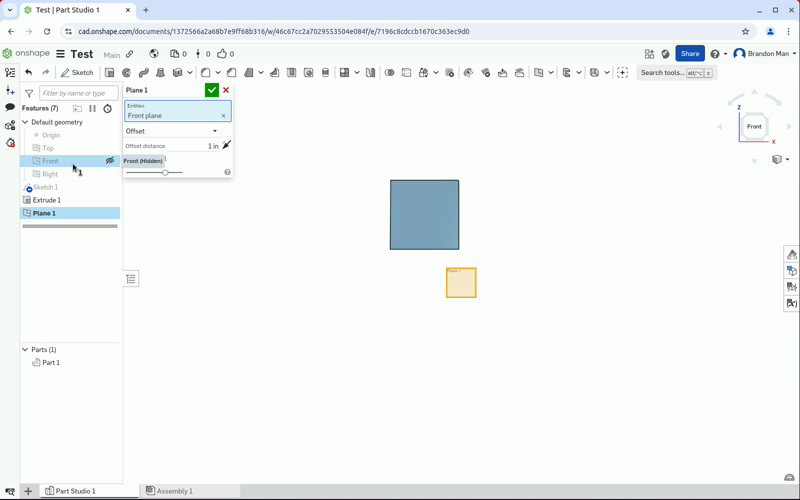
key(tab, 2)
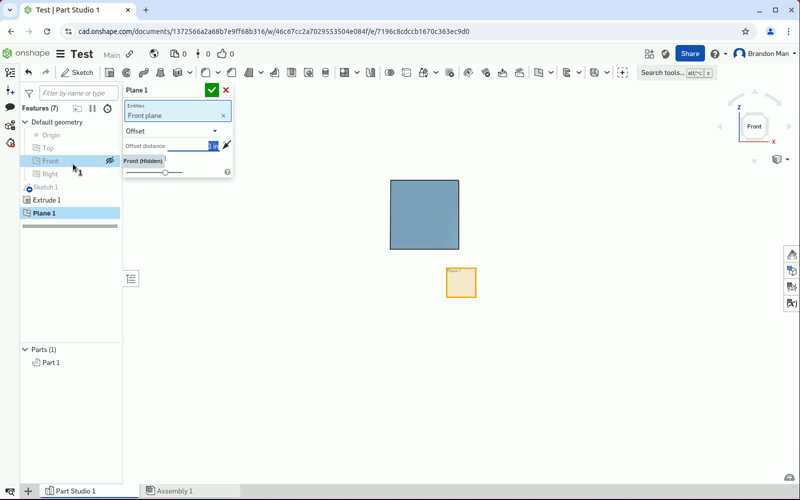
text(23.108)
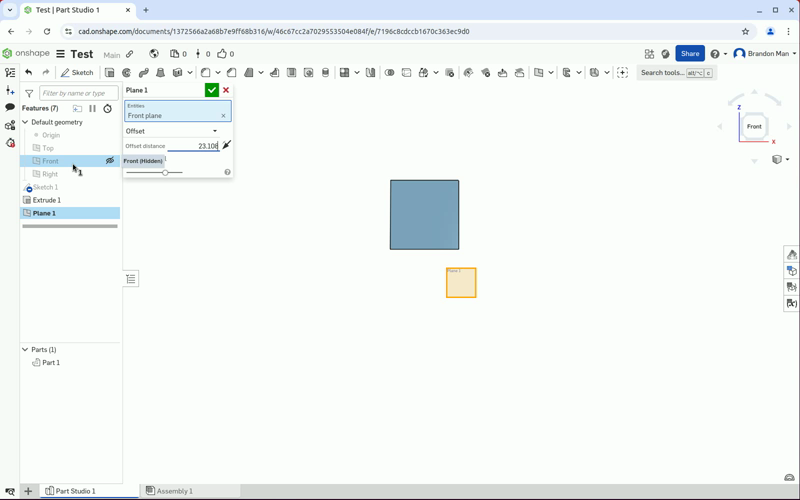
key(enter, 2)
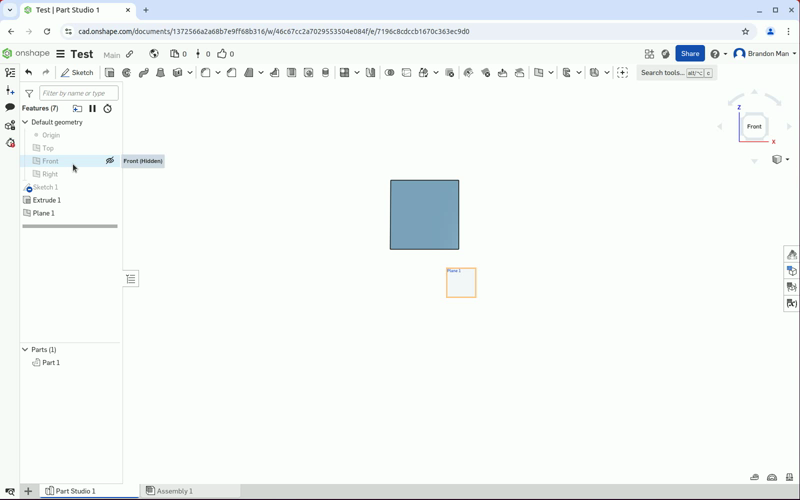
key(shift+s)
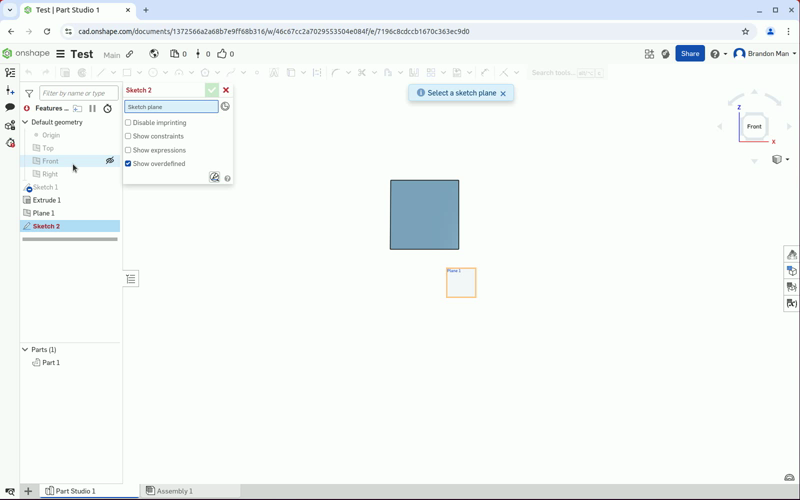
mouse_move(73, 215)
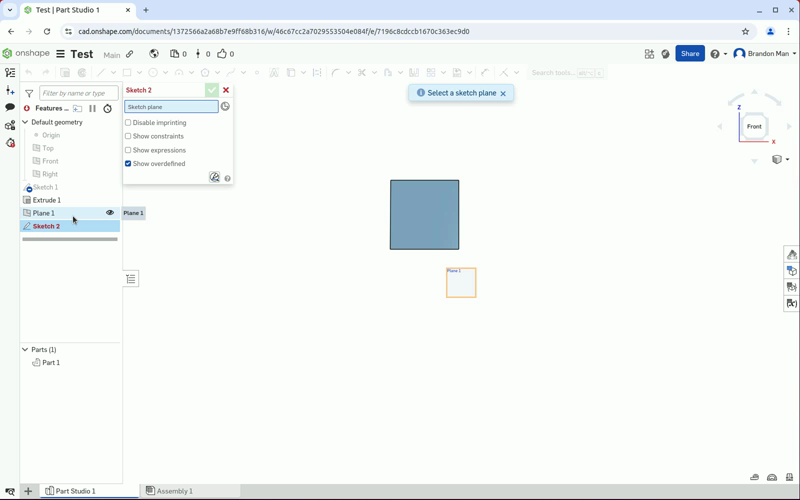
click(73, 215)
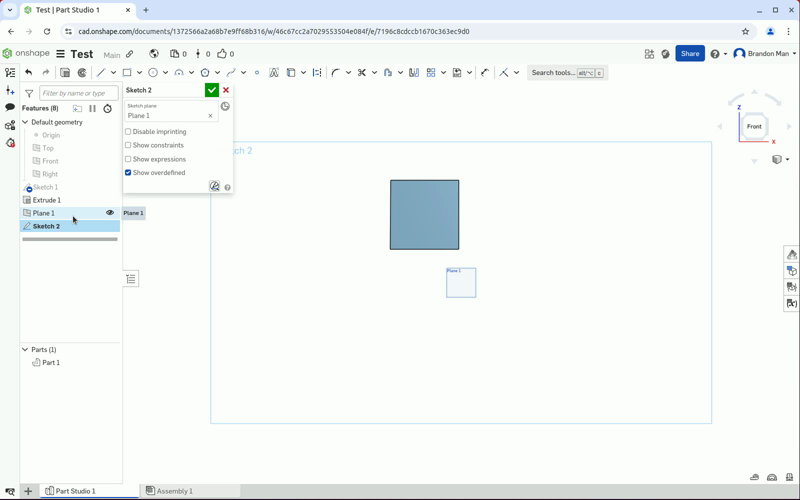
mouse_move(73, 352)
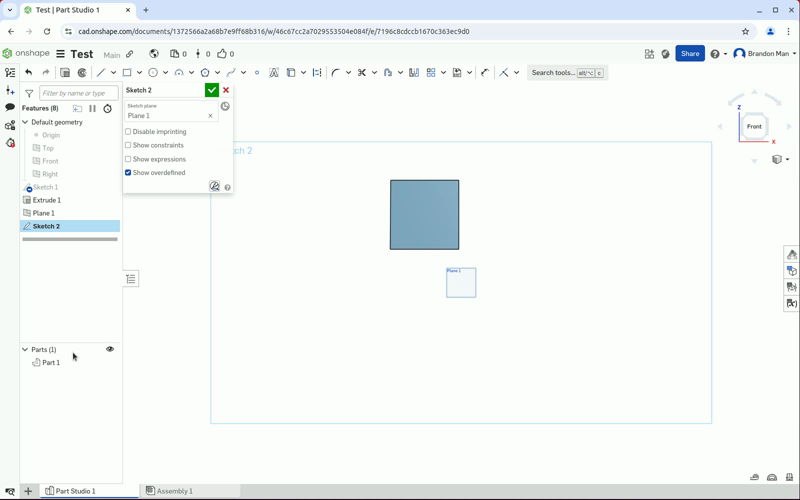
key(y)
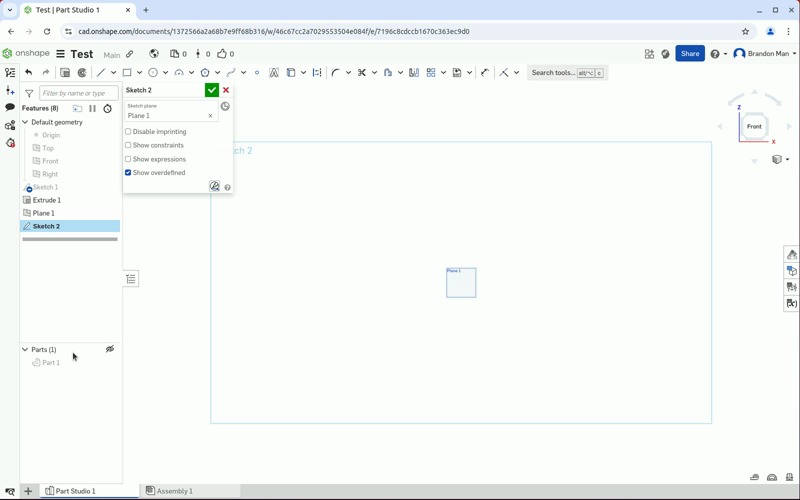
key(l)
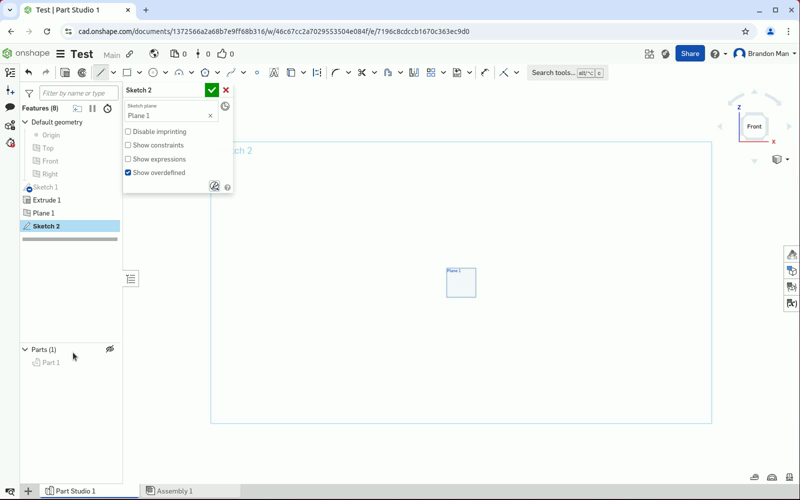
key_down(shift)
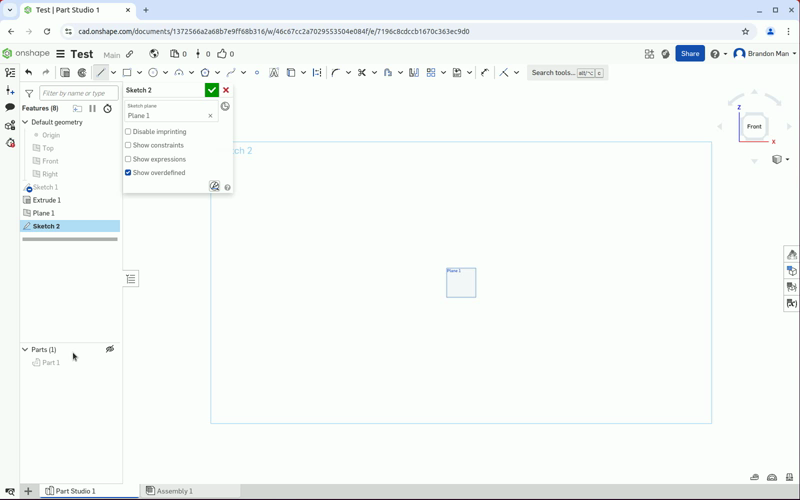
mouse_move(401, 239)
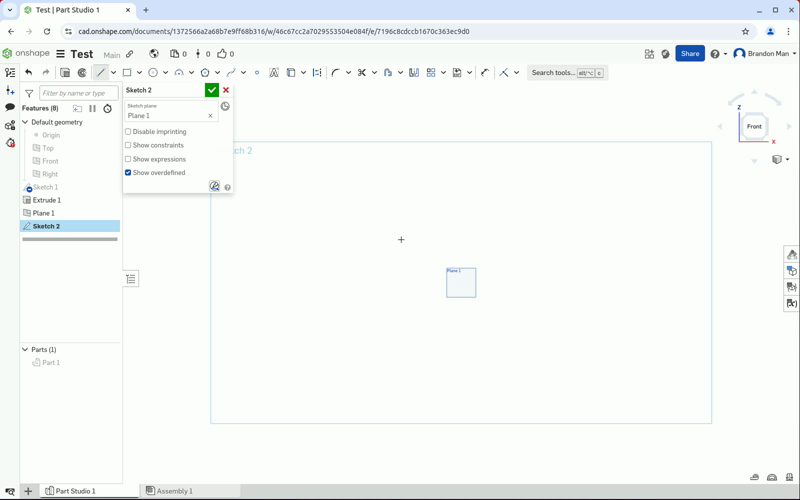
click(401, 239)
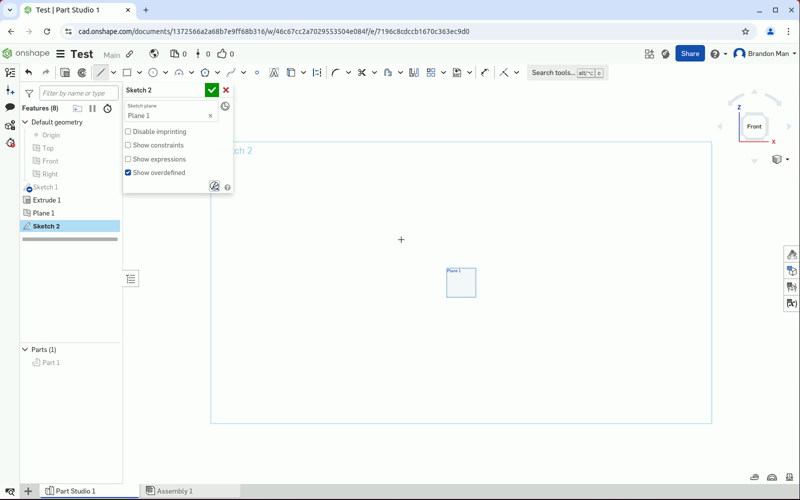
key_up(shift)
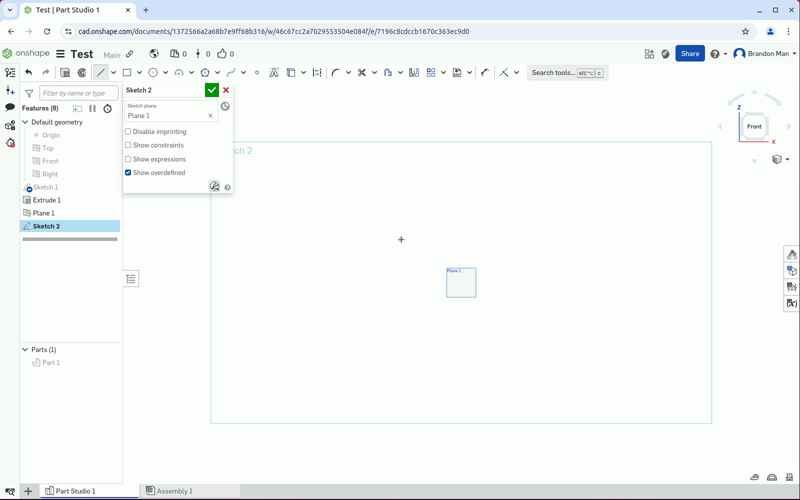
key_down(shift)
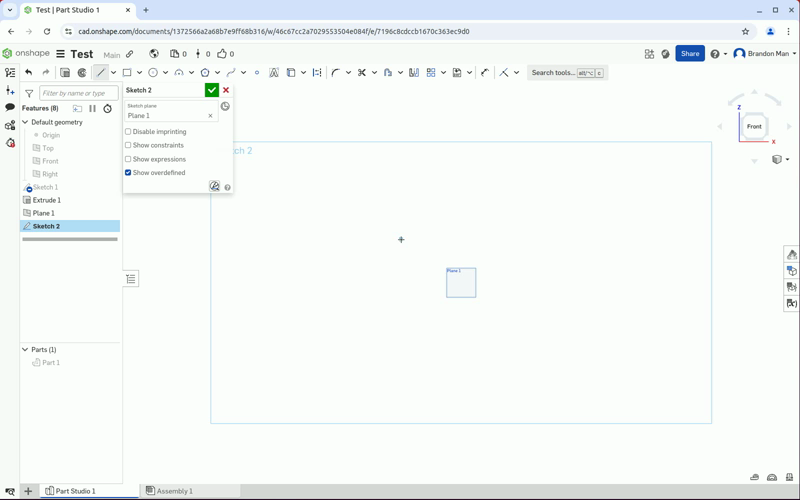
mouse_move(431, 239)
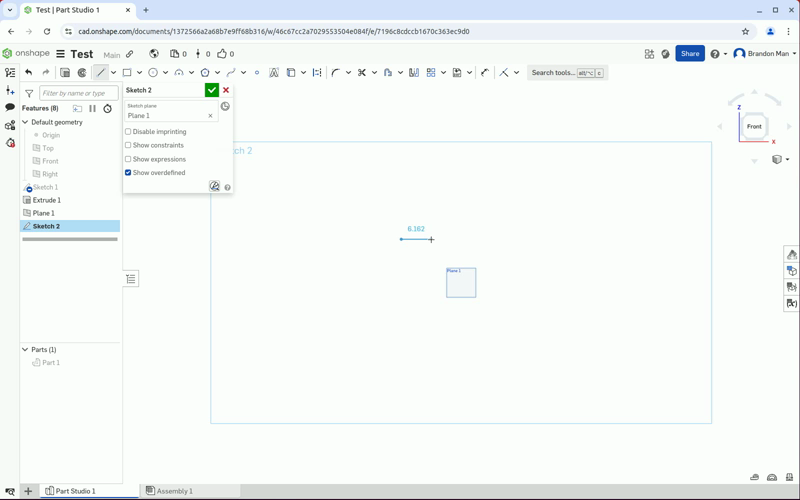
mouse_move(446, 239)
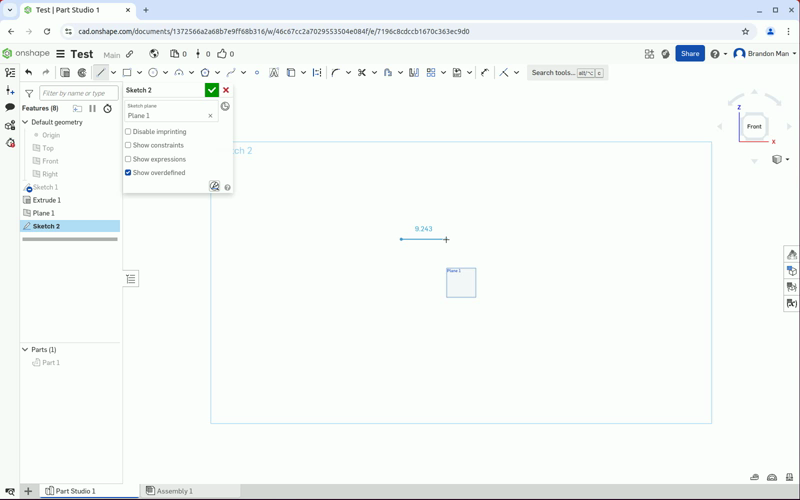
click(446, 239)
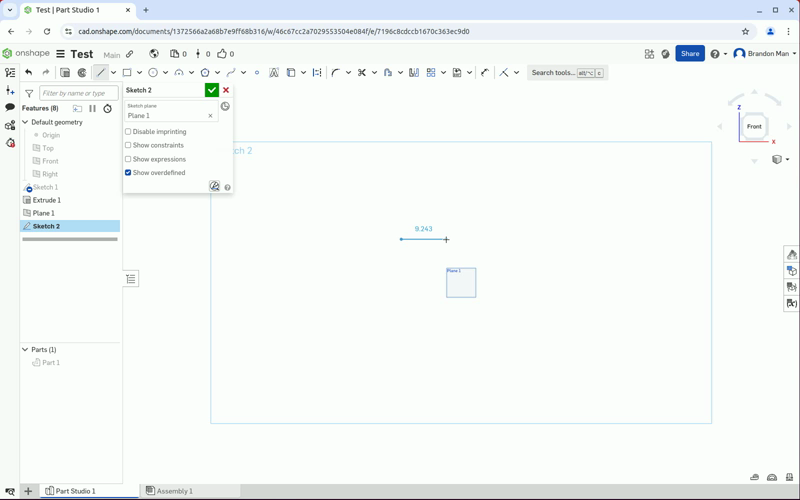
key_up(shift)
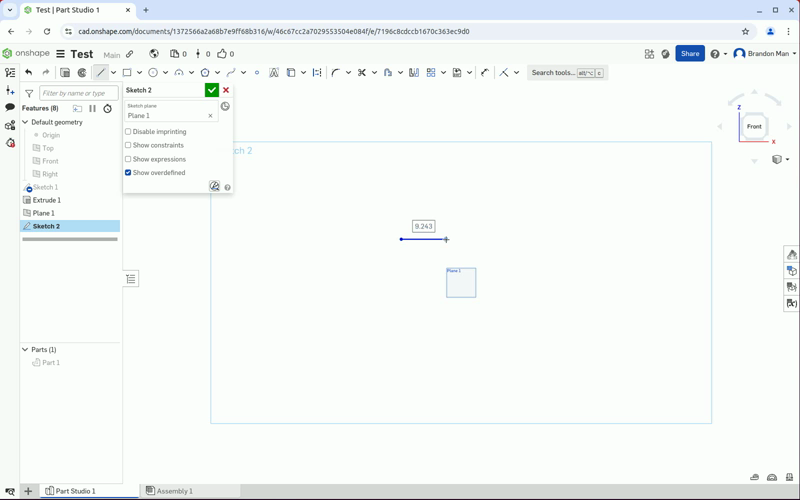
key_down(shift)
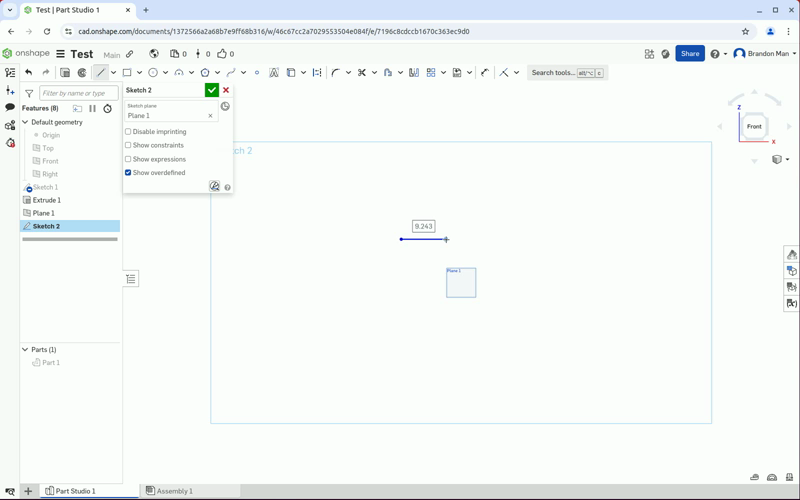
mouse_move(476, 239)
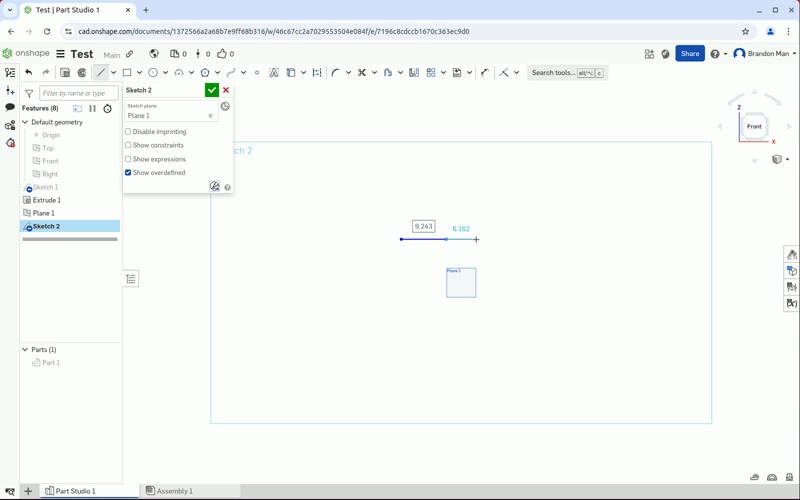
mouse_move(446, 194)
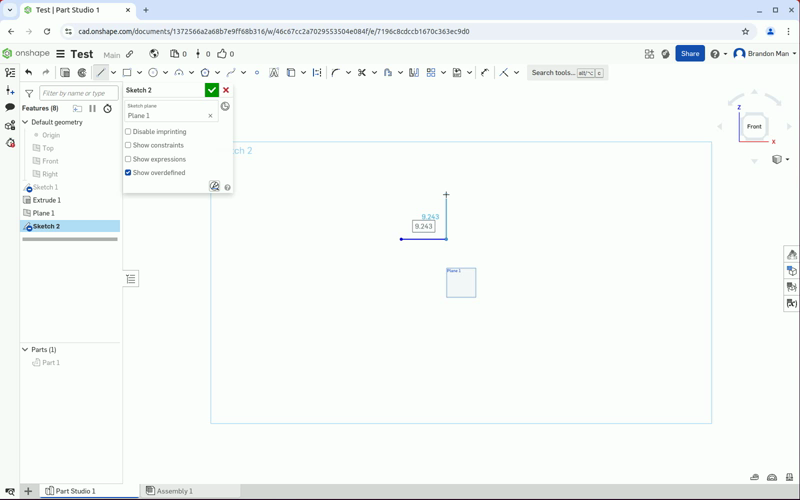
click(446, 194)
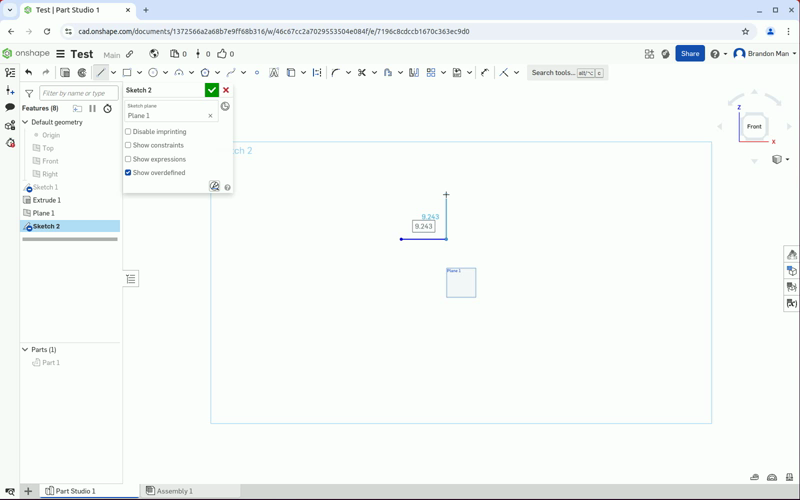
key_up(shift)
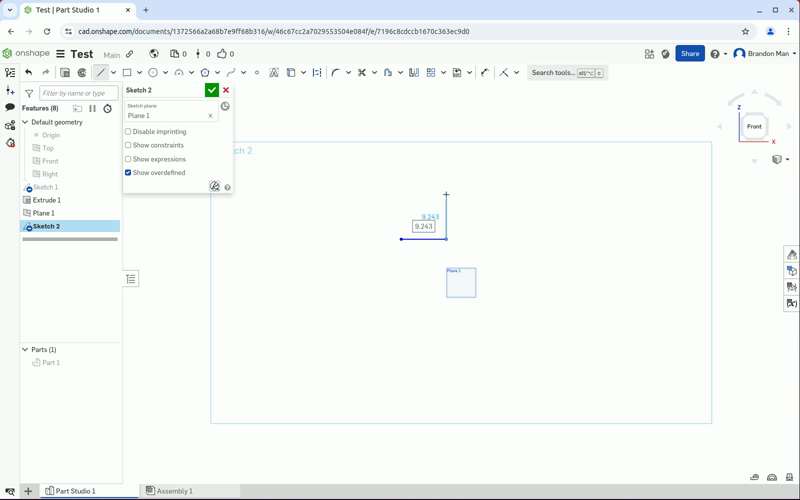
key_down(shift)
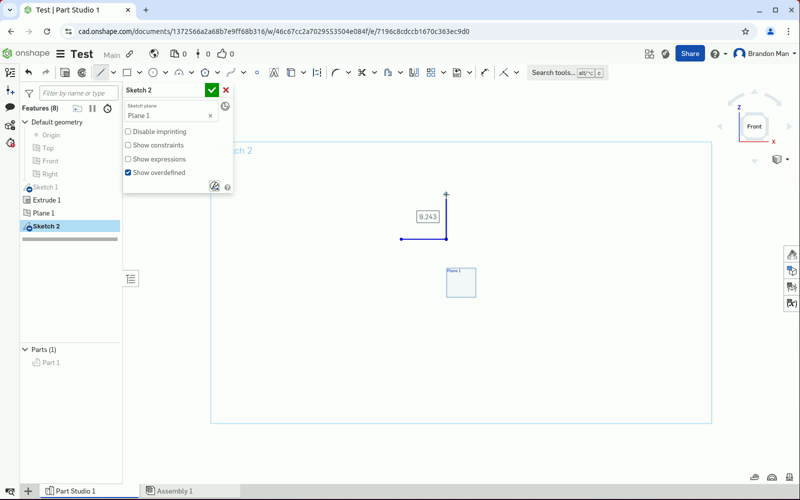
mouse_move(476, 194)
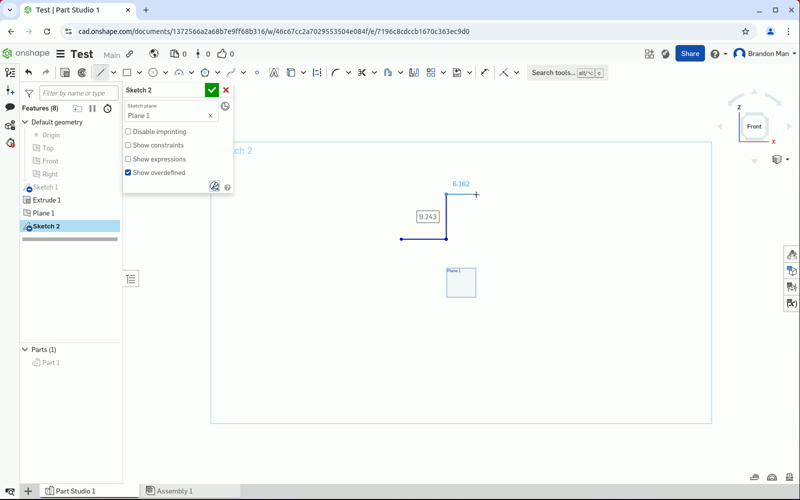
mouse_move(401, 194)
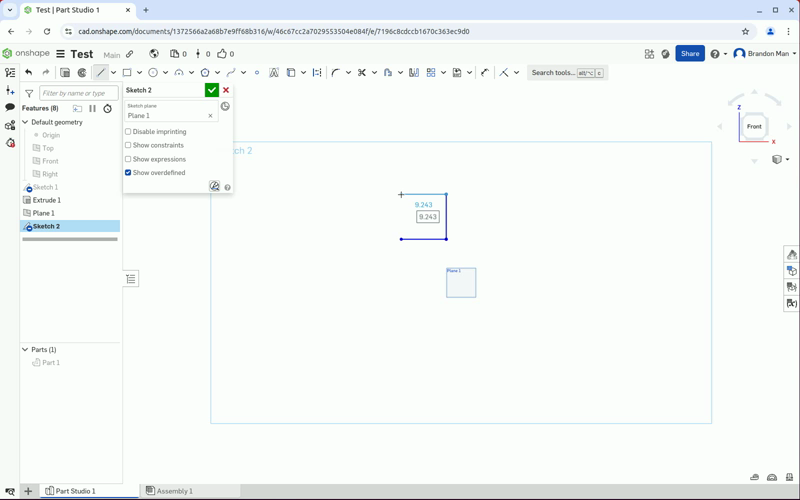
click(401, 194)
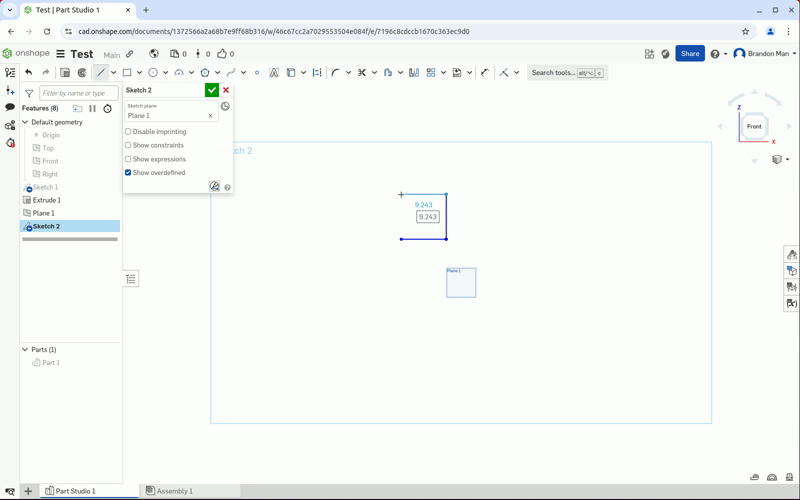
key_up(shift)
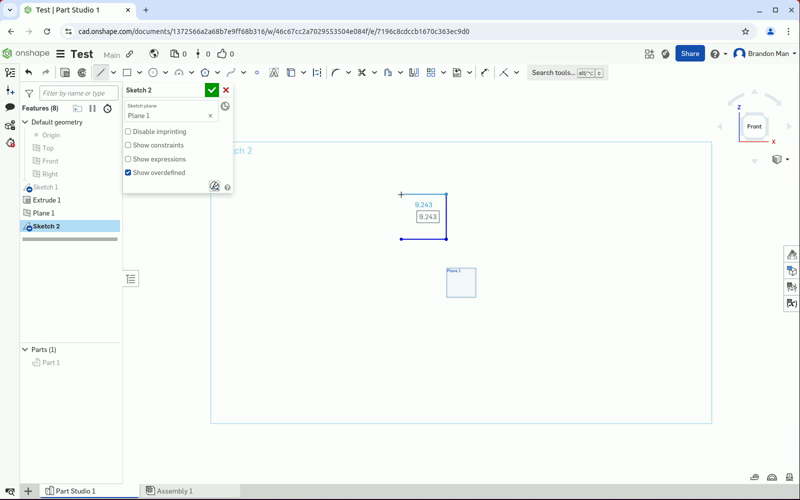
mouse_move(431, 194)
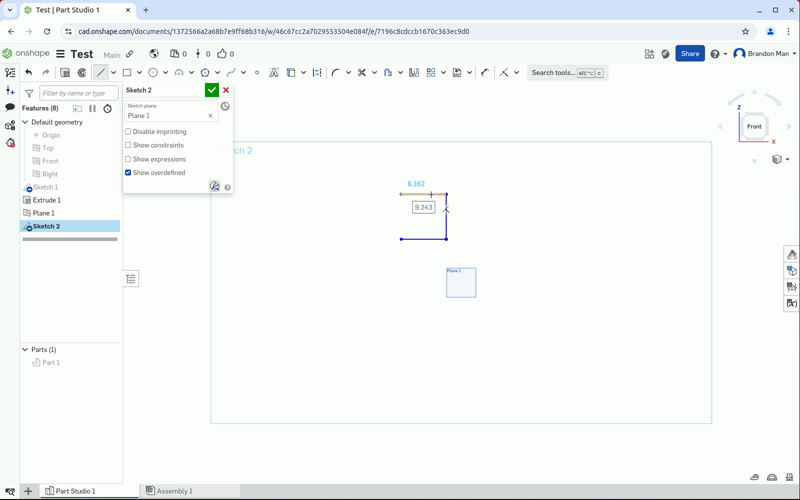
key_down(shift)
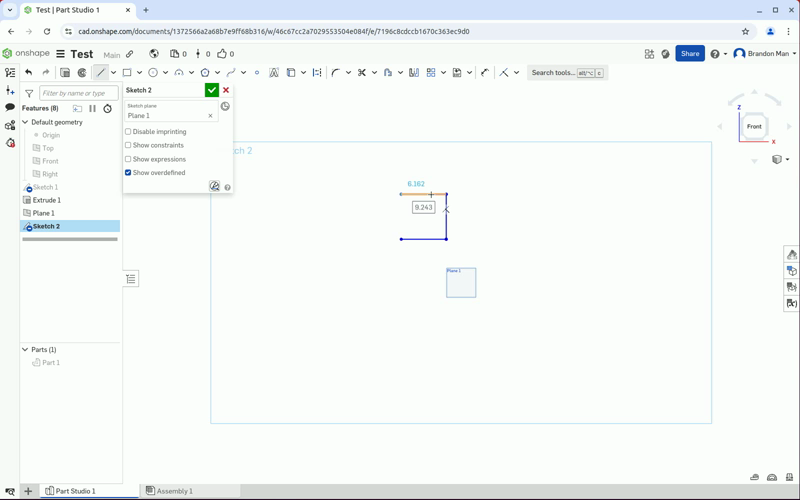
mouse_move(401, 239)
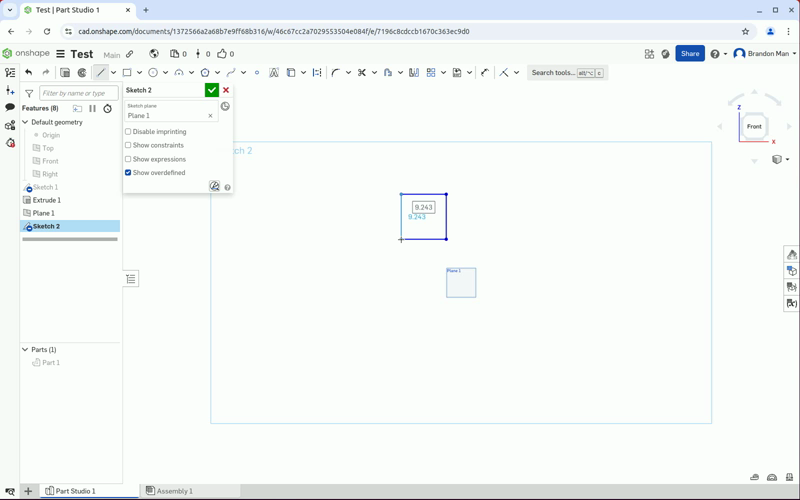
key_up(shift)
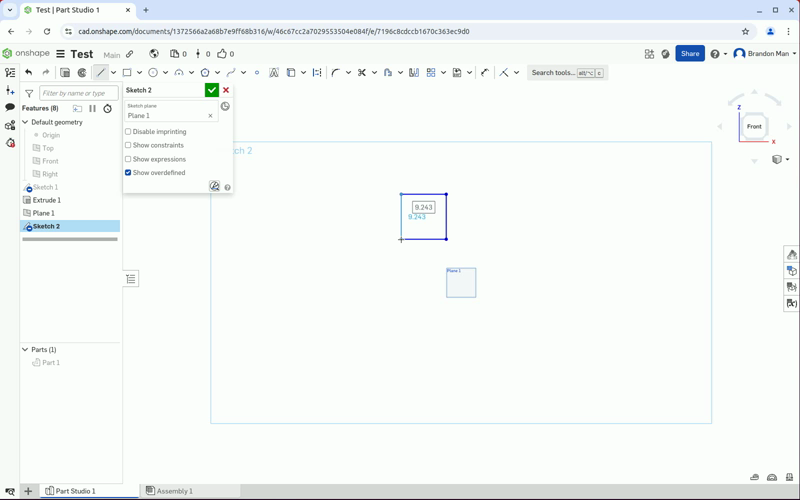
click(401, 239)
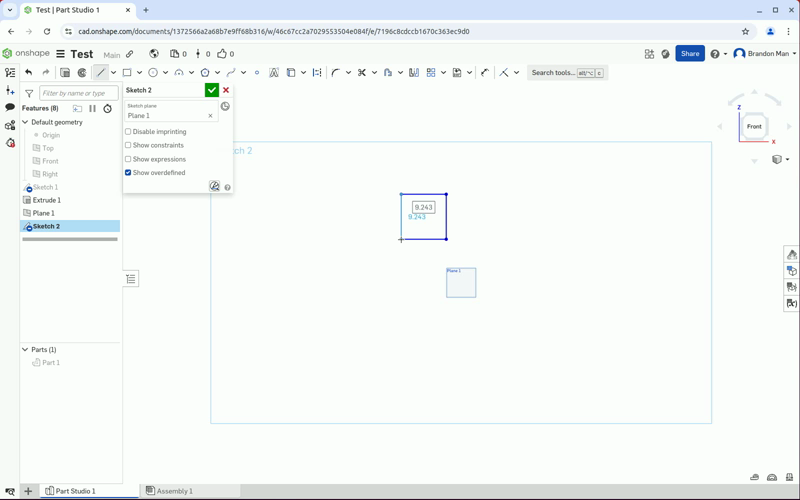
key(esc)
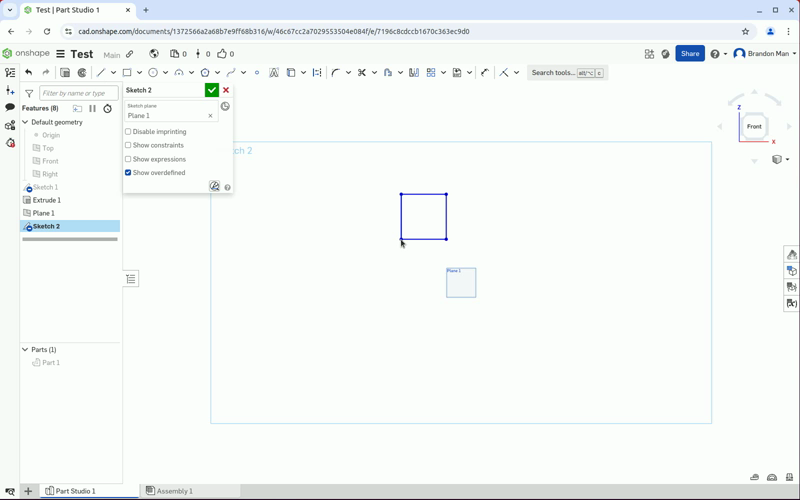
mouse_move(416, 233)
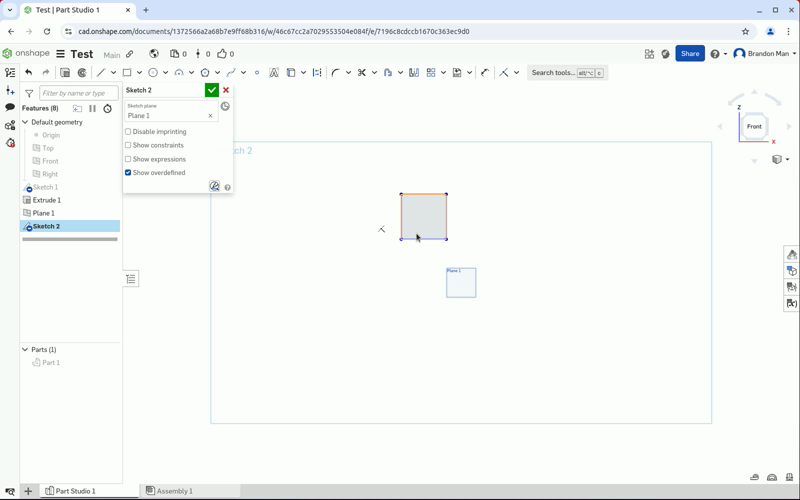
click(416, 233)
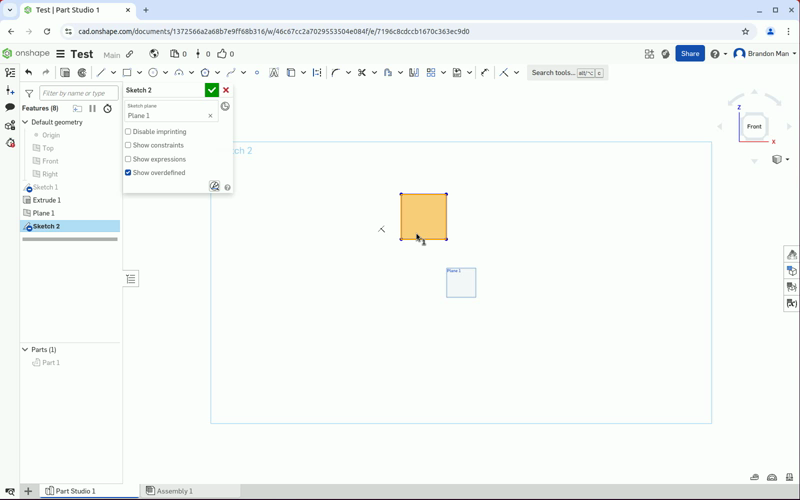
mouse_move(73, 352)
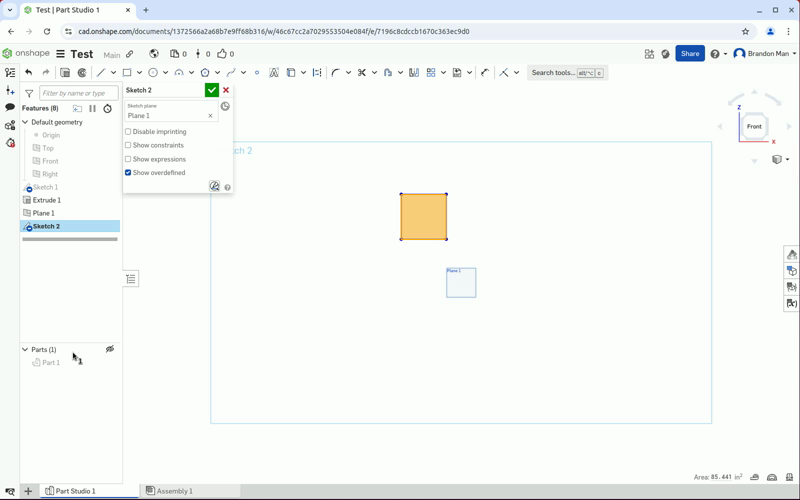
key(shift+y)
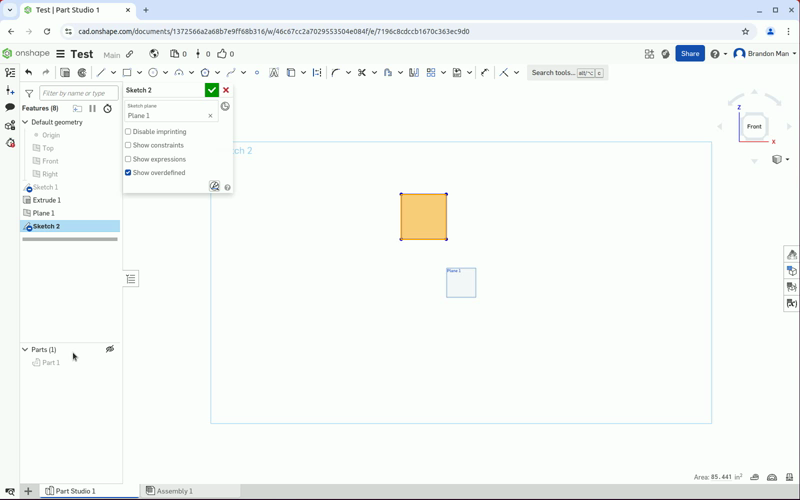
key(shift+e)
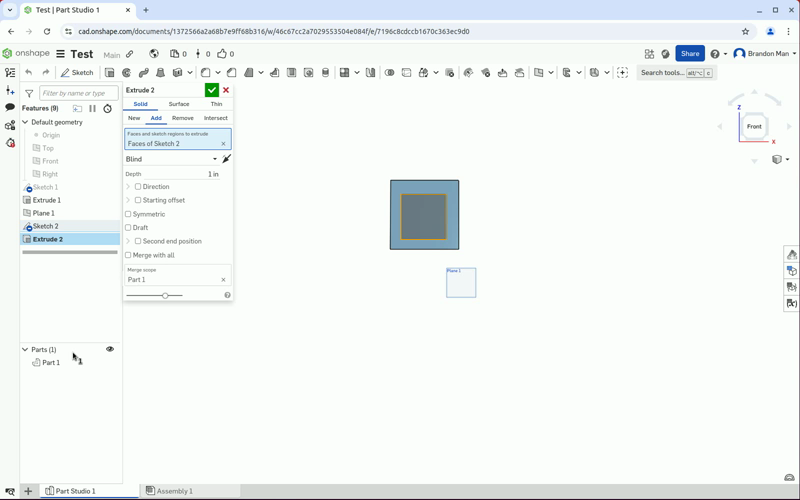
mouse_move(143, 106)
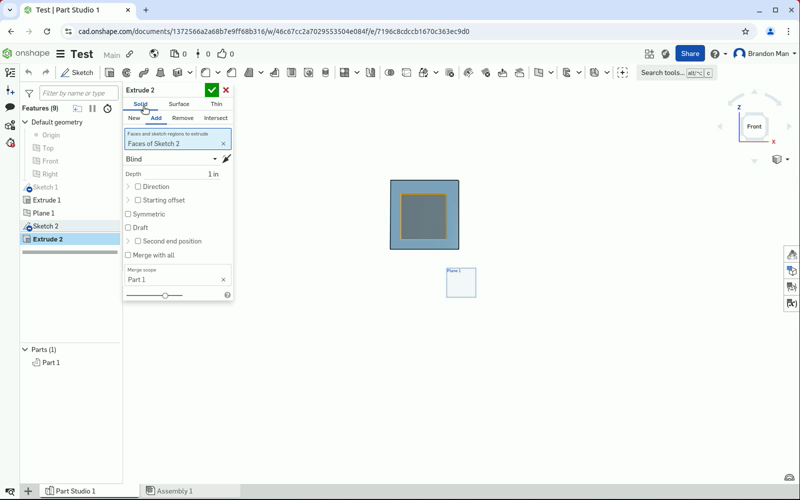
click(143, 106)
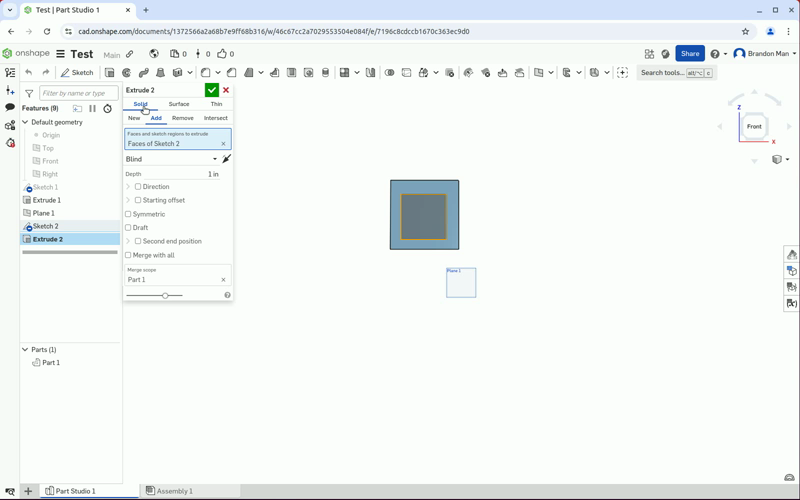
mouse_move(186, 120)
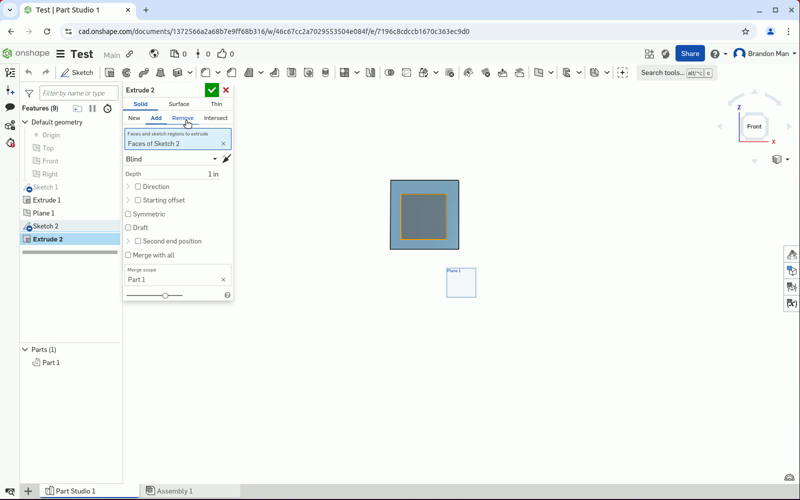
click(186, 120)
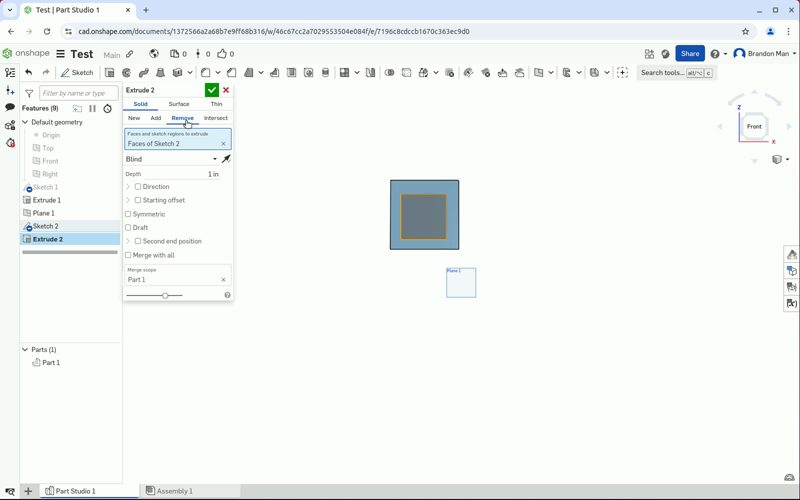
key(tab, 4)
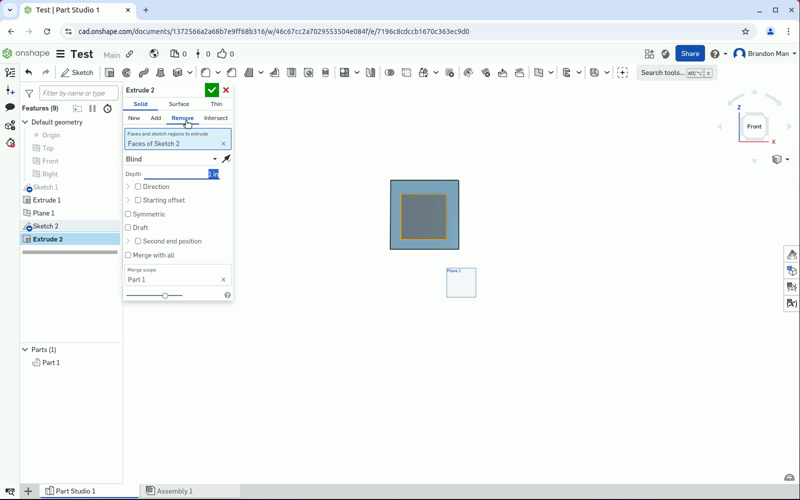
text(13.961)
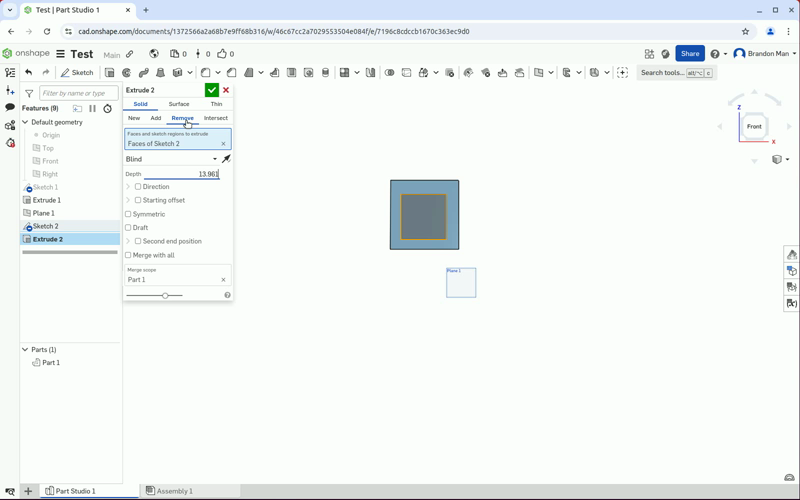
key(tab, 6)
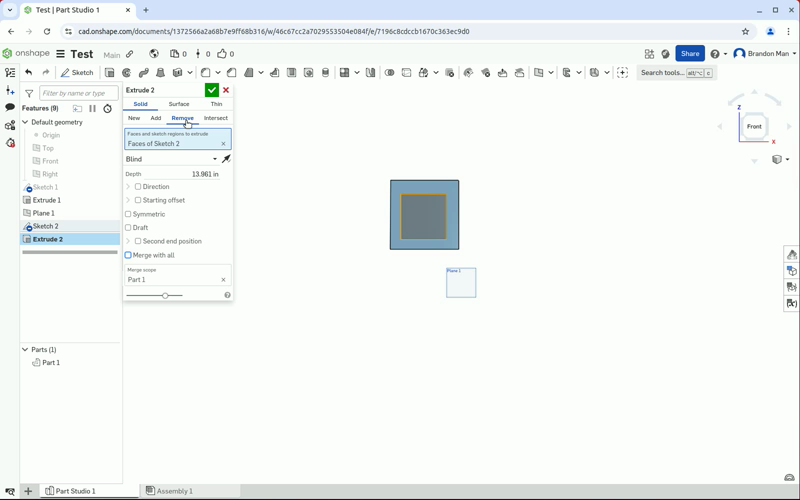
key(space)
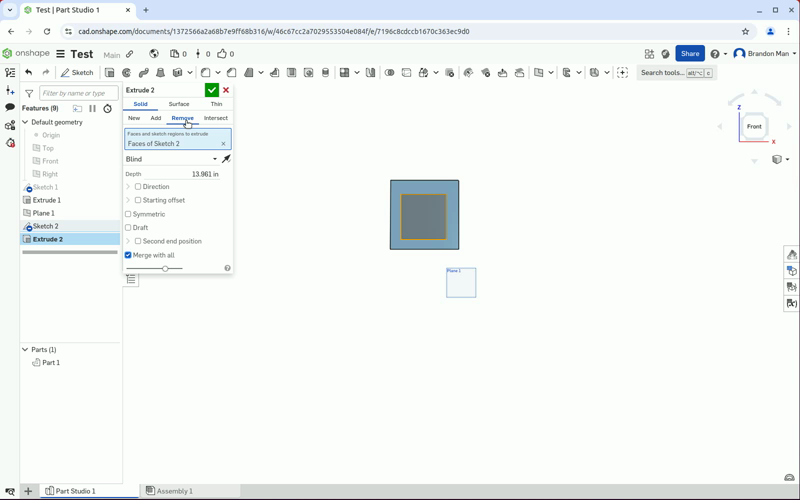
key(enter)
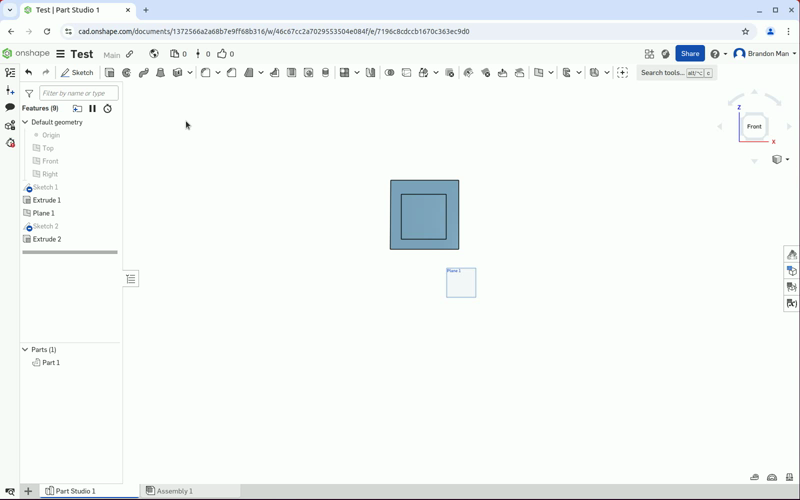
key(shift+h)
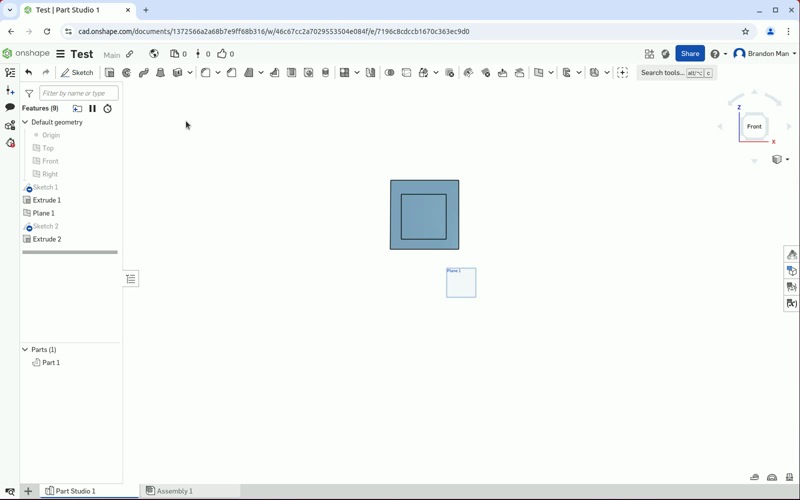
key(shift+h)
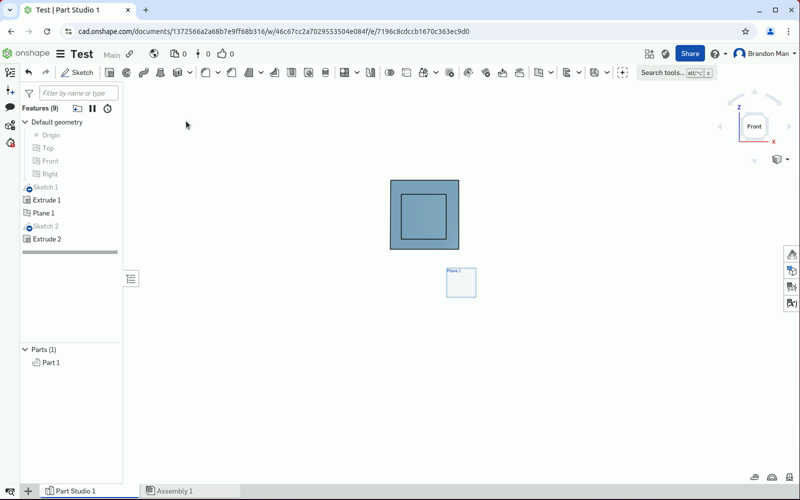
mouse_move(73, 189)
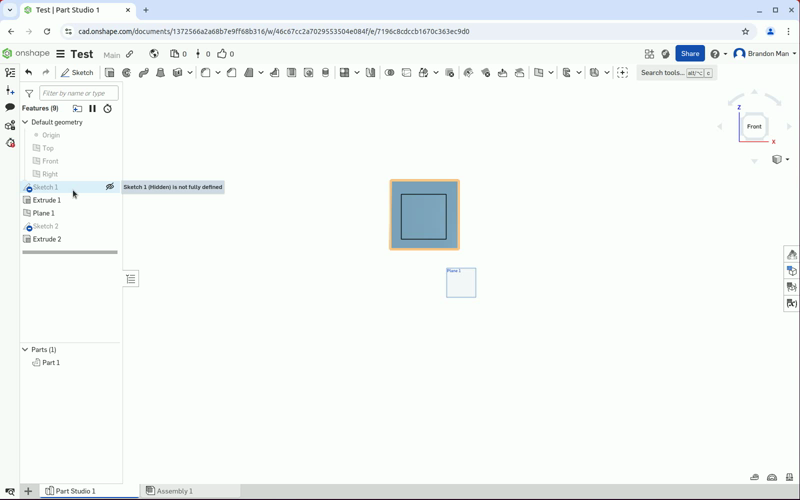
click(73, 189)
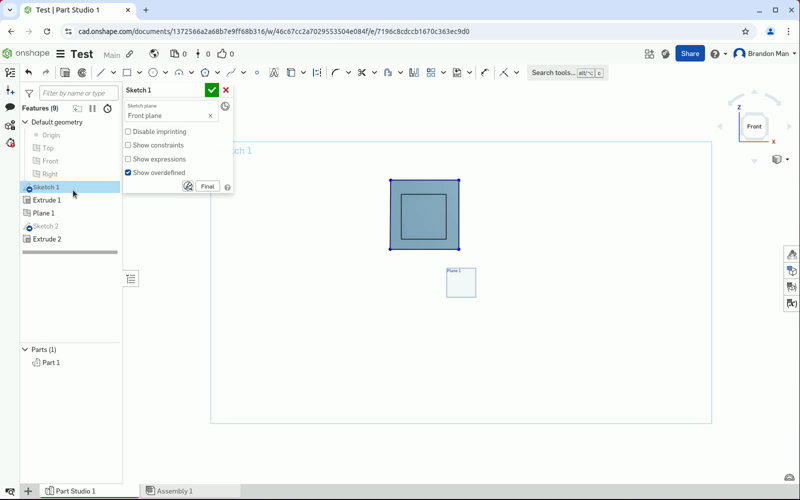
mouse_move(229, 92)
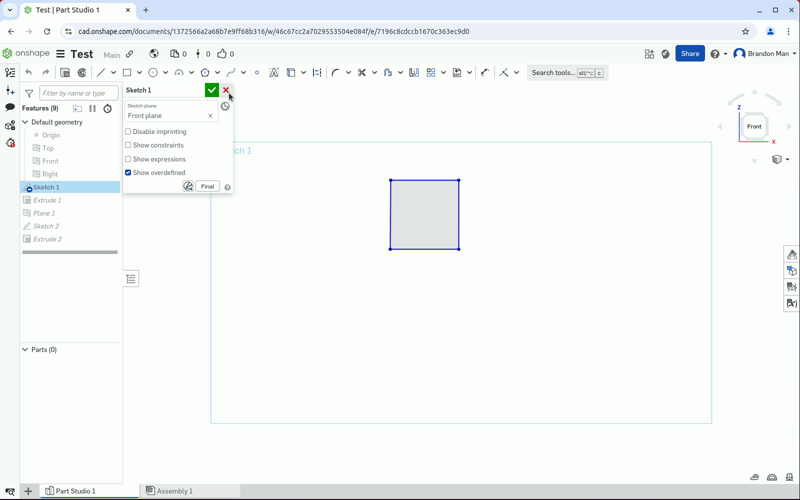
click(229, 92)
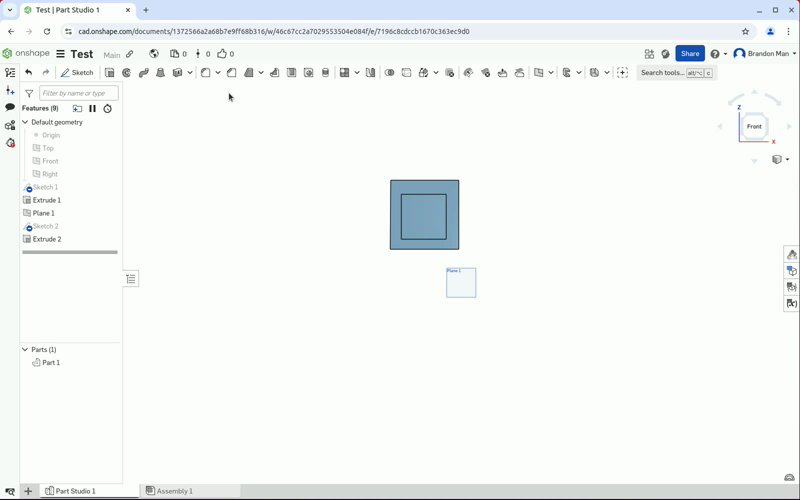
mouse_move(73, 352)
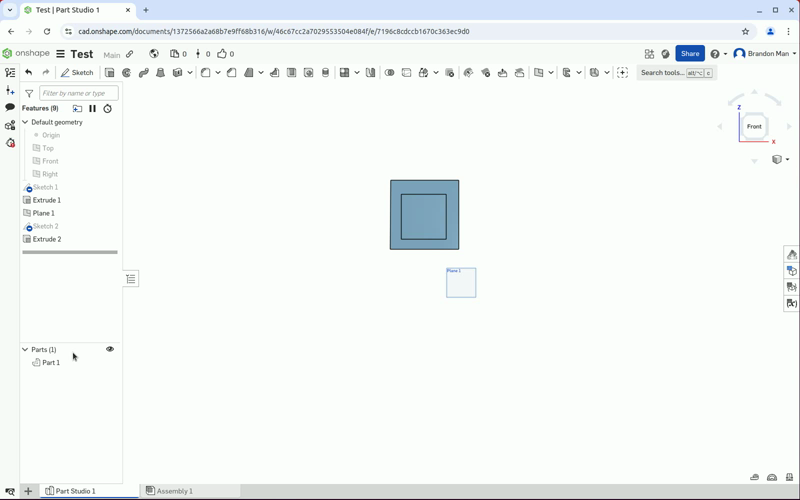
key(y)
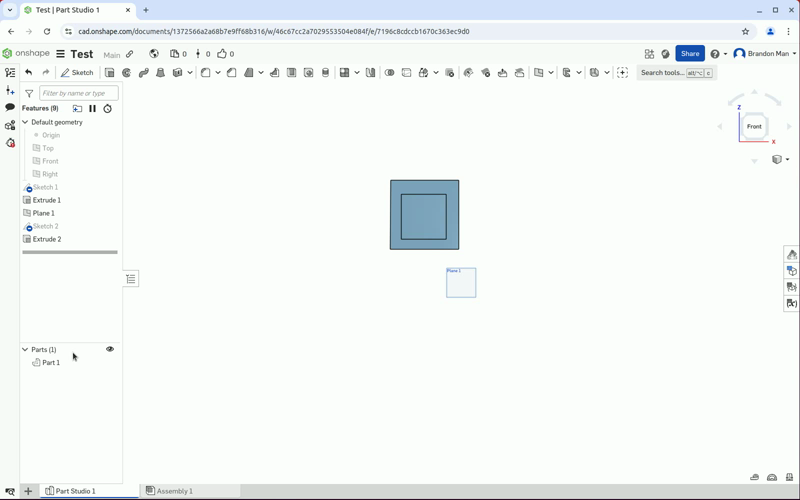
key(shift+p)
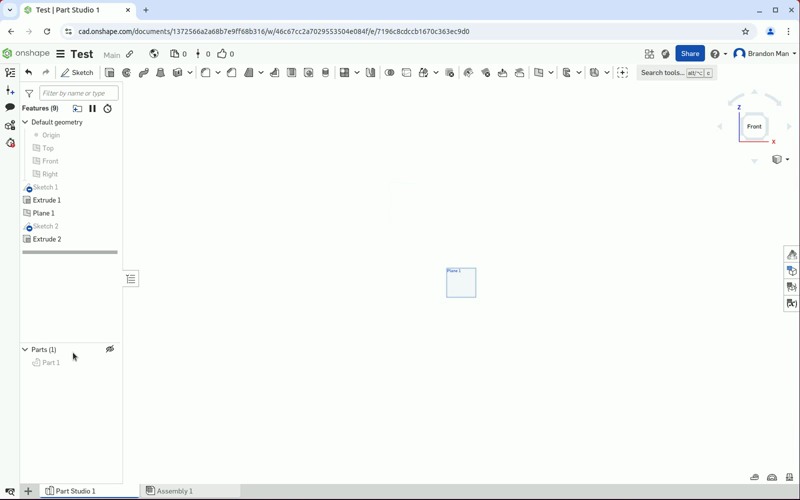
key(space)
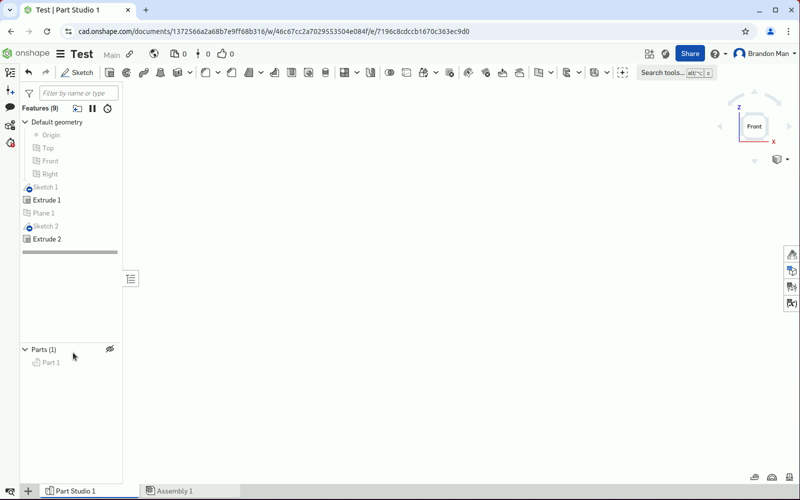
key_down(shift)
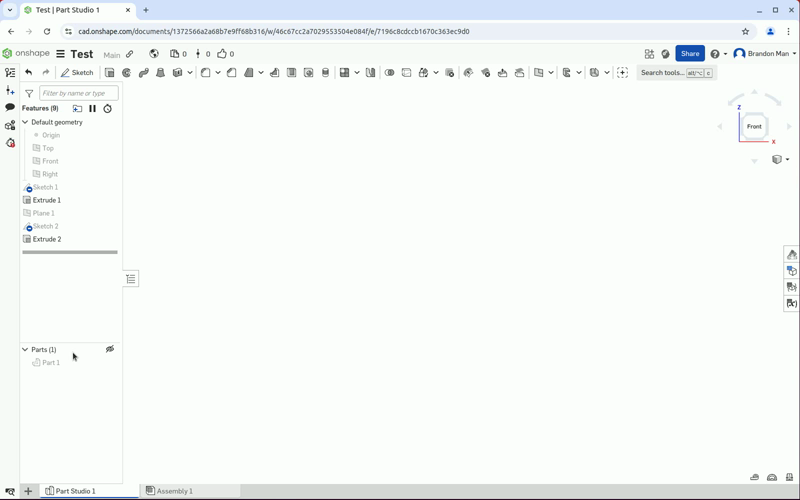
key(left)
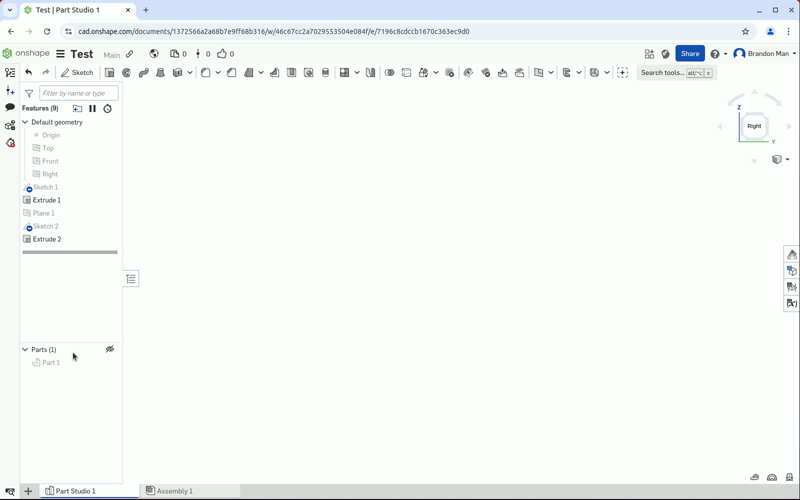
key_up(shift)
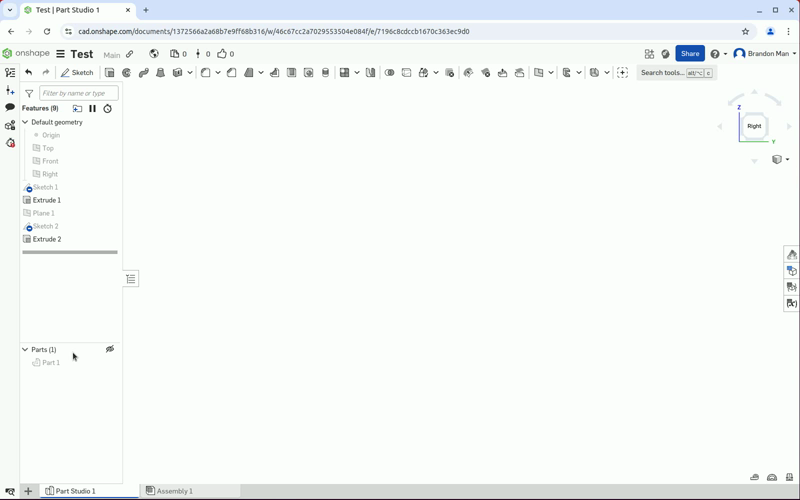
mouse_move(73, 352)
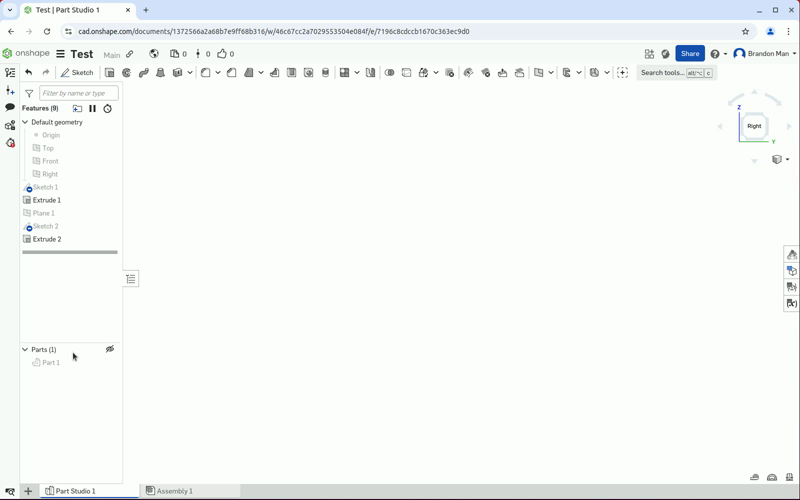
key(shift+y)
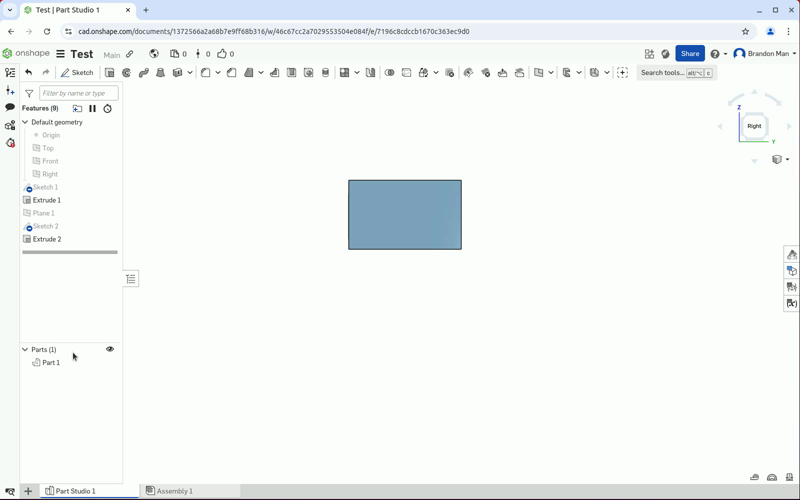
mouse_move(541, 75)
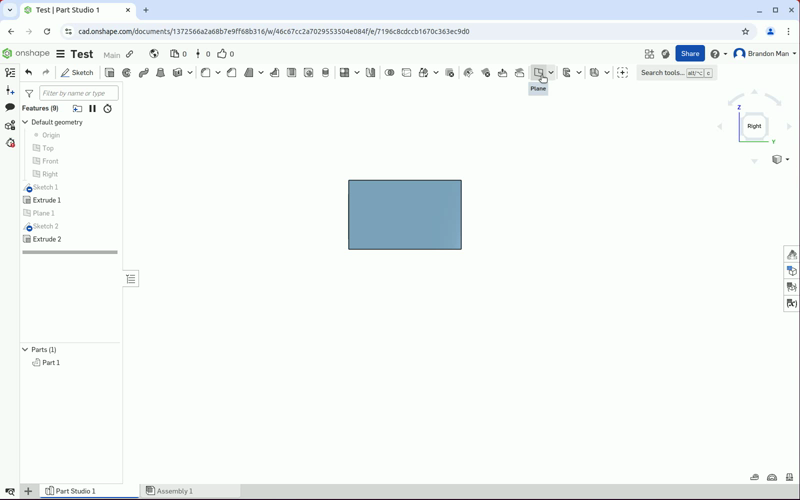
click(541, 75)
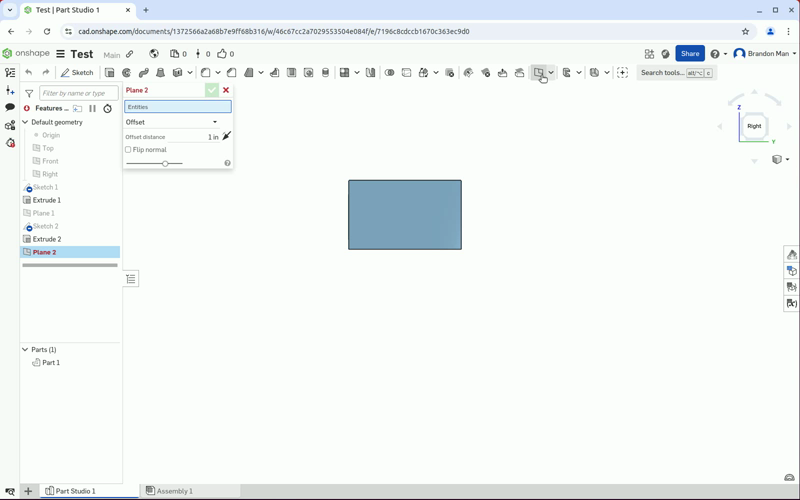
mouse_move(73, 176)
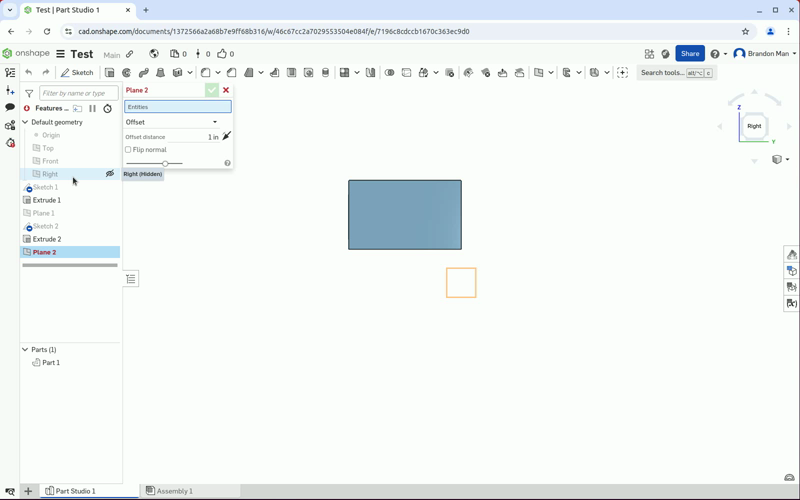
click(73, 176)
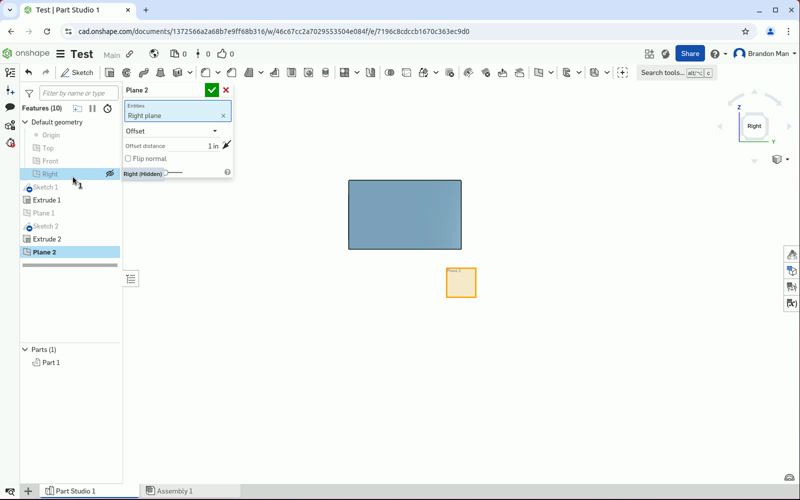
key(tab, 2)
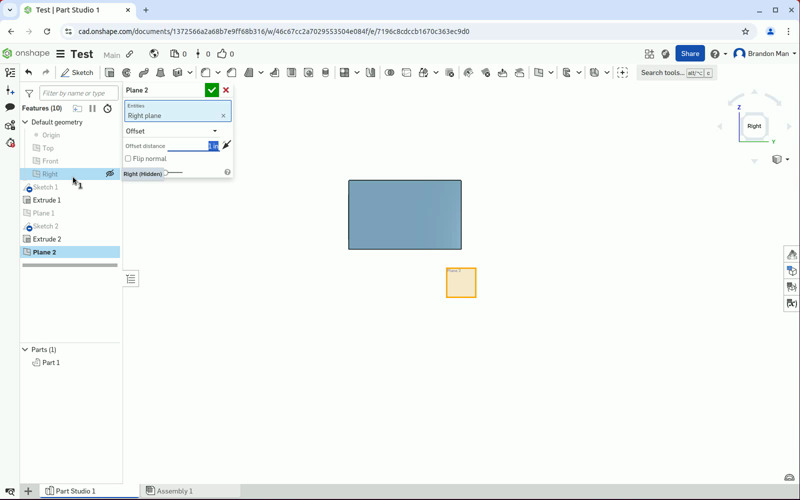
text(0.709)
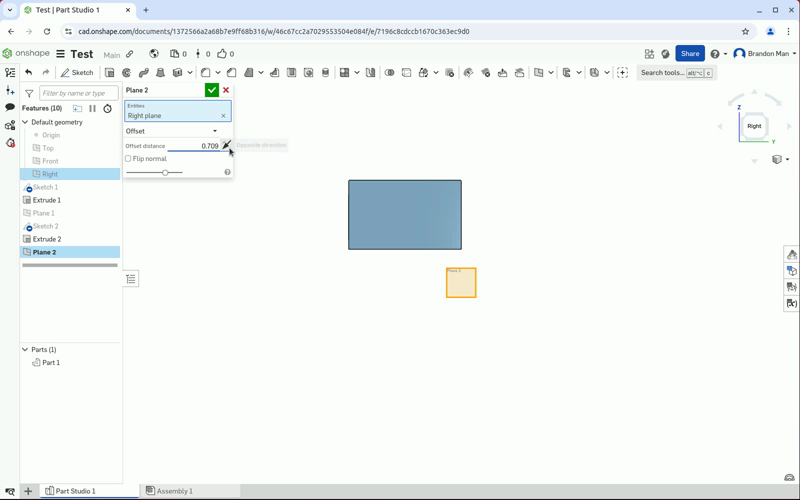
mouse_move(229, 147)
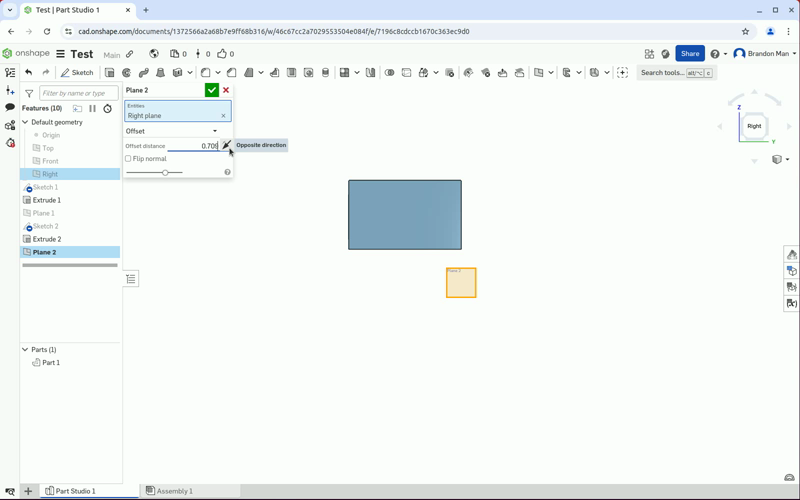
click(229, 147)
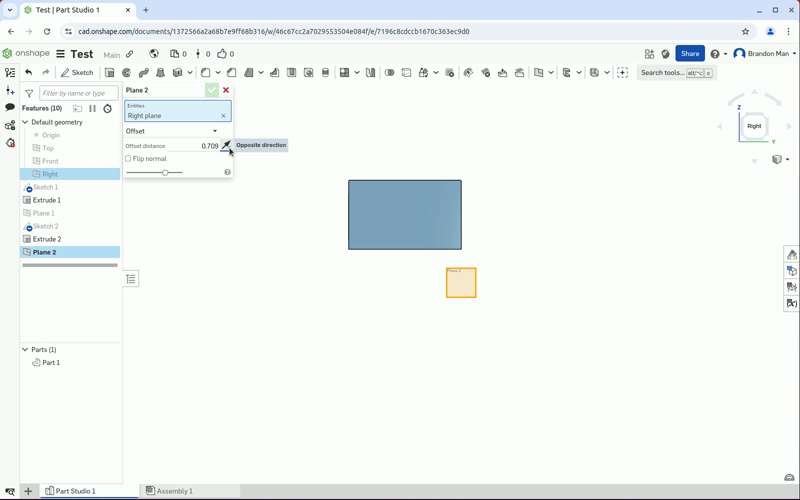
key(enter, 2)
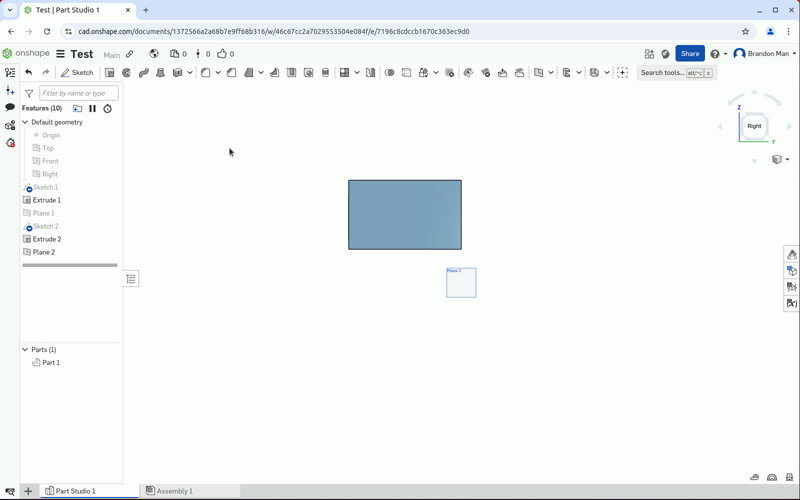
key(shift+s)
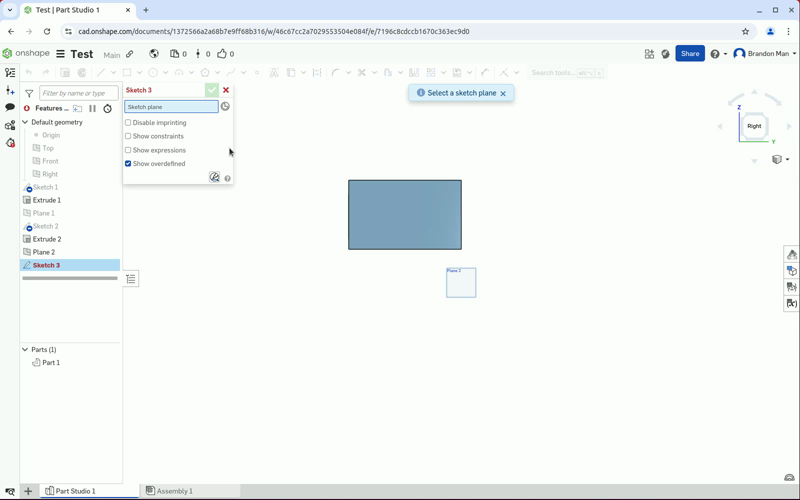
mouse_move(73, 254)
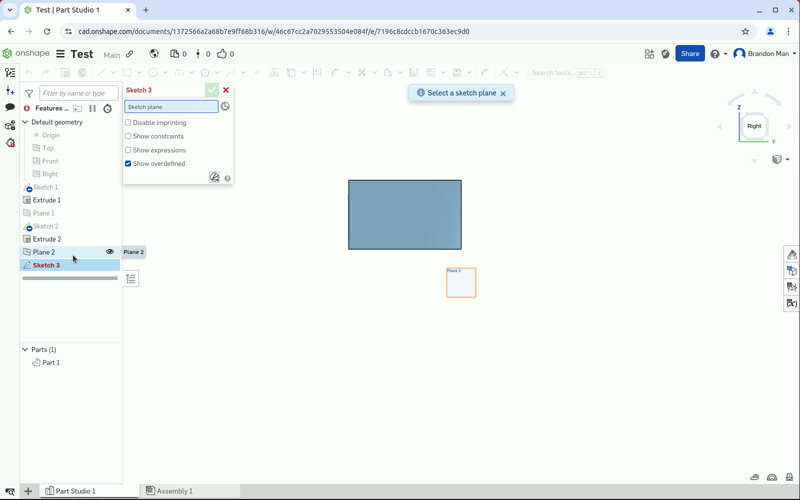
click(73, 254)
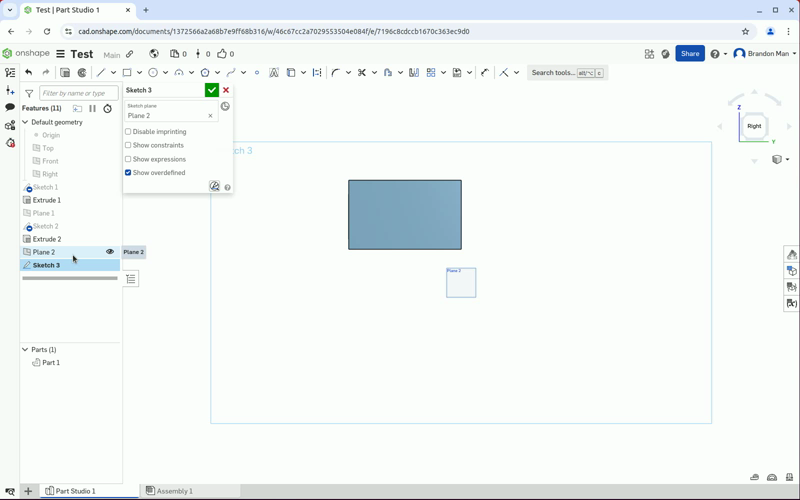
mouse_move(73, 352)
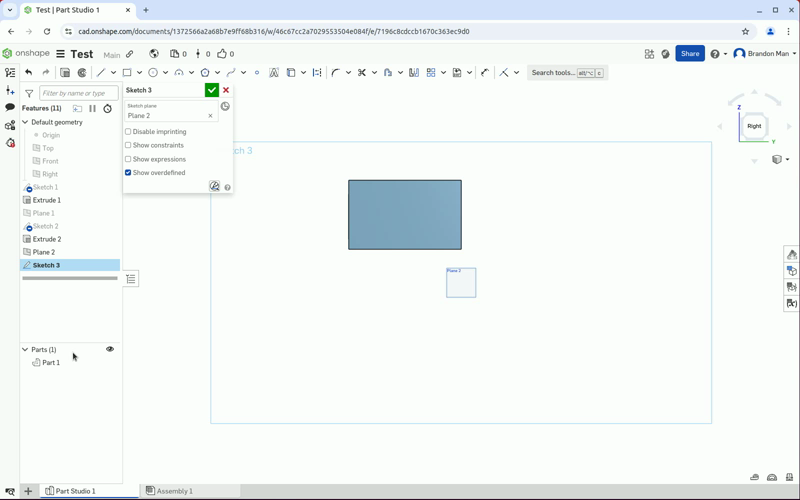
key(y)
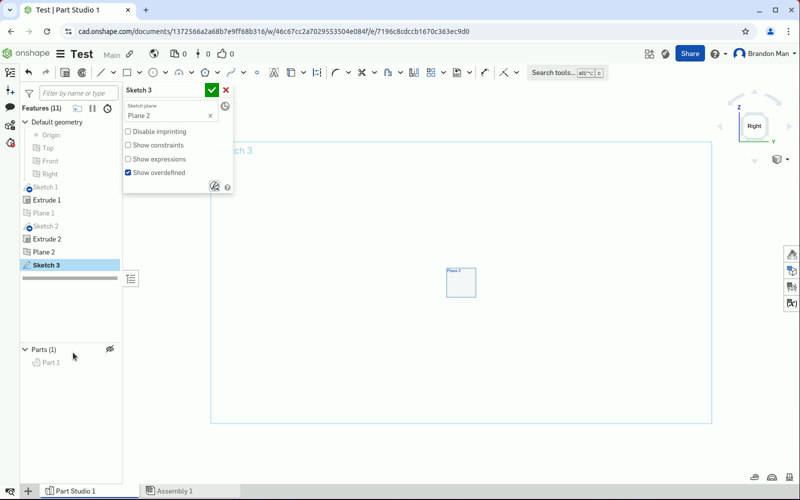
key(l)
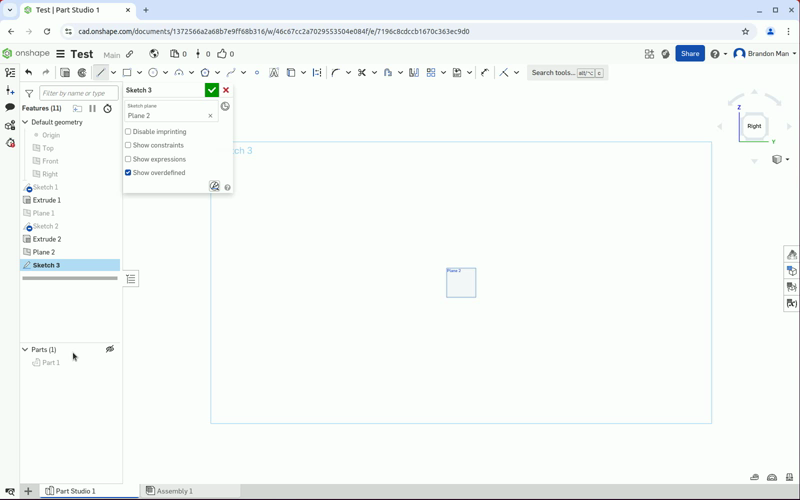
key_down(shift)
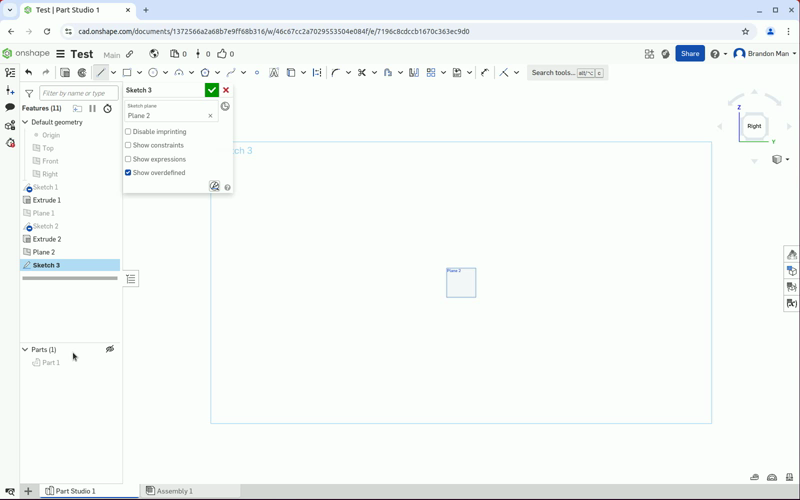
mouse_move(429, 195)
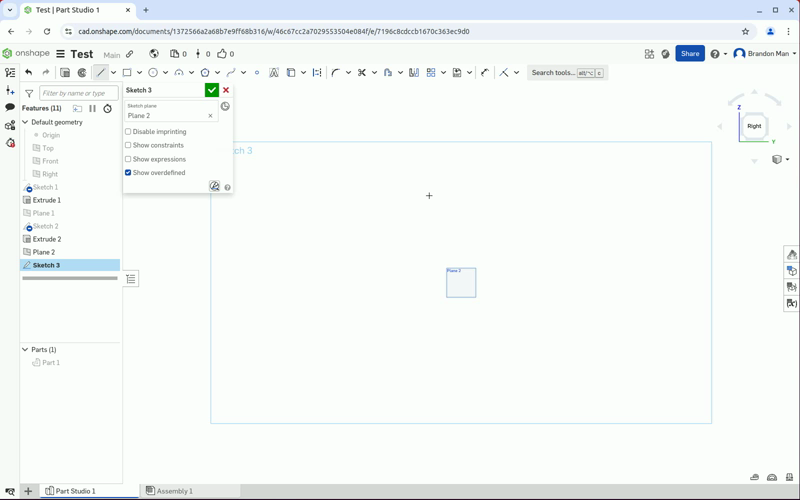
click(429, 195)
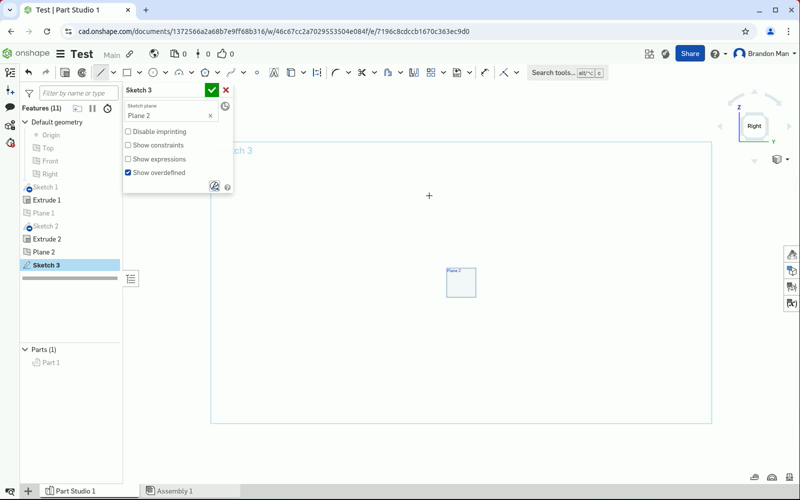
key_up(shift)
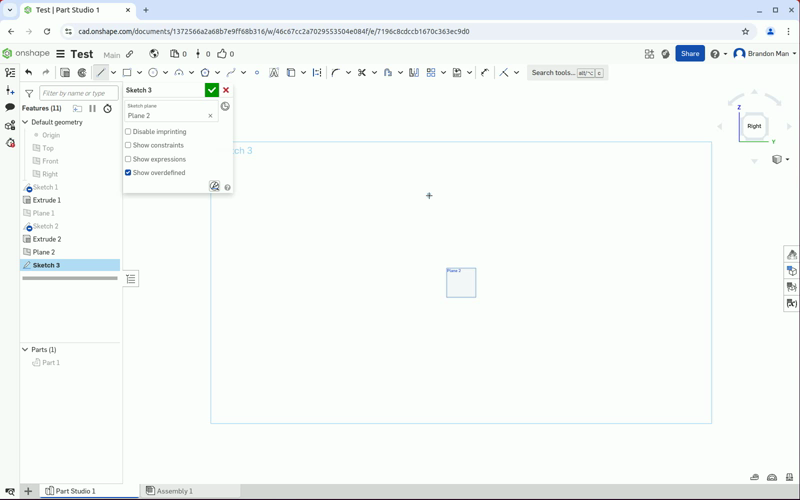
key_down(shift)
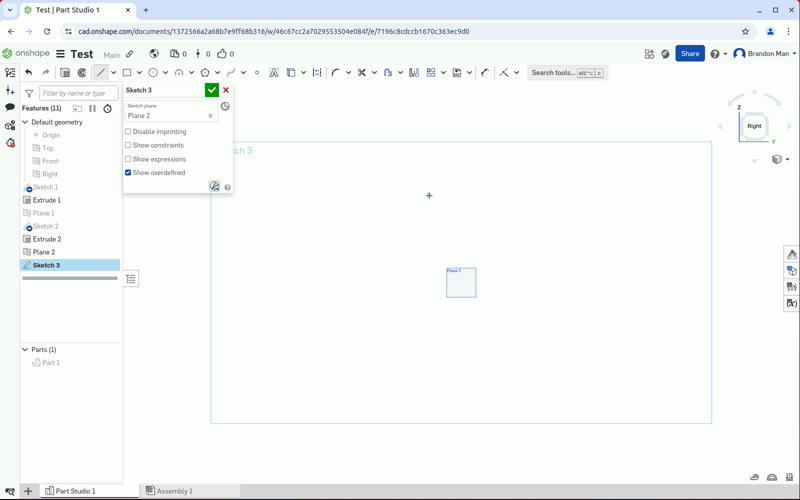
mouse_move(459, 195)
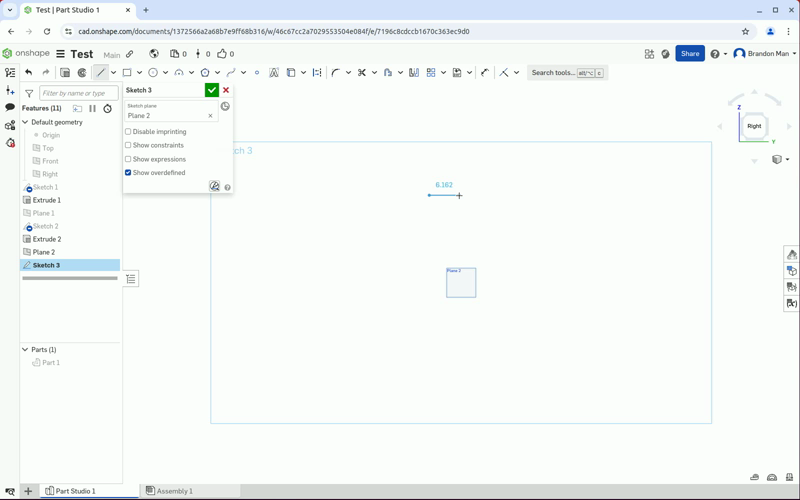
mouse_move(444, 195)
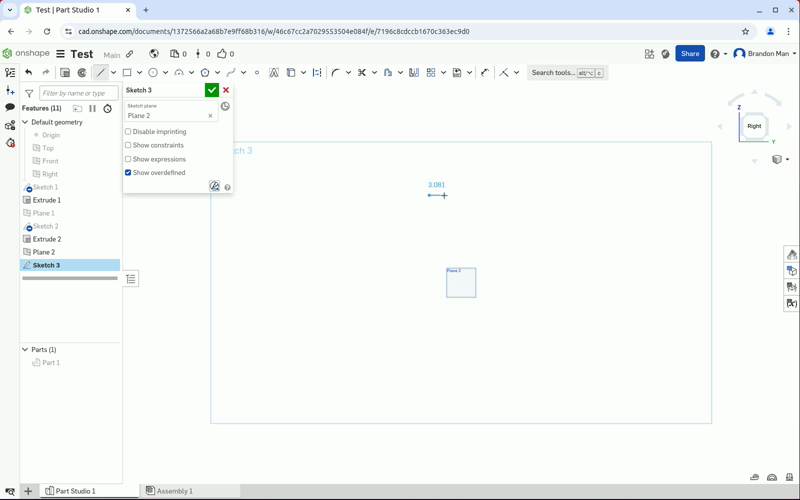
click(444, 195)
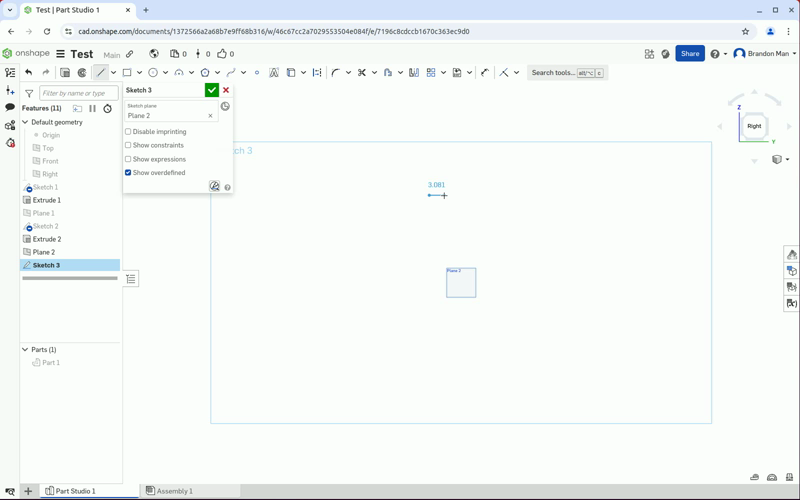
key_up(shift)
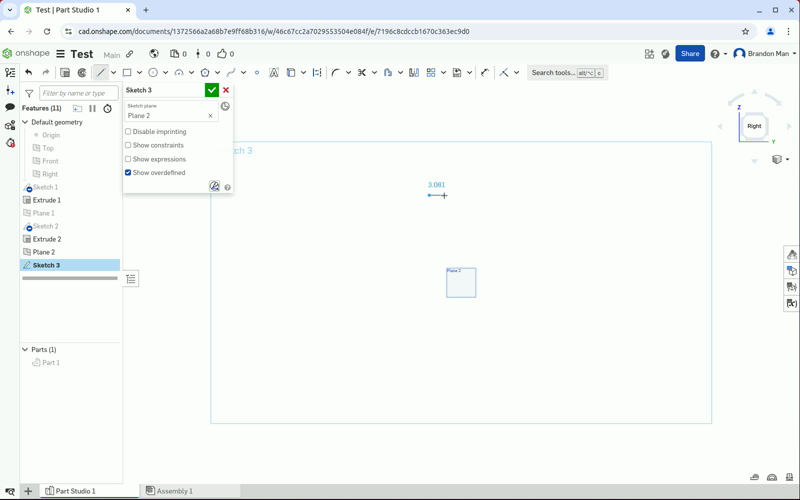
key_down(shift)
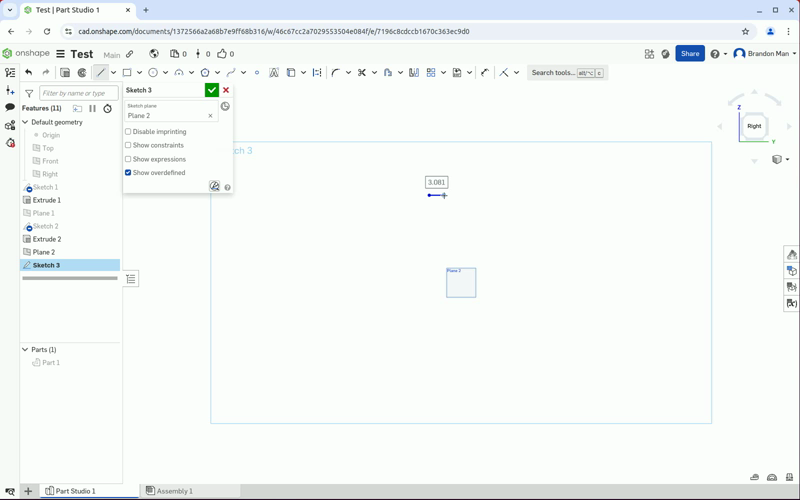
mouse_move(474, 195)
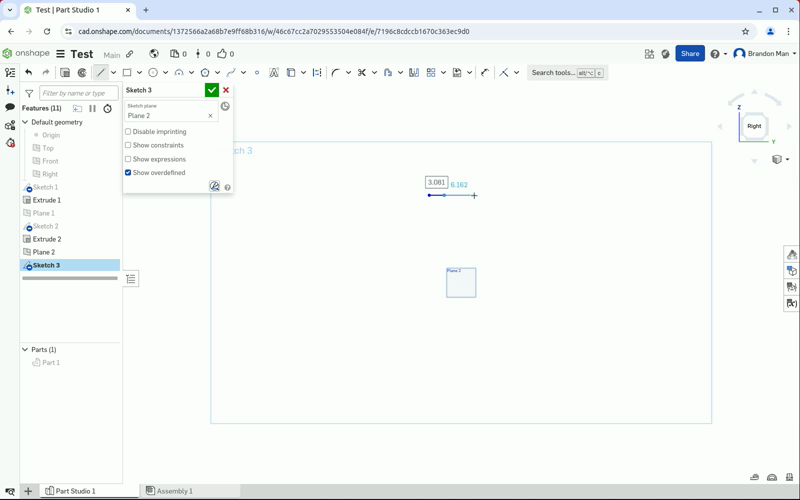
mouse_move(444, 188)
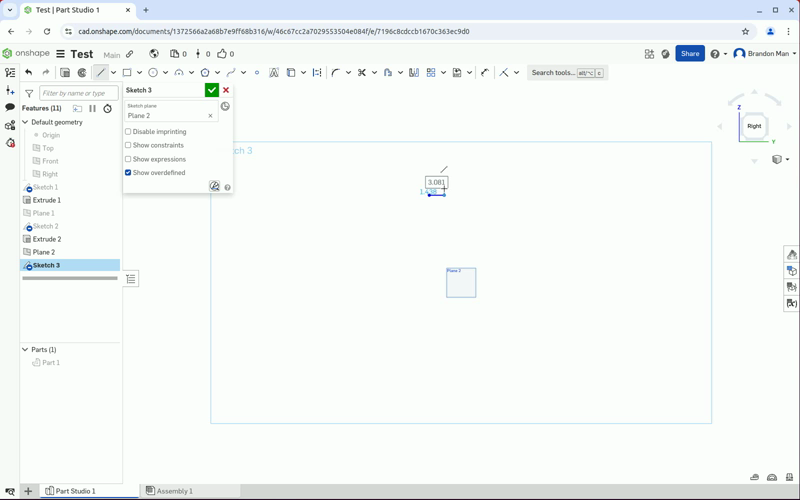
scroll(6)
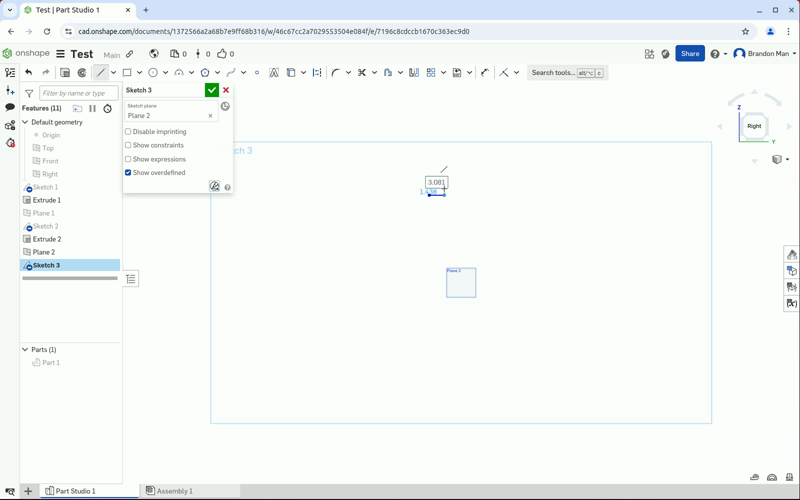
scroll(6)
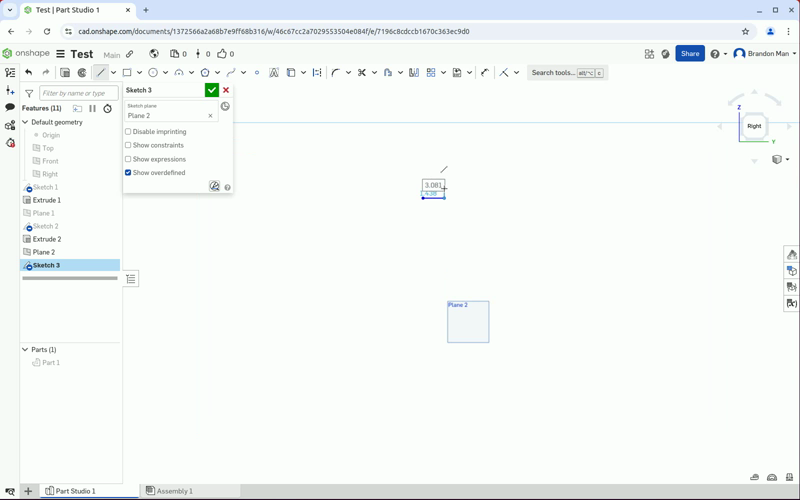
scroll(6)
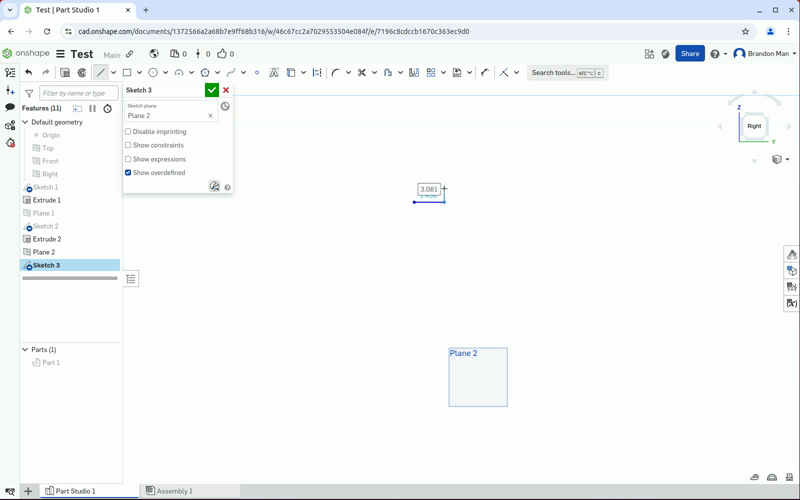
scroll(6)
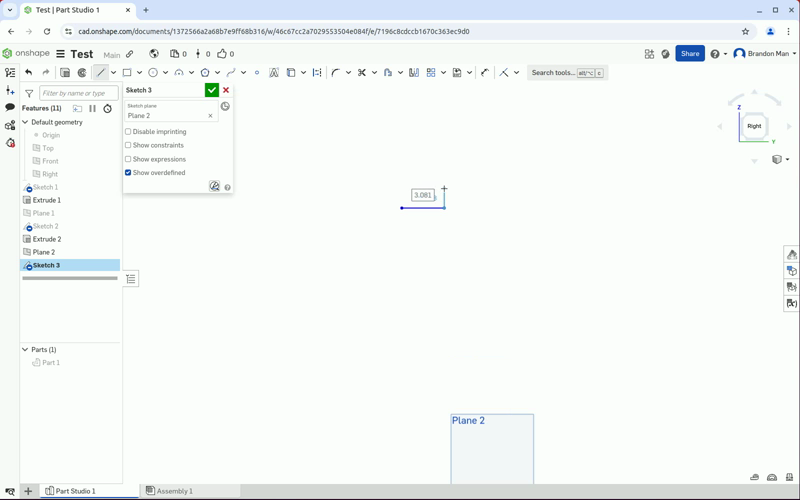
scroll(6)
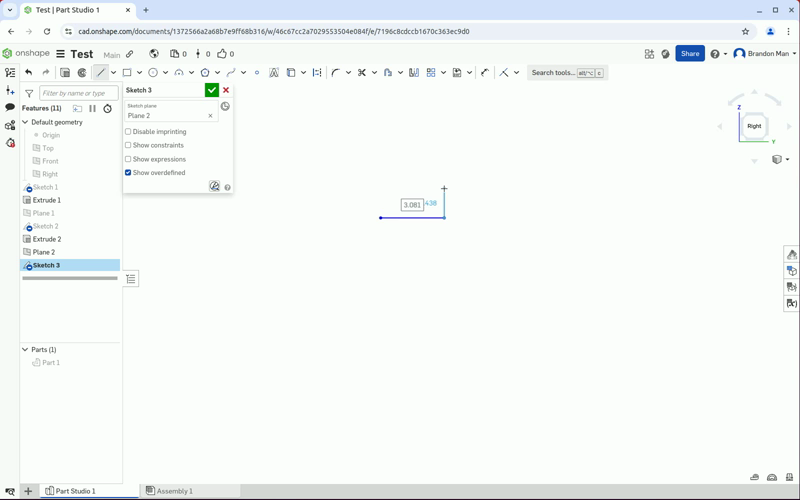
scroll(6)
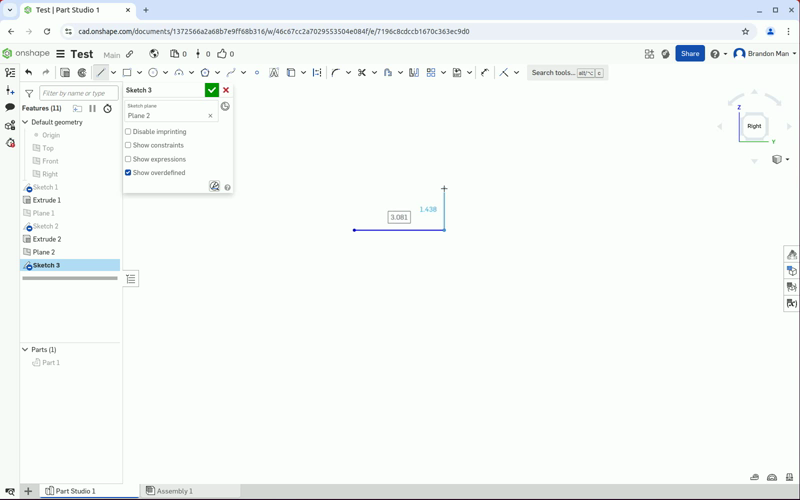
scroll(6)
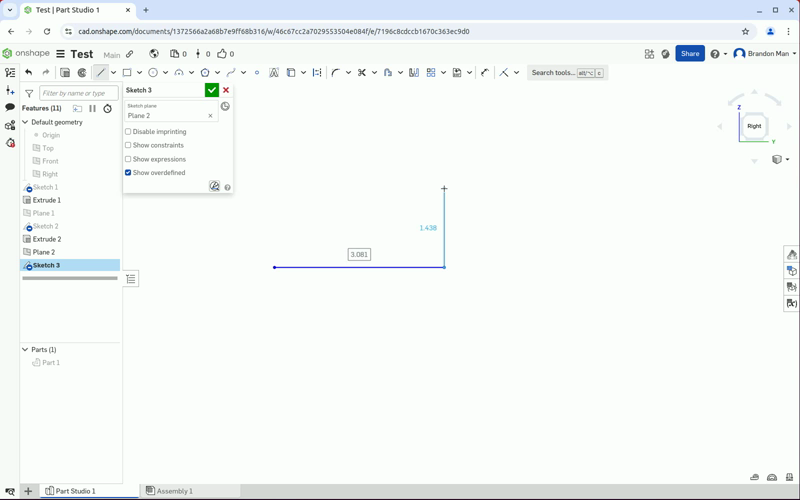
click(444, 188)
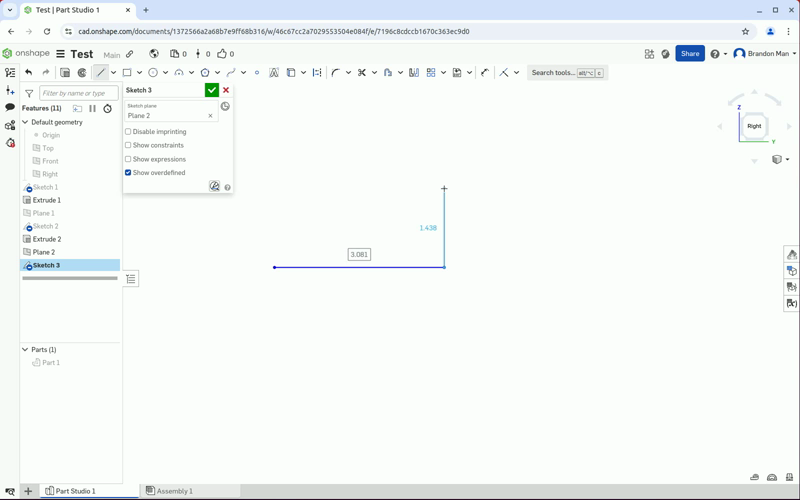
scroll(-6)
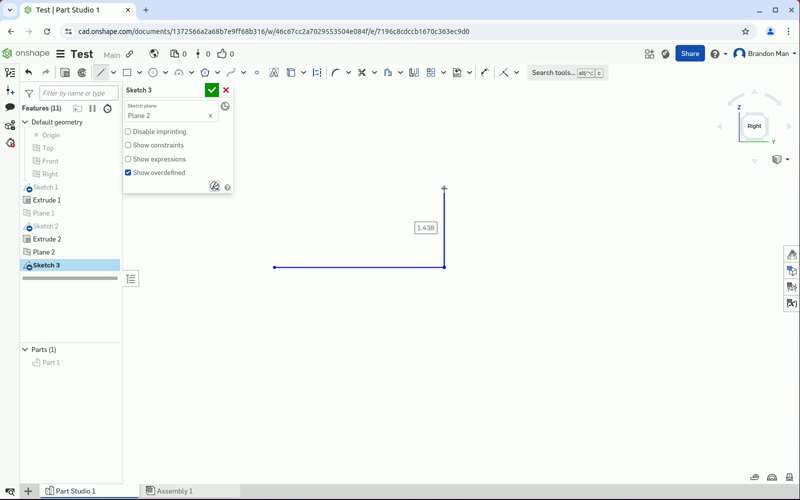
scroll(-6)
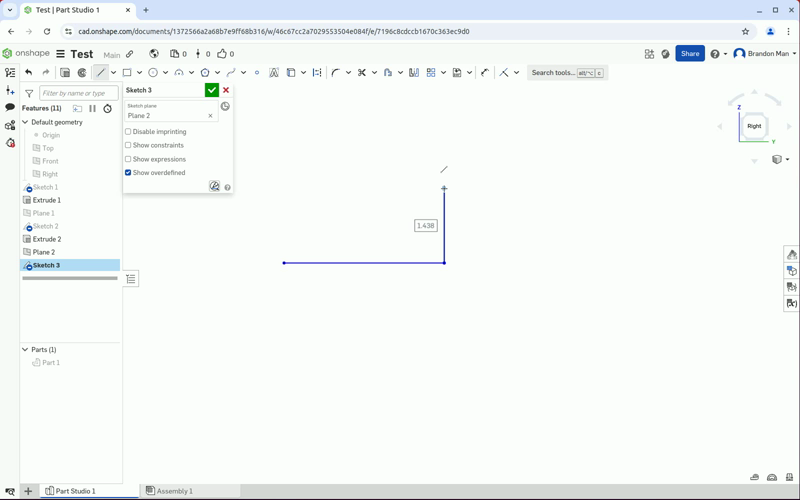
scroll(-6)
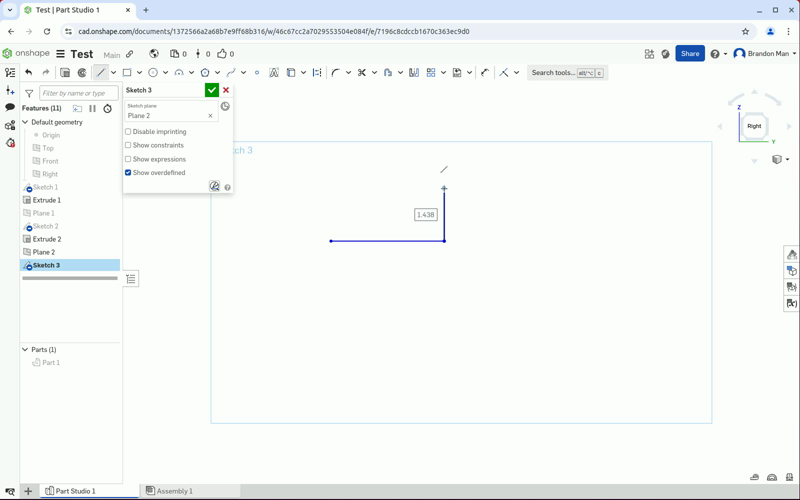
scroll(-6)
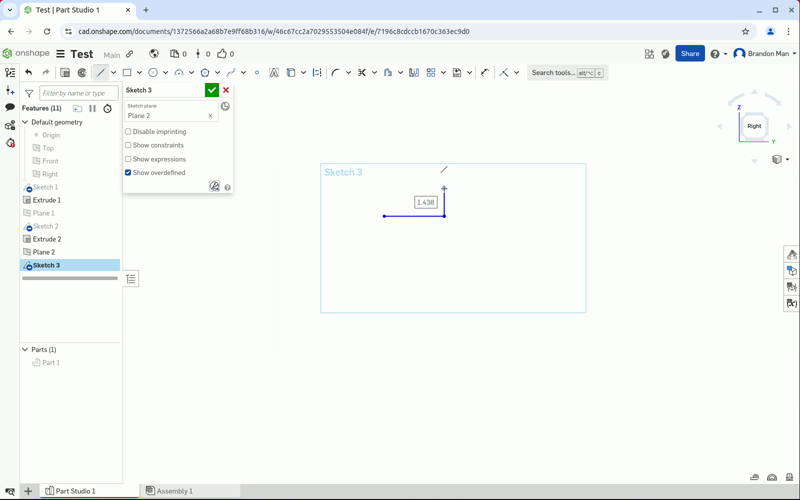
scroll(-6)
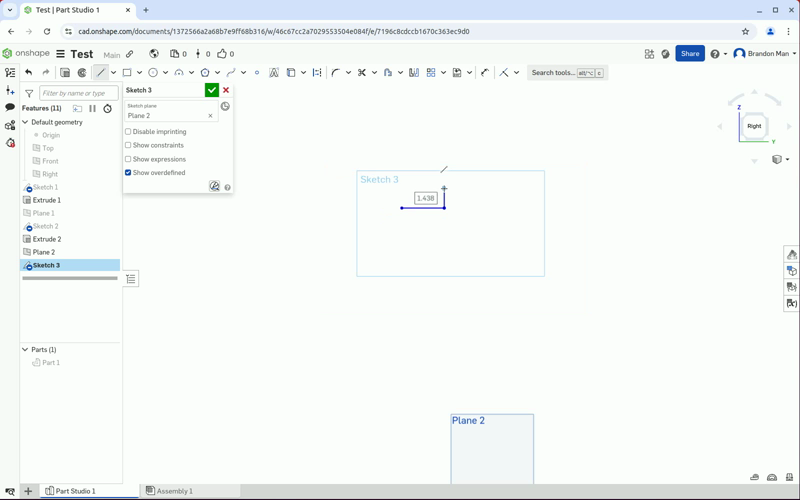
scroll(-6)
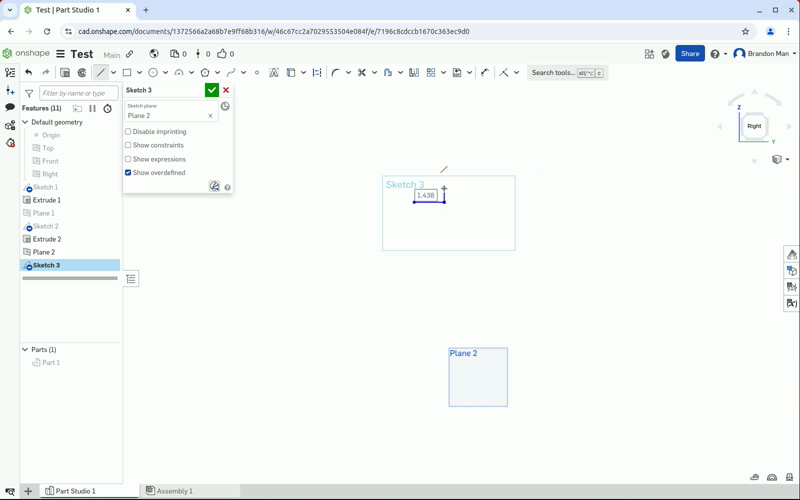
scroll(-6)
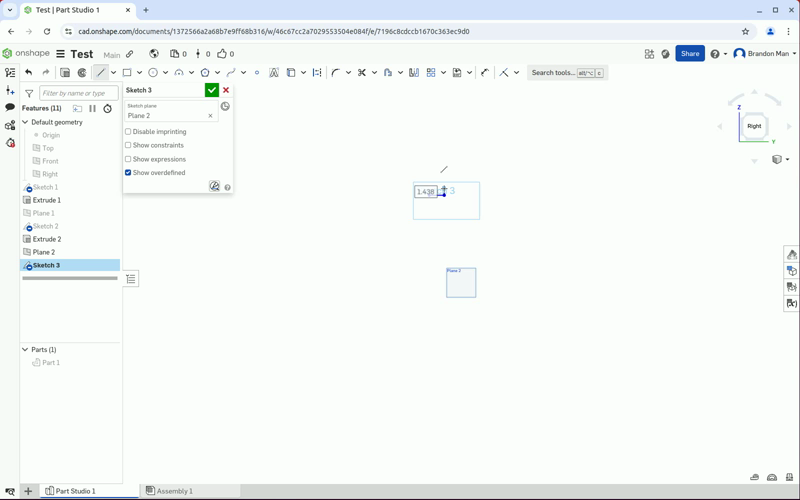
key_up(shift)
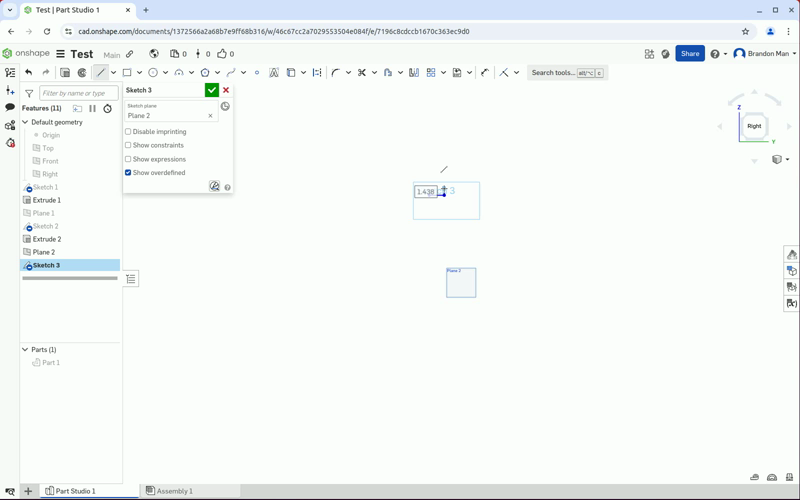
key_down(shift)
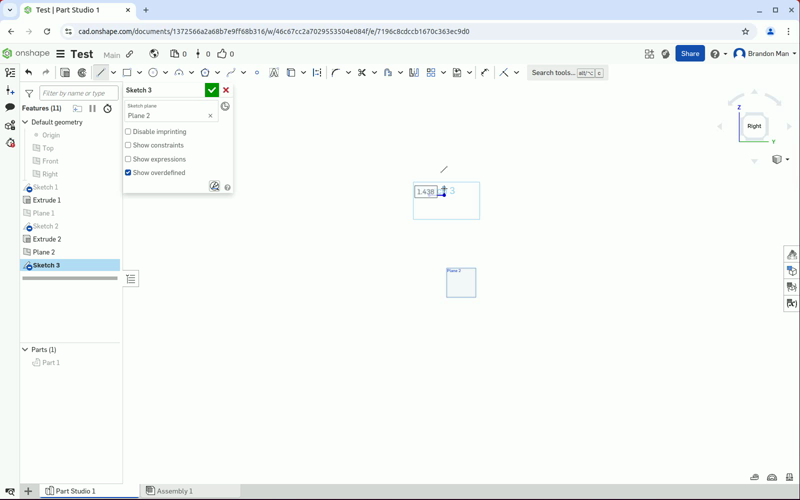
mouse_move(474, 188)
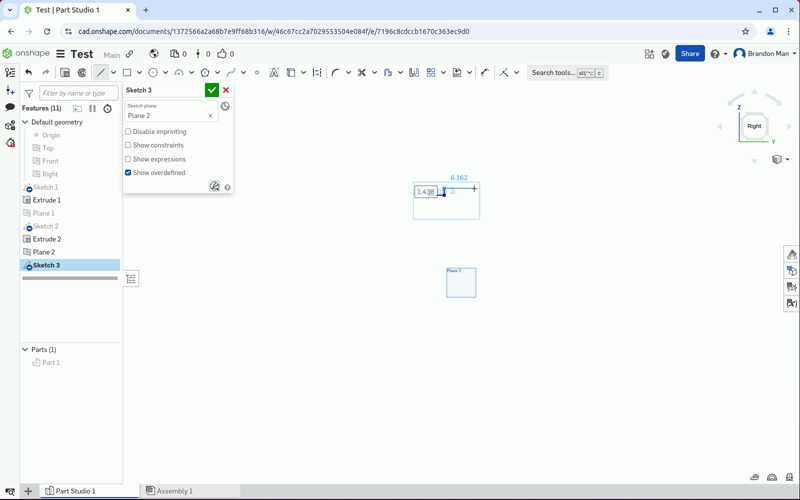
mouse_move(429, 188)
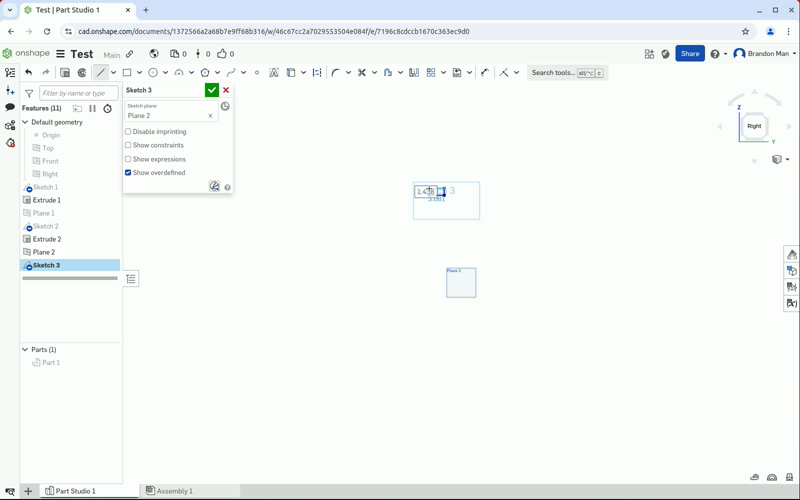
click(429, 188)
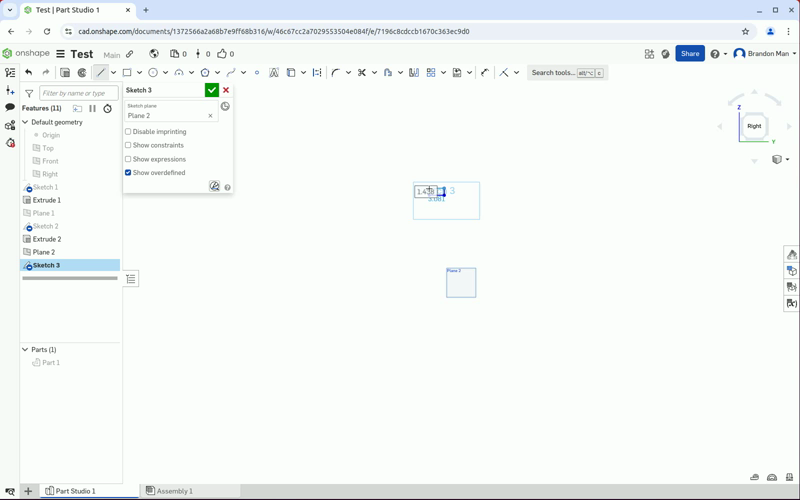
key_up(shift)
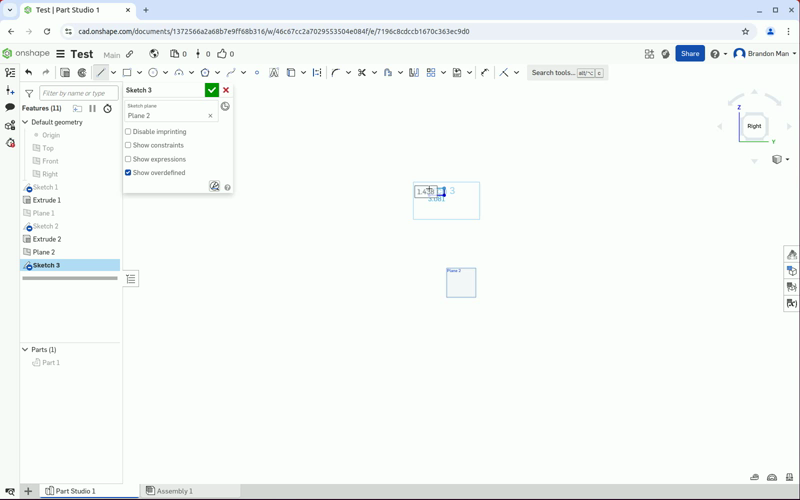
mouse_move(459, 188)
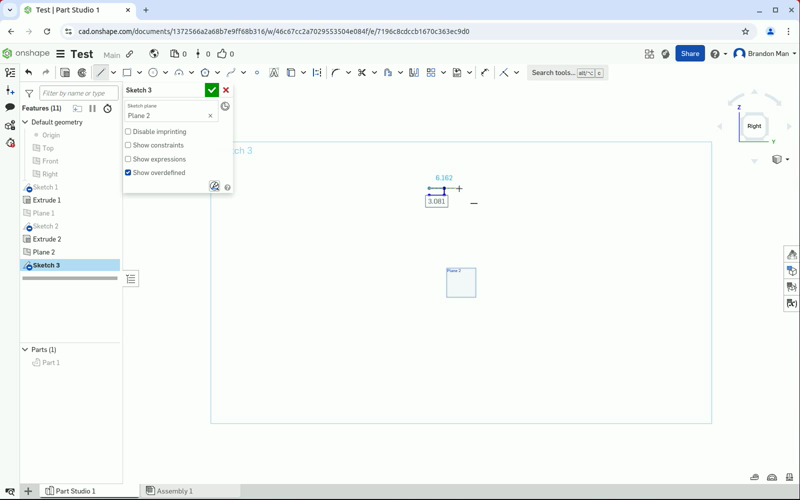
key_down(shift)
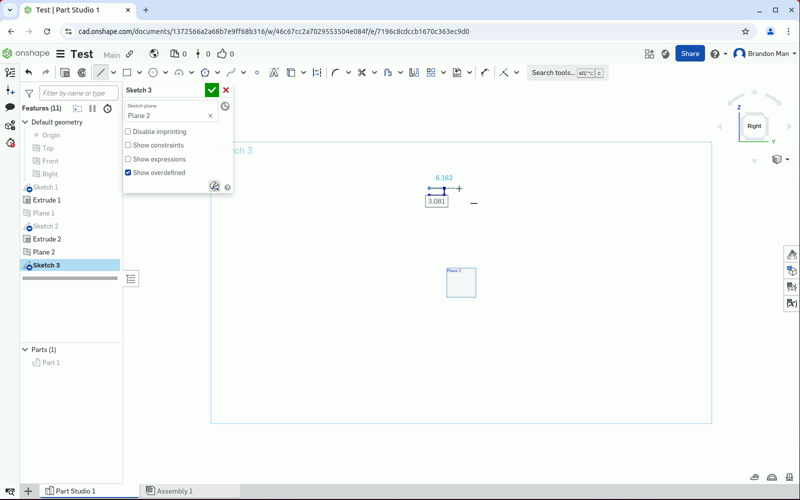
mouse_move(429, 195)
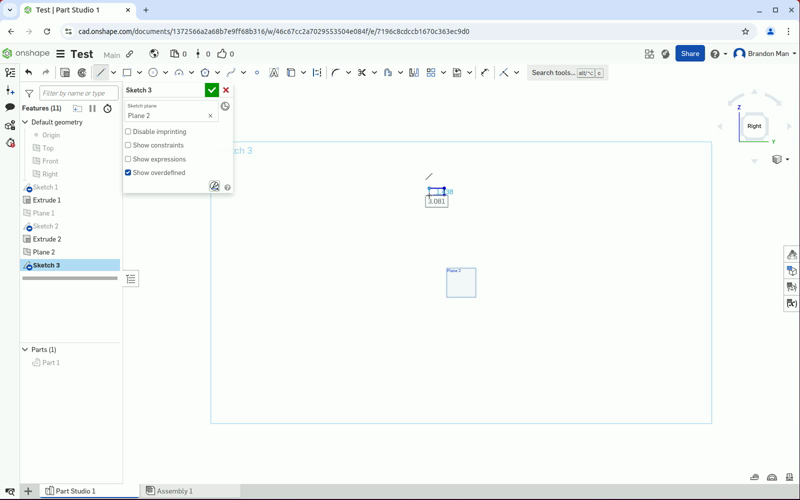
scroll(6)
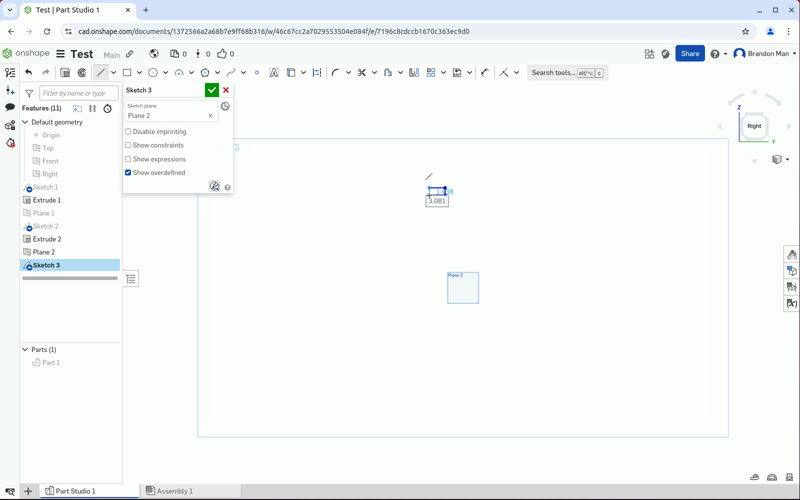
scroll(6)
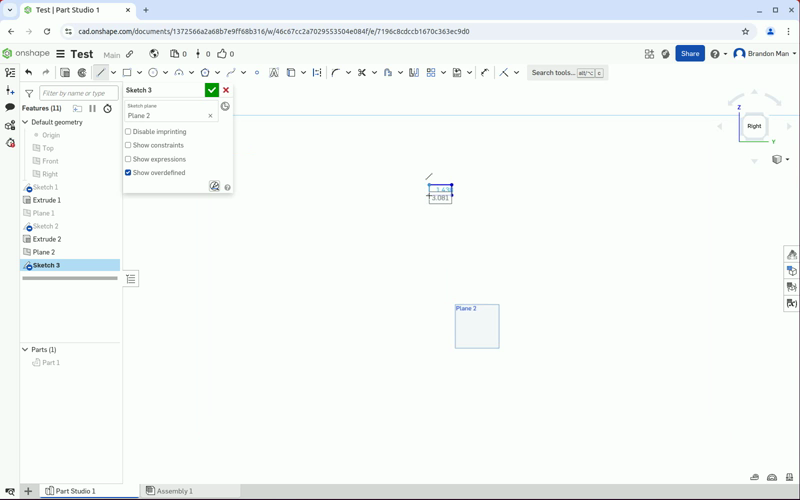
scroll(6)
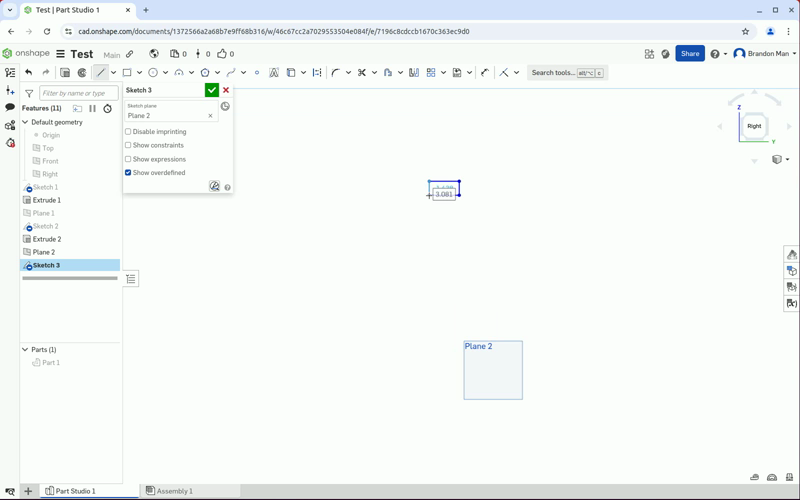
scroll(6)
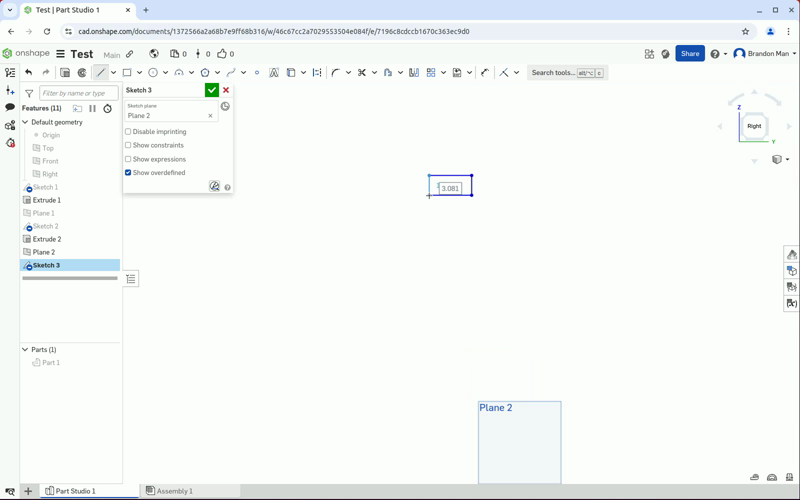
scroll(6)
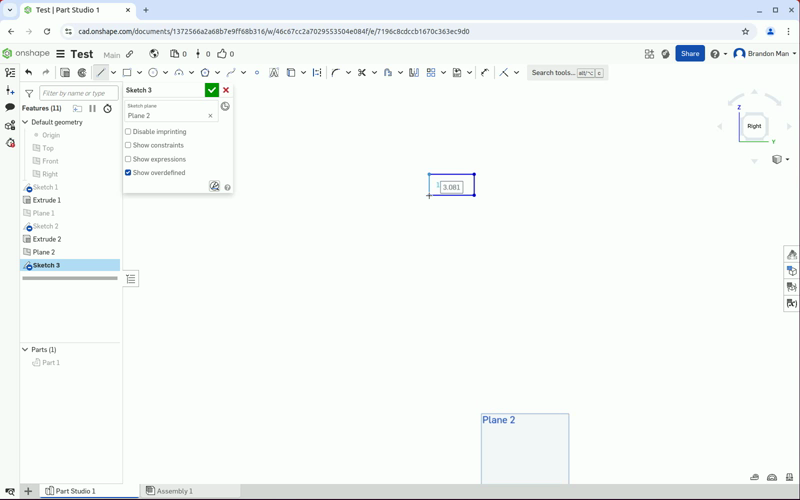
scroll(6)
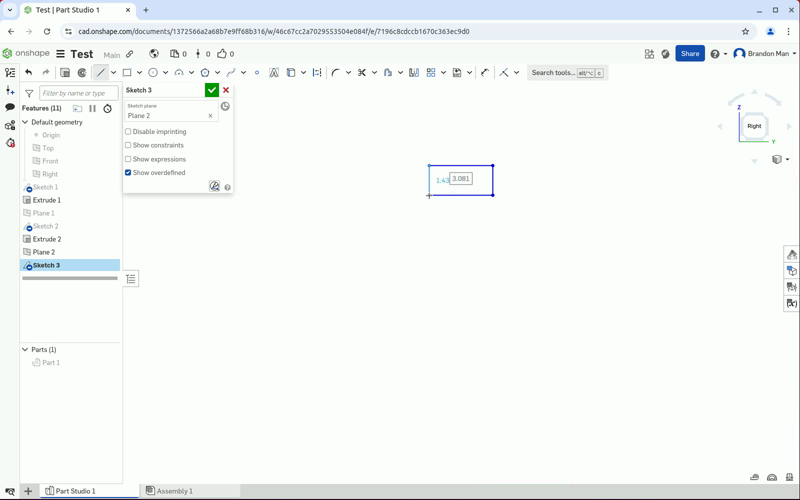
scroll(6)
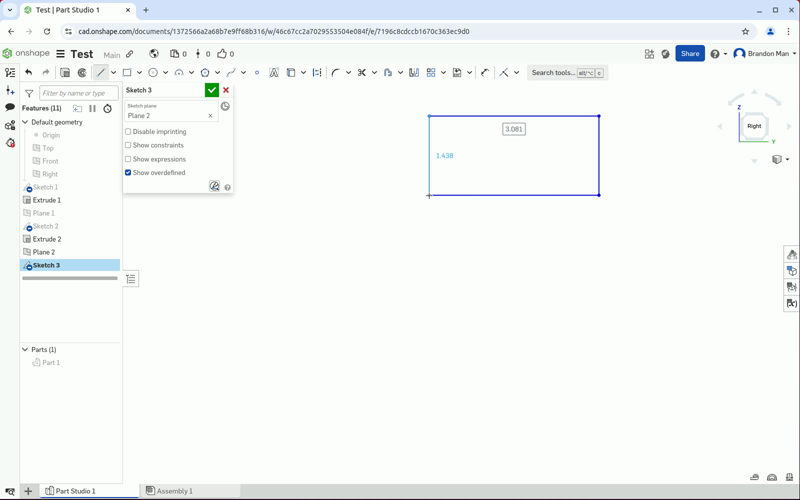
key_up(shift)
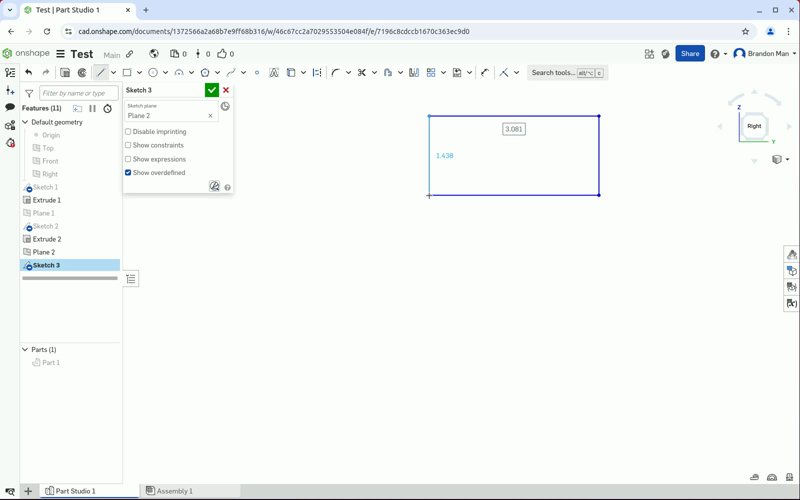
click(429, 195)
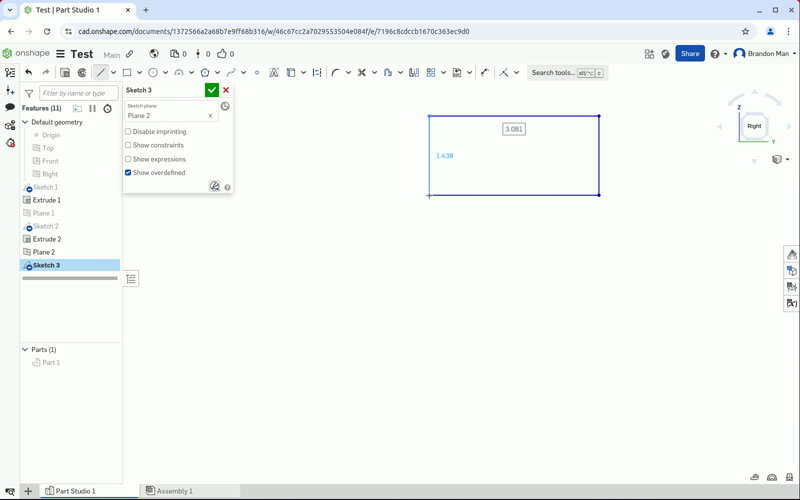
scroll(-6)
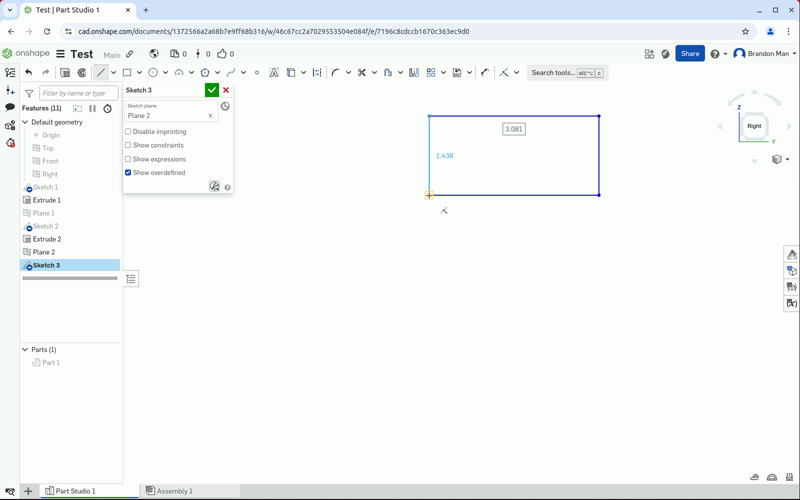
scroll(-6)
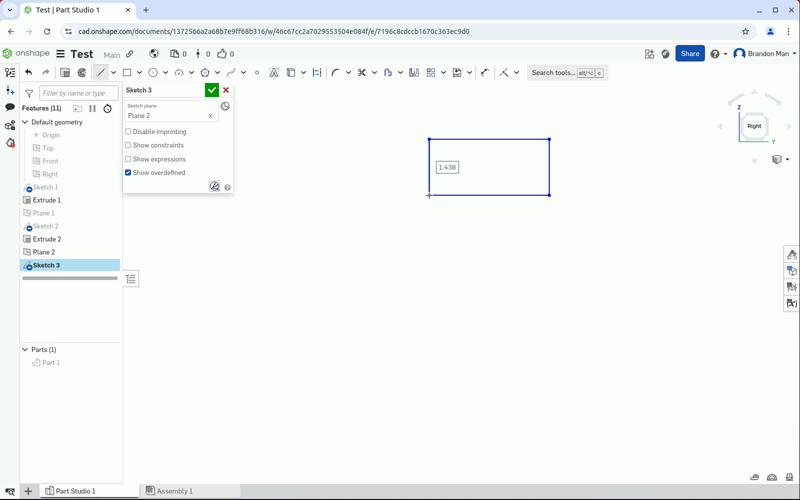
scroll(-6)
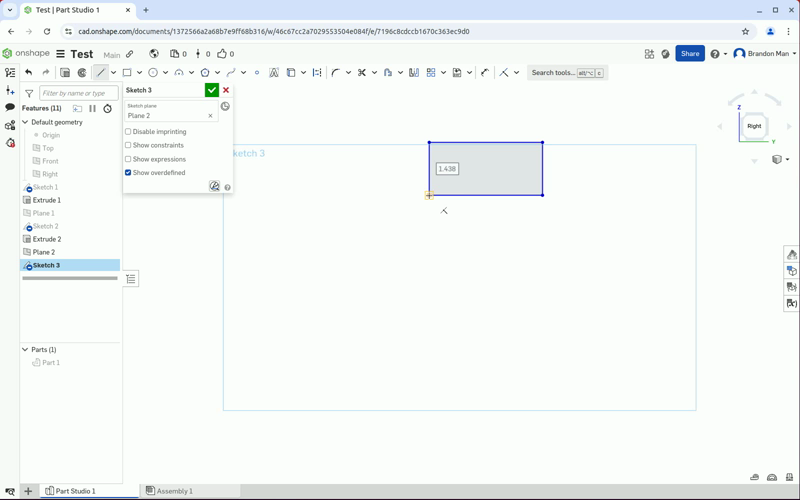
scroll(-6)
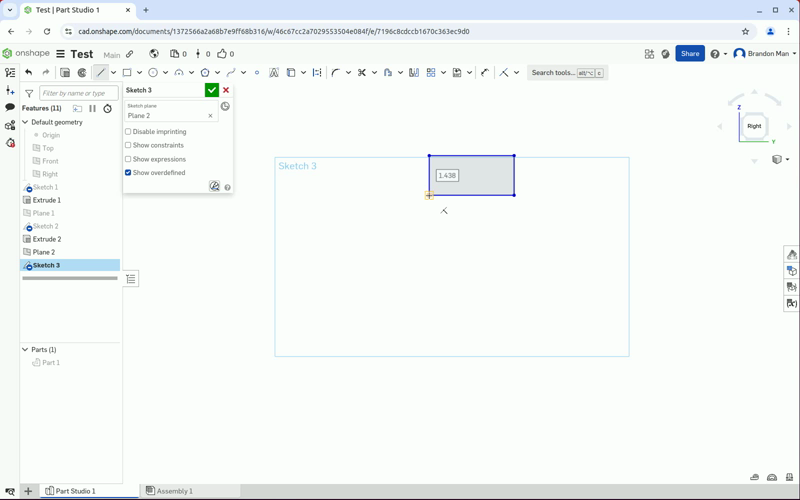
scroll(-6)
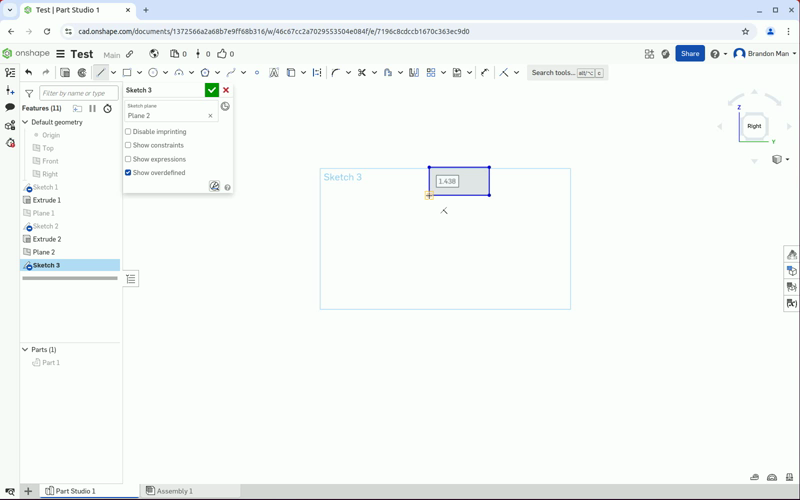
scroll(-6)
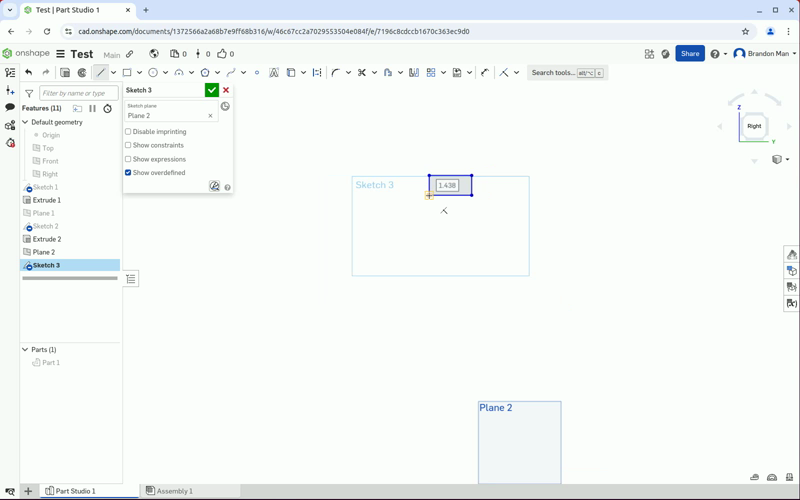
scroll(-6)
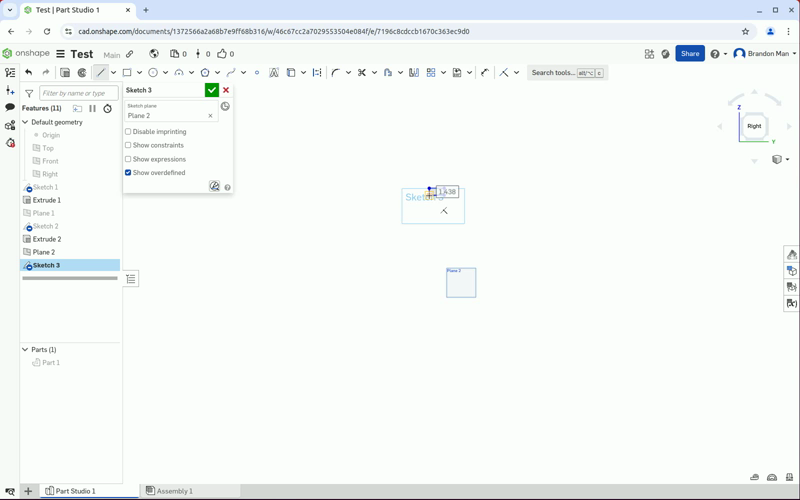
key(esc)
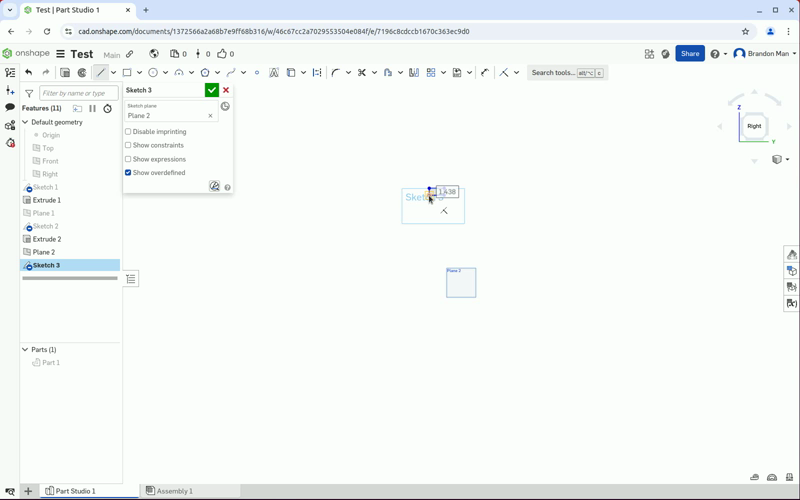
mouse_move(438, 192)
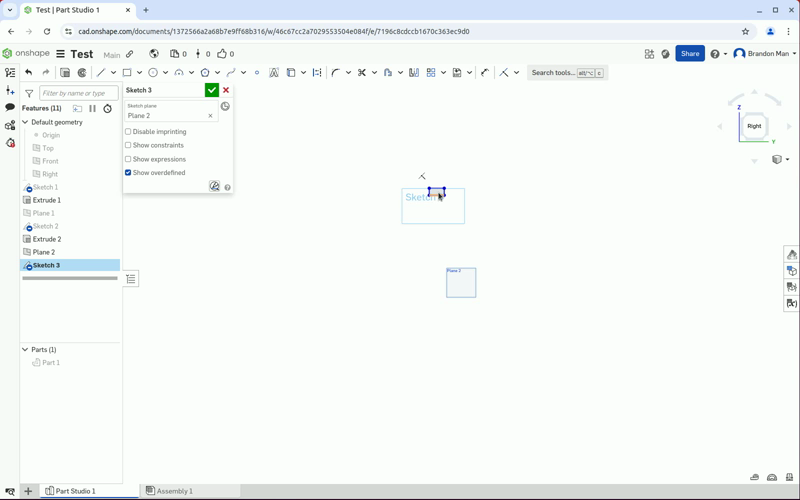
scroll(6)
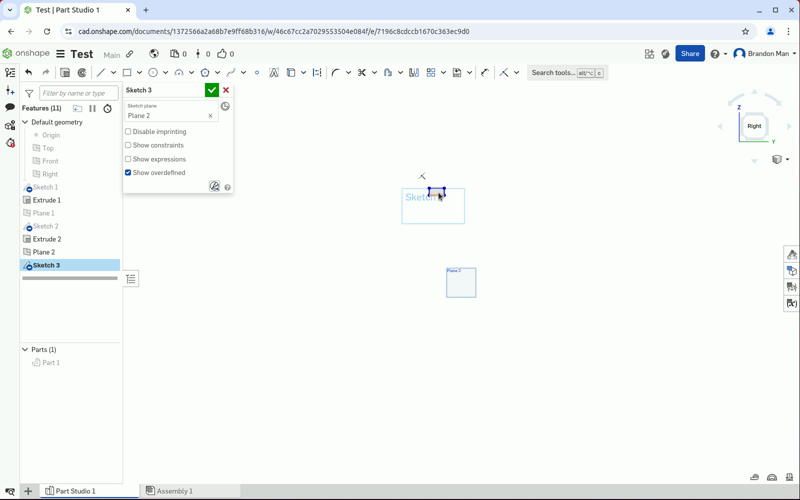
scroll(6)
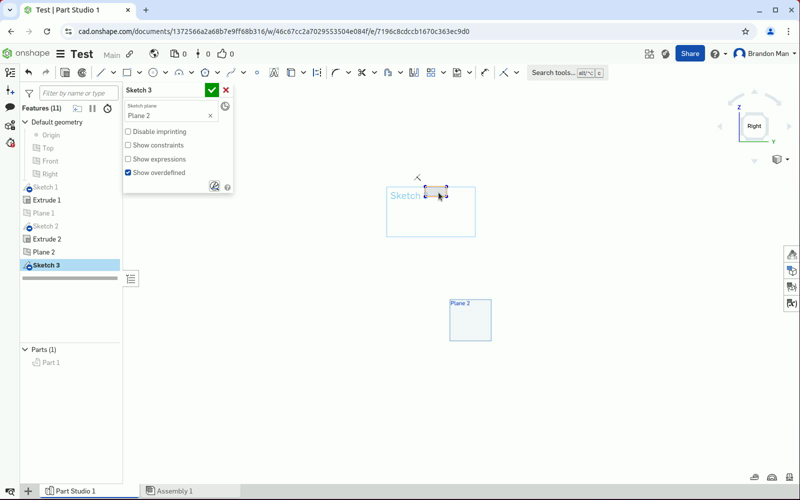
scroll(6)
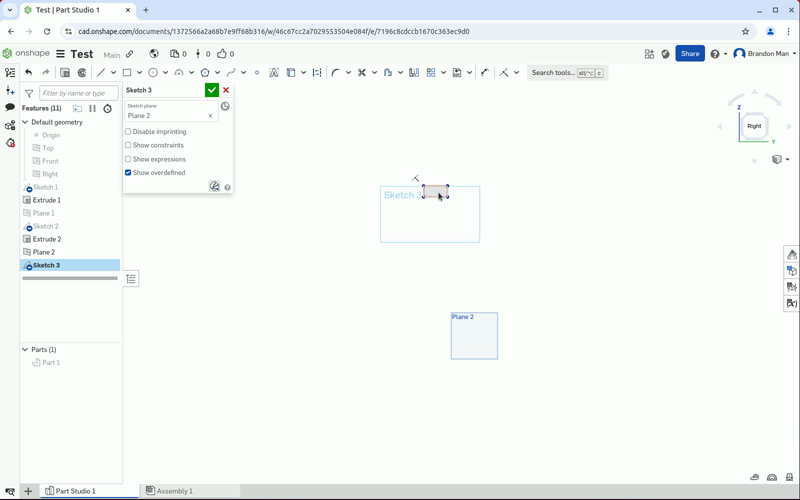
scroll(6)
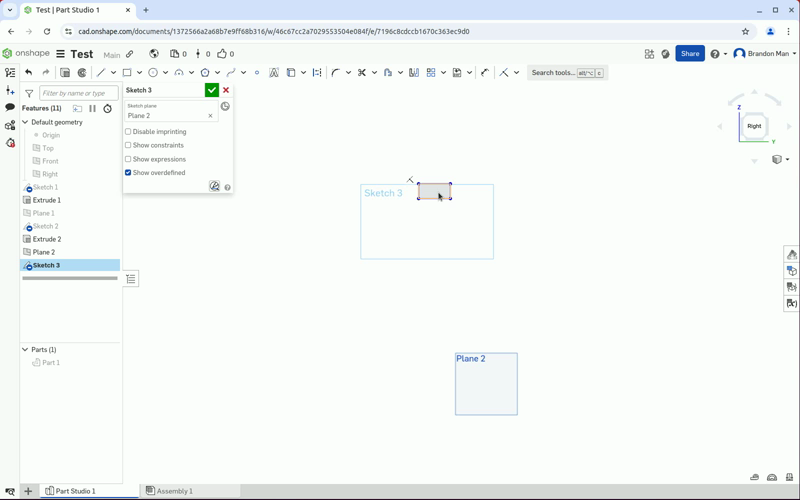
scroll(6)
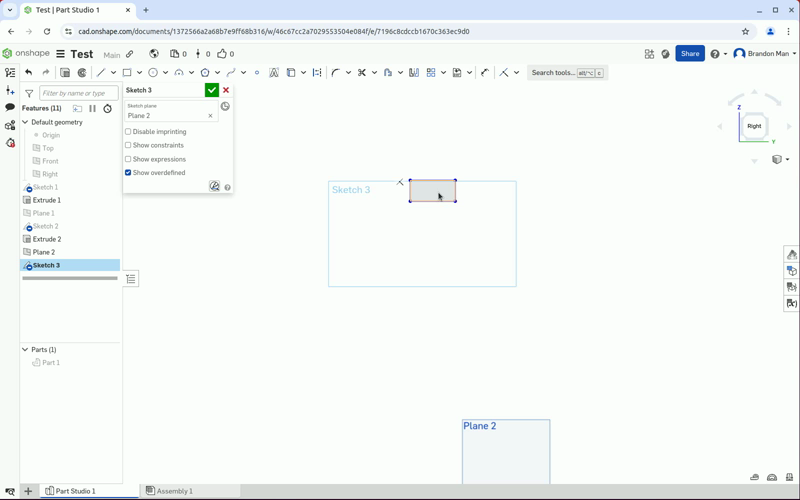
scroll(6)
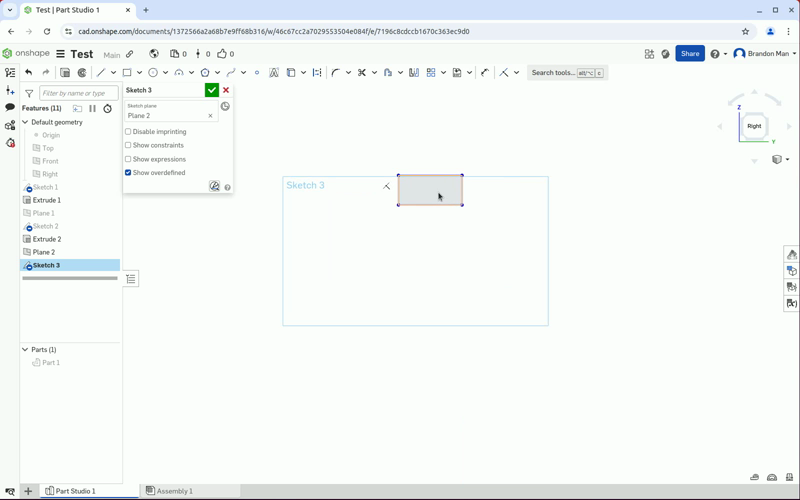
scroll(6)
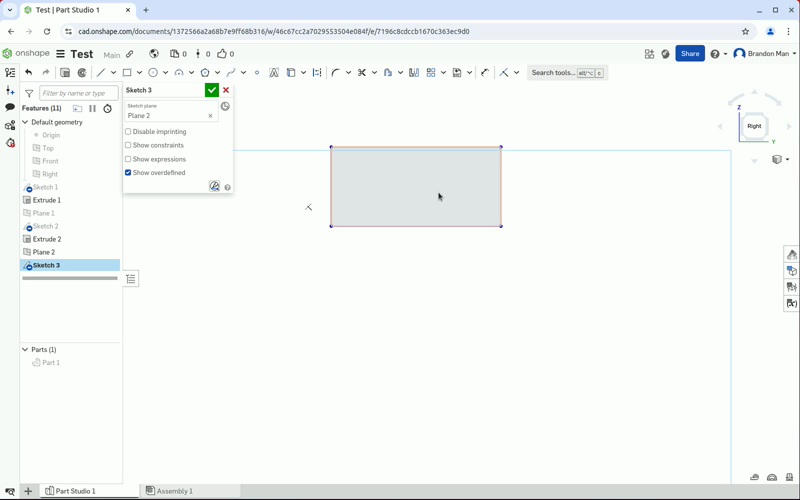
click(438, 192)
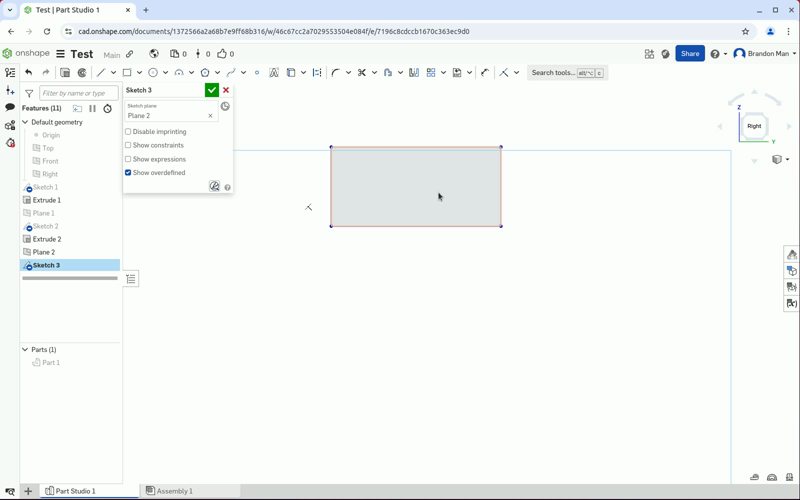
scroll(-6)
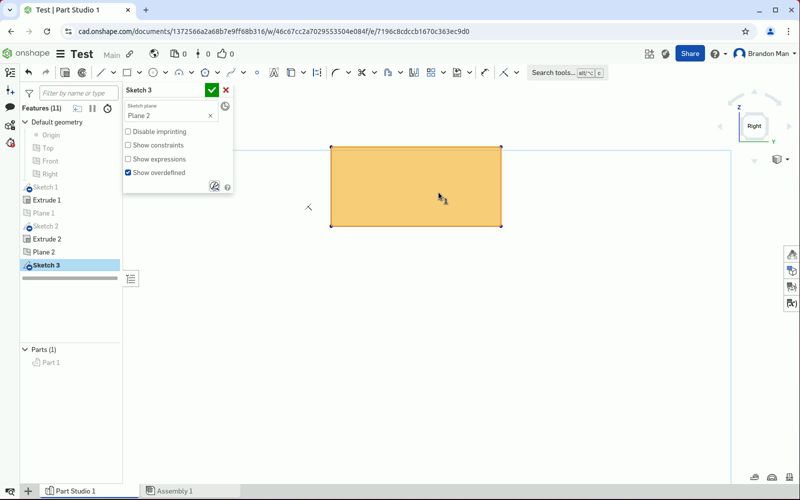
scroll(-6)
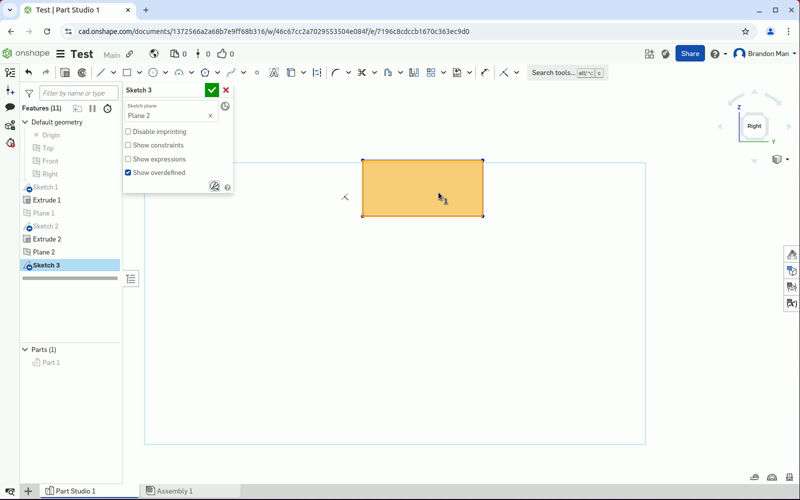
scroll(-6)
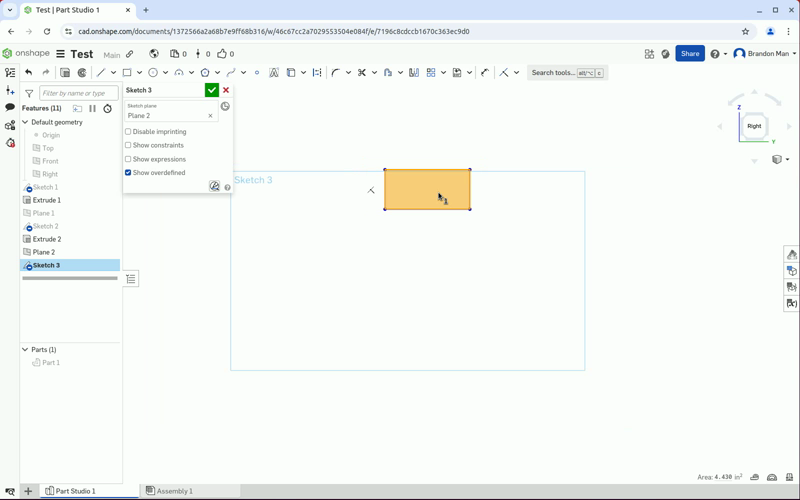
scroll(-6)
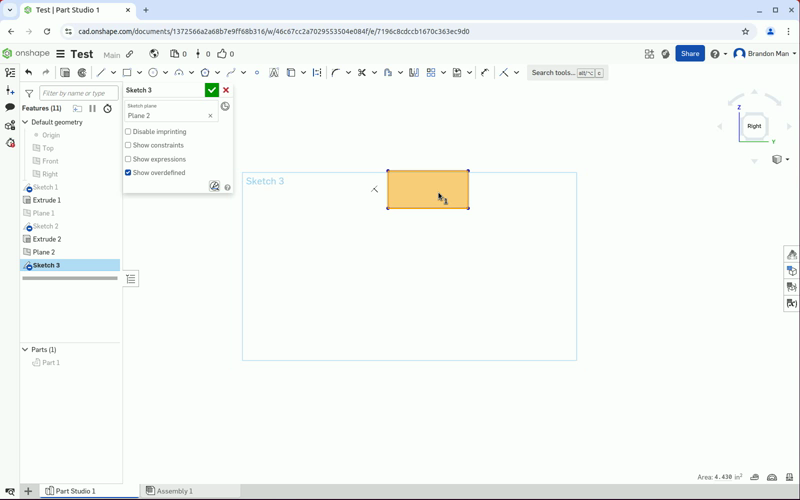
scroll(-6)
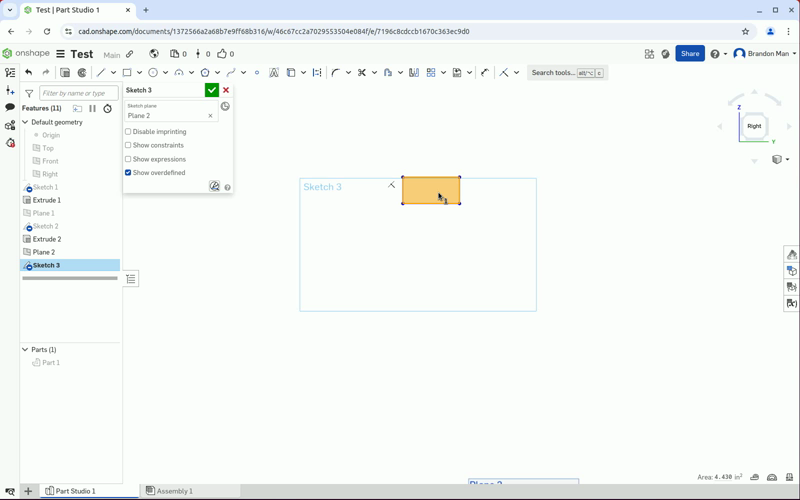
scroll(-6)
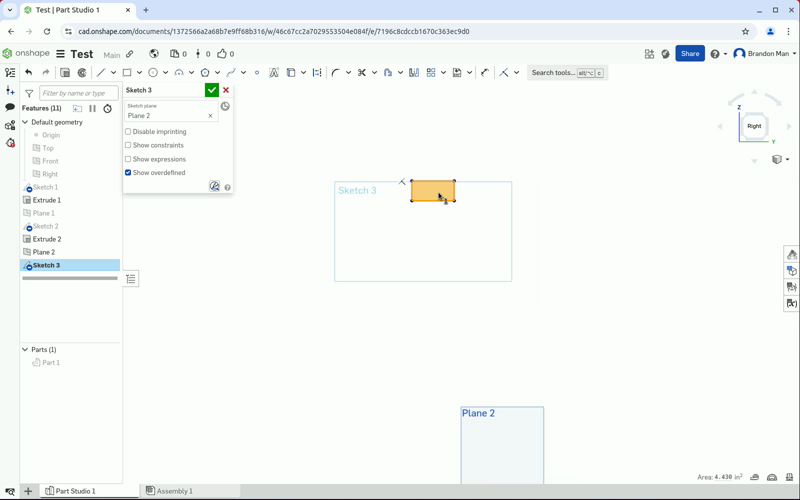
scroll(-6)
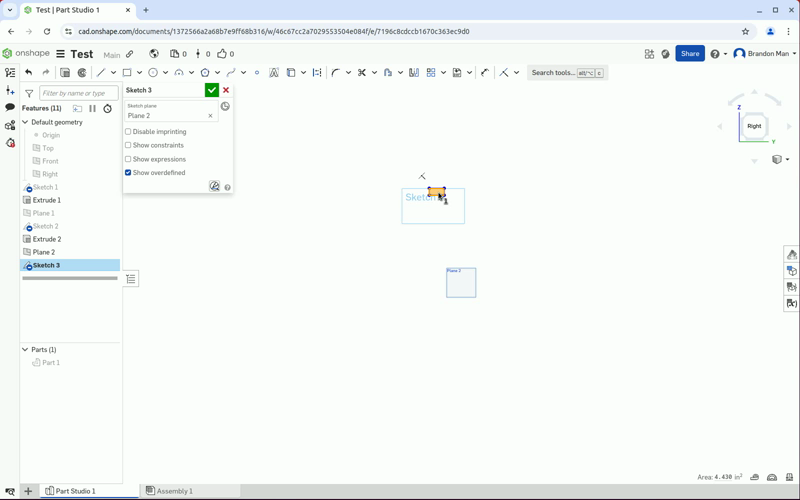
mouse_move(73, 352)
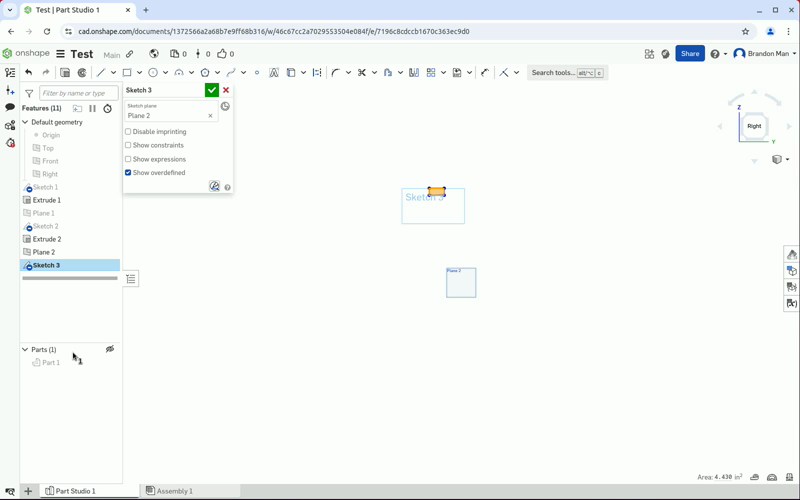
key(shift+y)
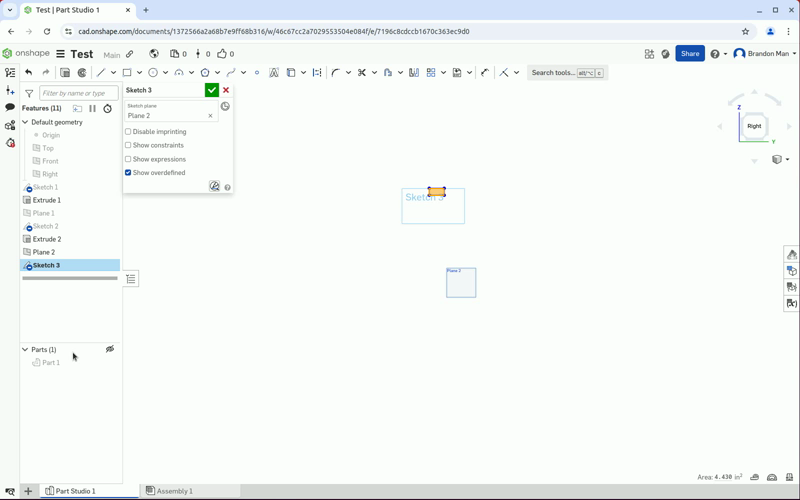
key(shift+e)
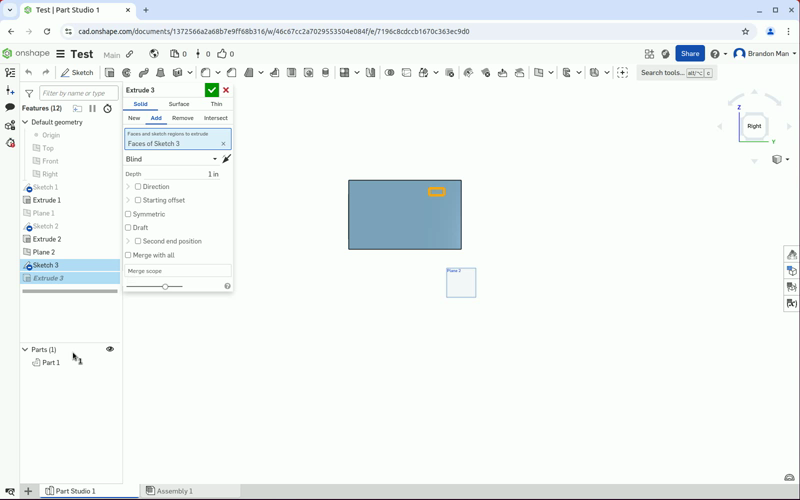
mouse_move(143, 106)
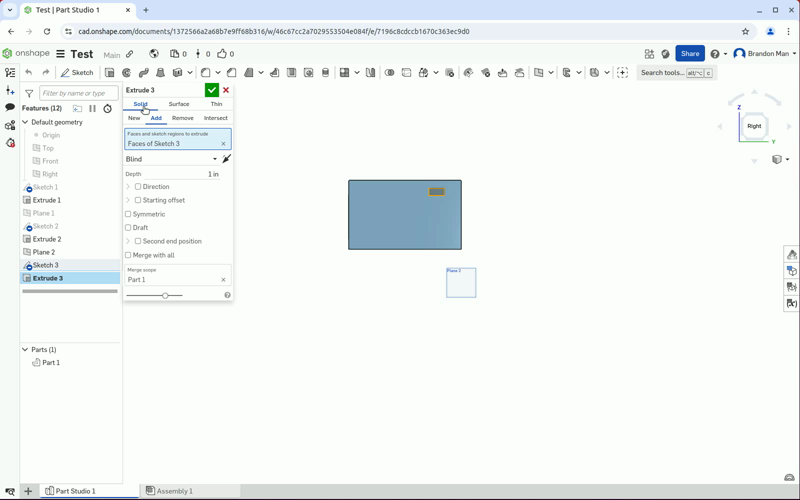
click(143, 106)
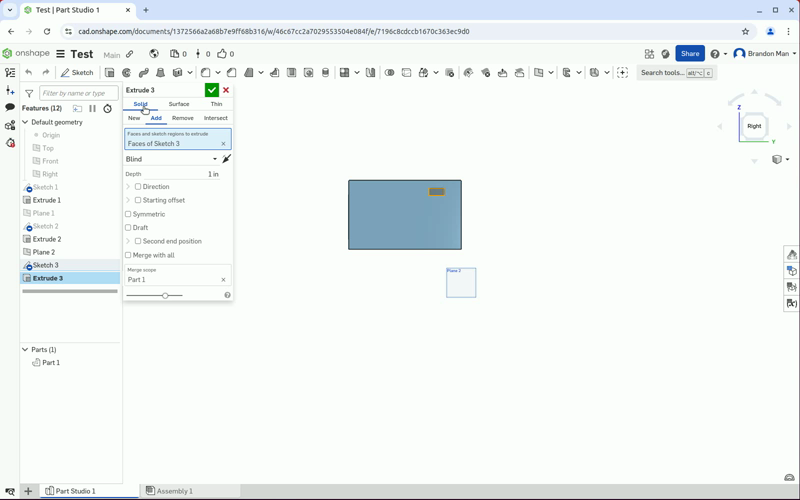
mouse_move(186, 120)
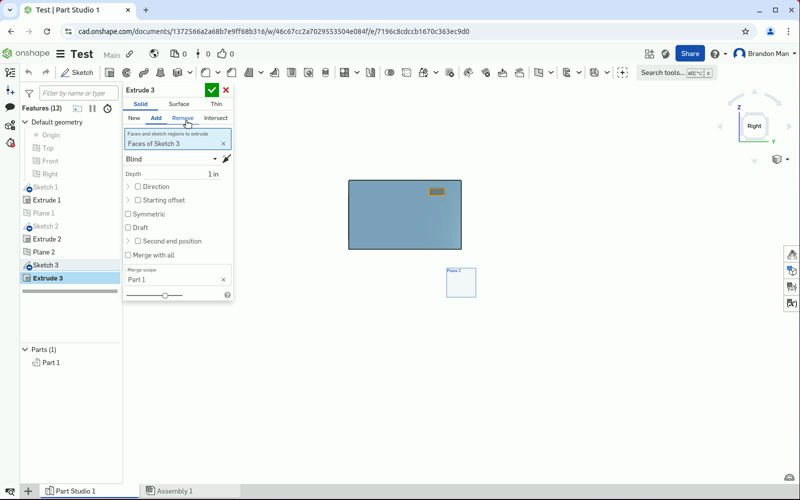
click(186, 120)
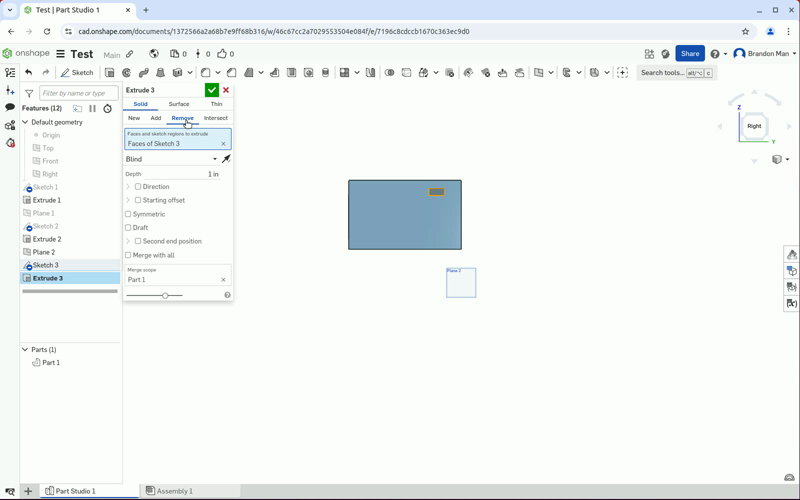
key(tab, 4)
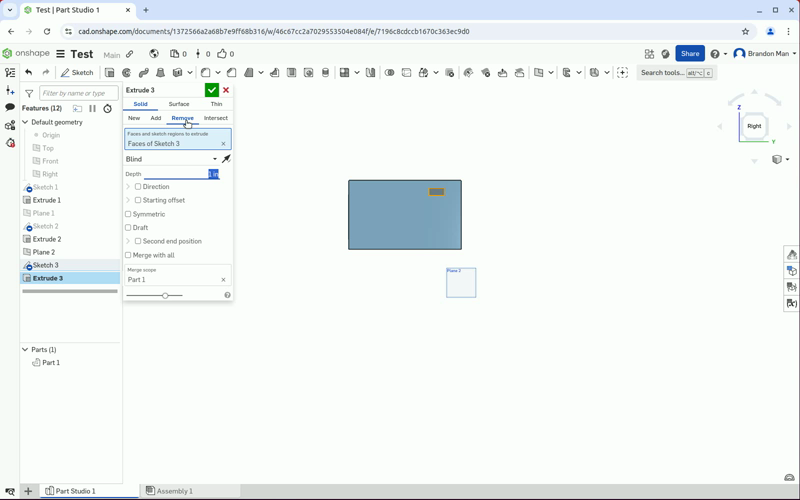
text(9.147)
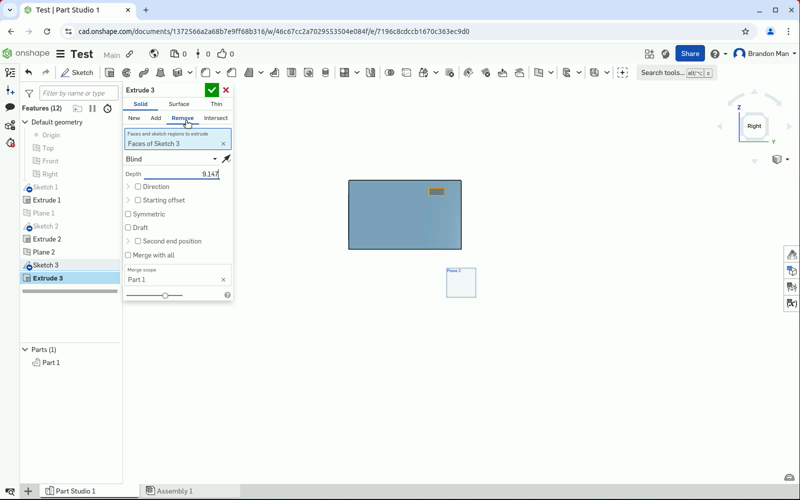
key(tab, 6)
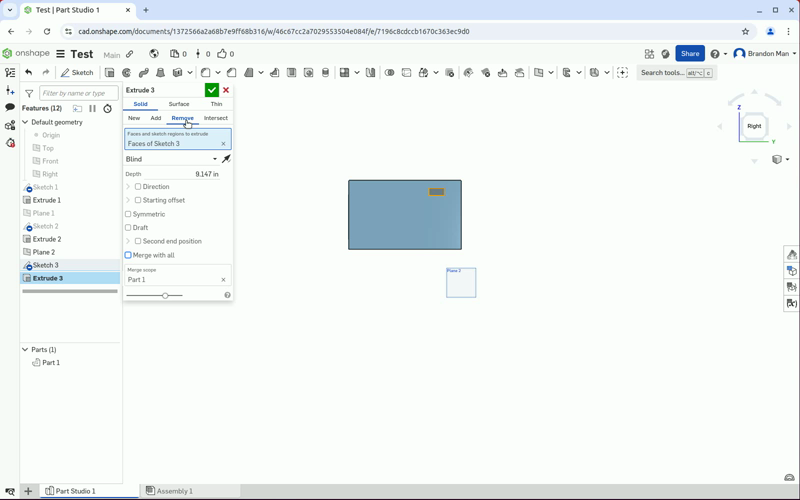
key(space)
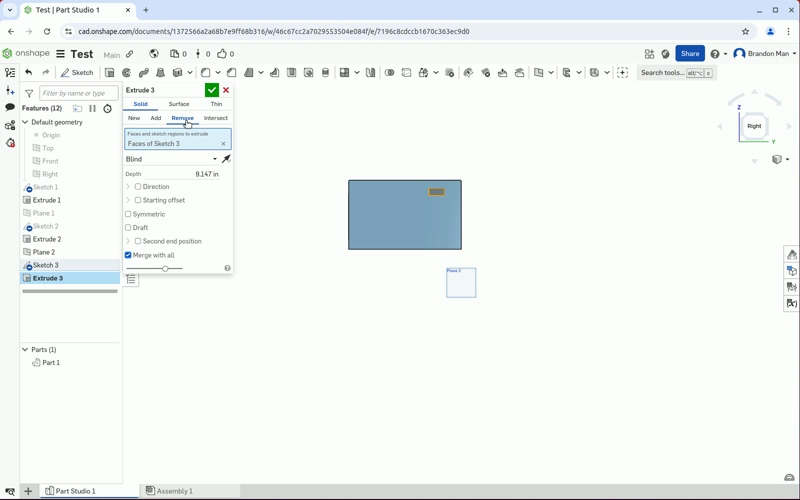
key(enter)
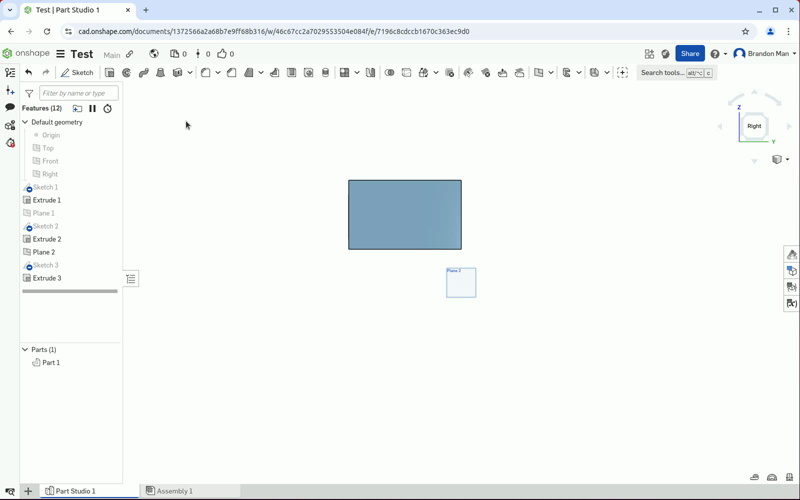
key(shift+h)
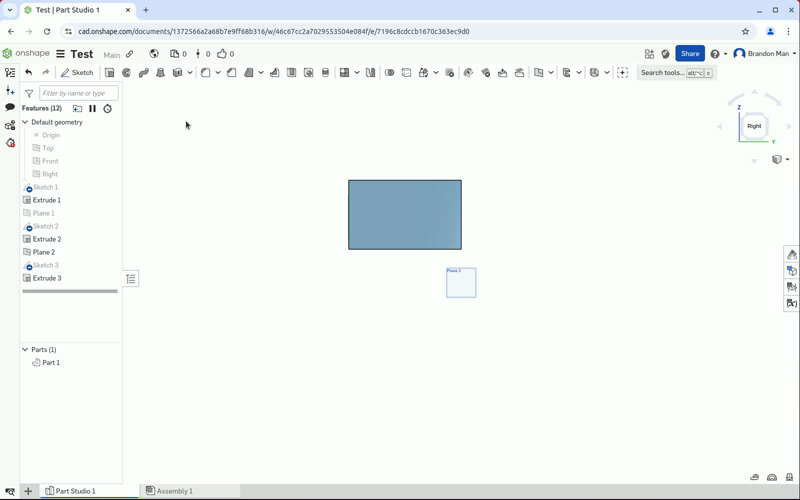
key(shift+h)
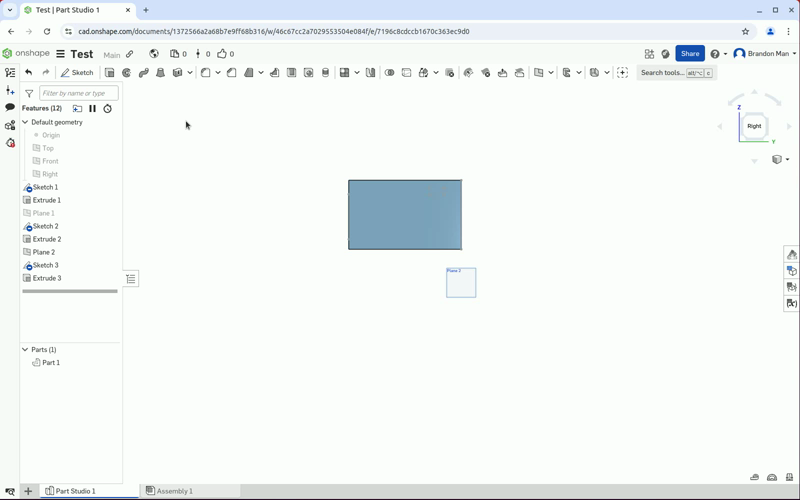
key(shift+7)
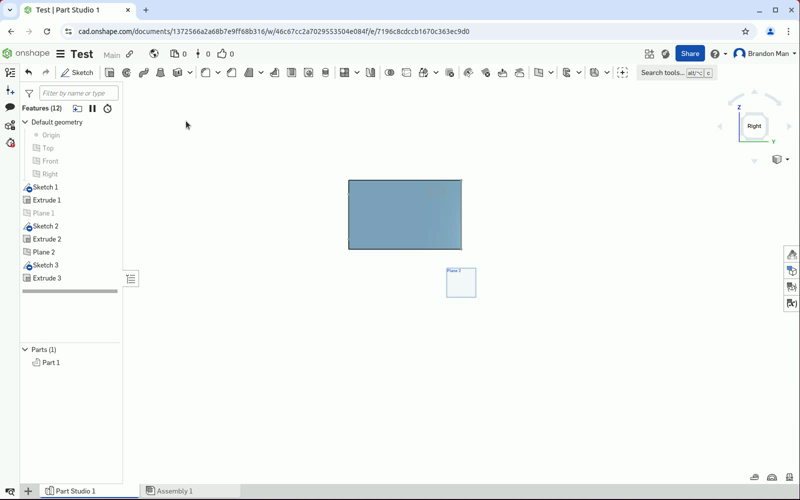
key(right, 2)
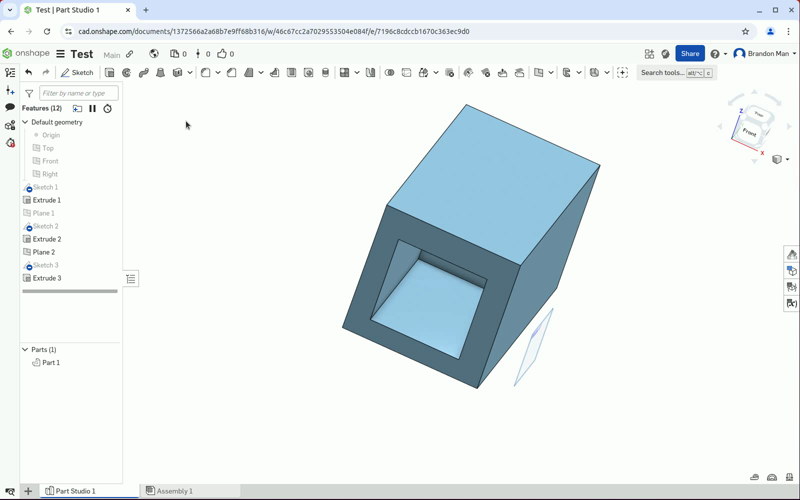
key(down, 2)
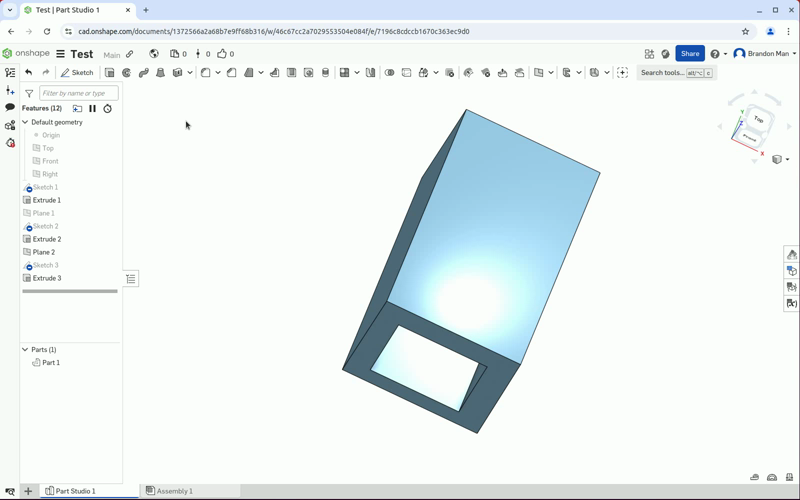
key(up, 2)
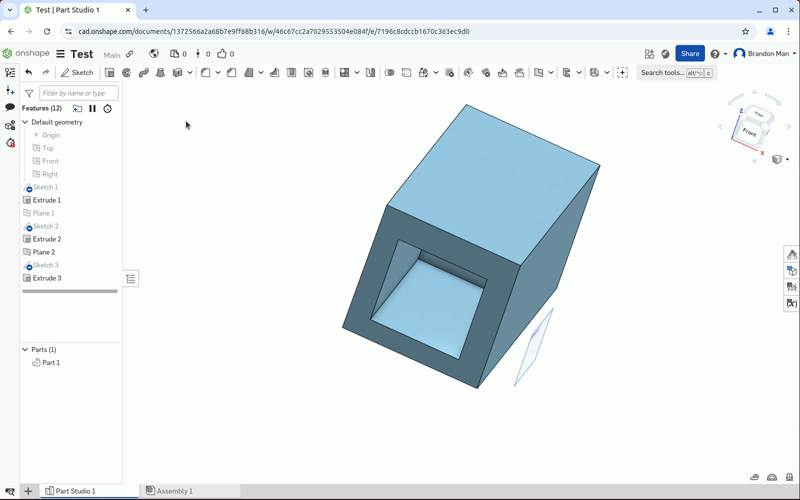
key(left, 2)
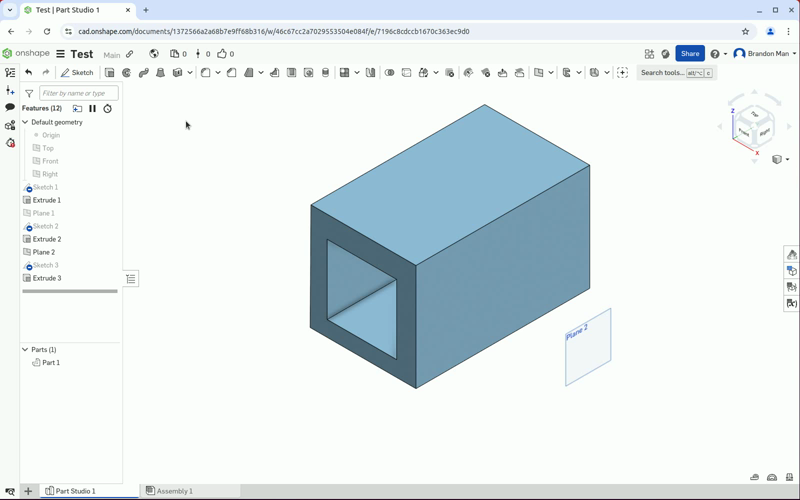
mouse_move(73, 189)
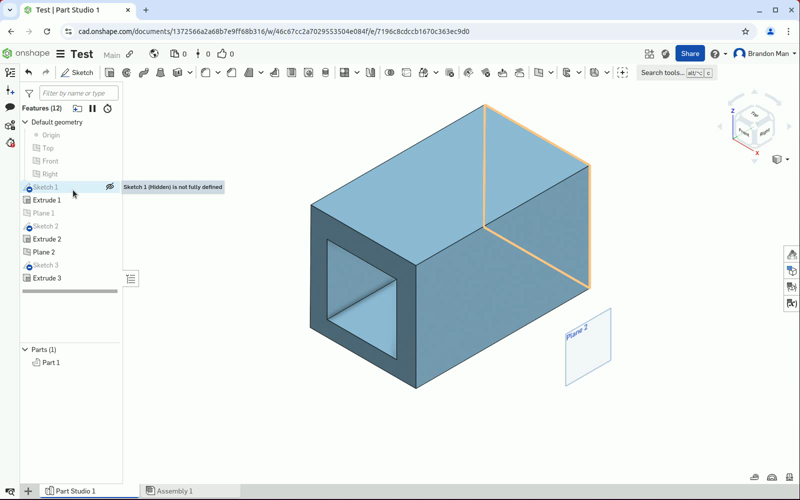
click(73, 189)